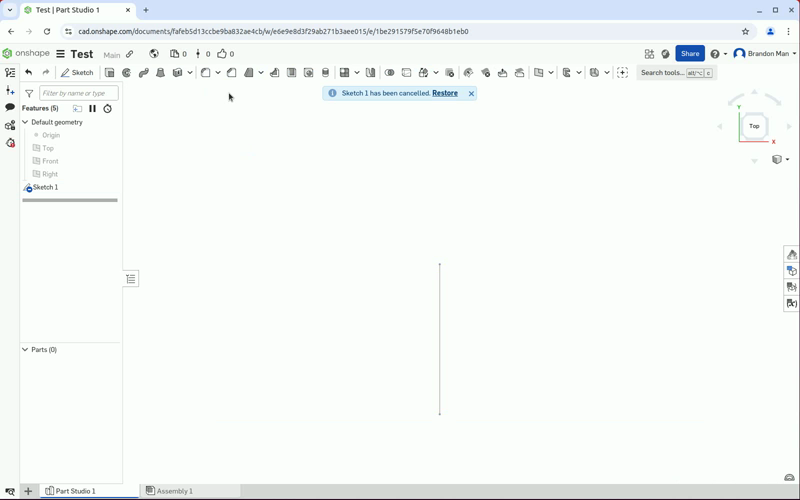
key(shift+h)
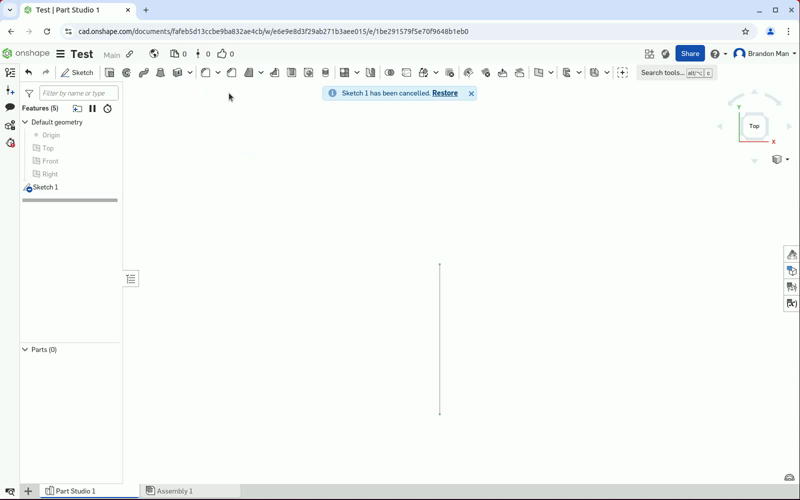
key(shift+s)
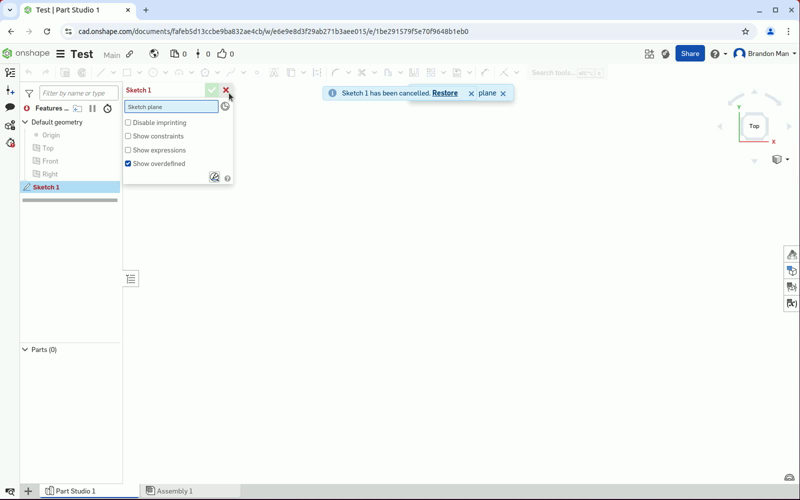
mouse_move(73, 150)
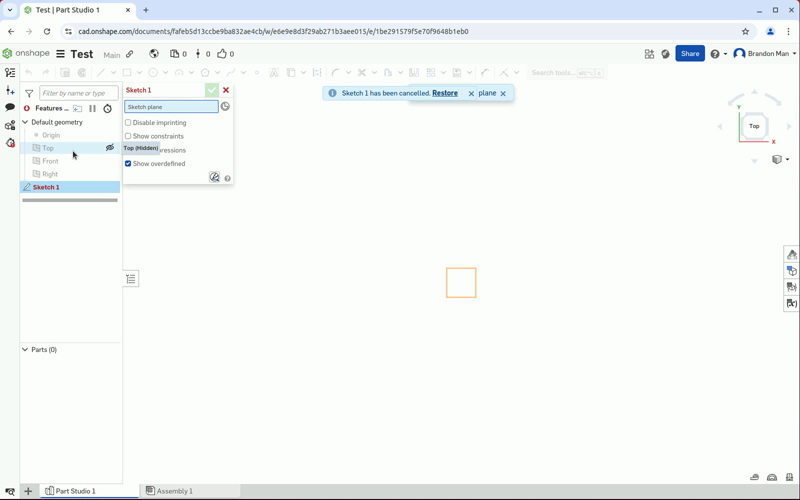
click(73, 150)
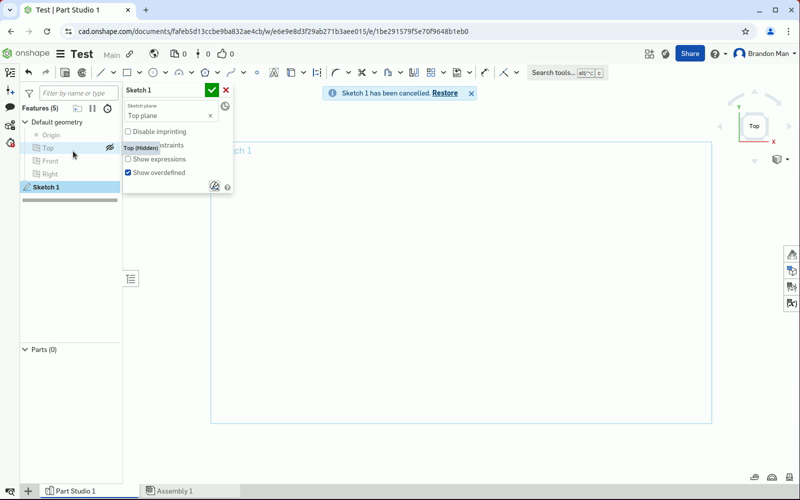
mouse_move(73, 352)
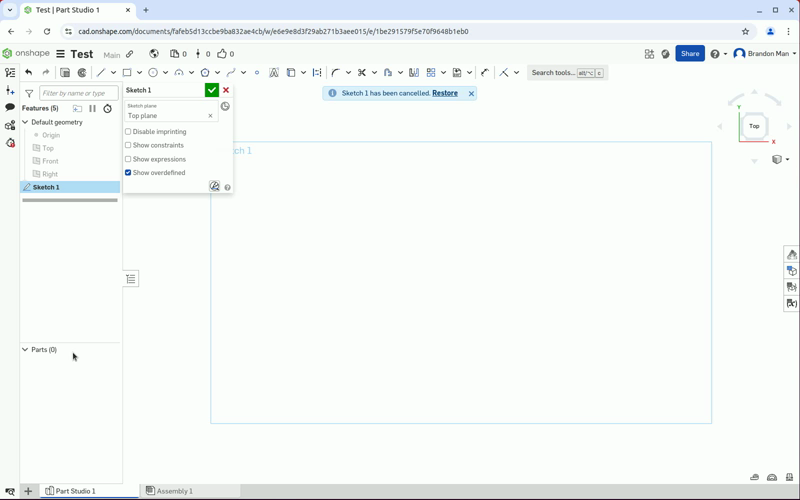
key(y)
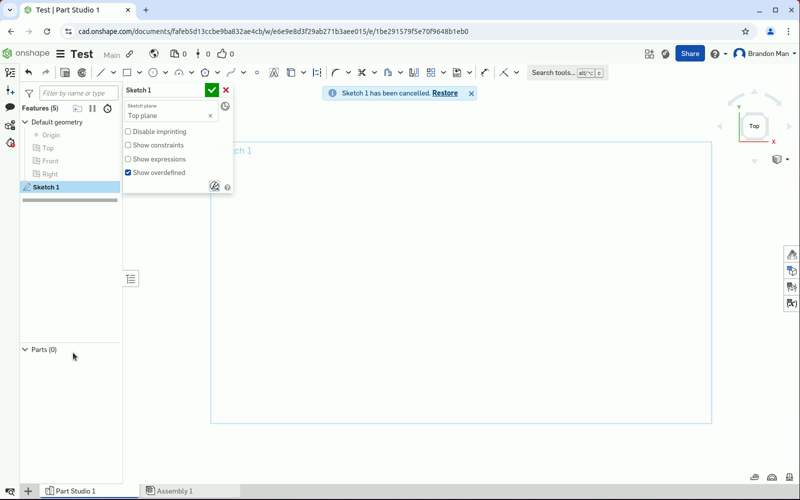
key(c)
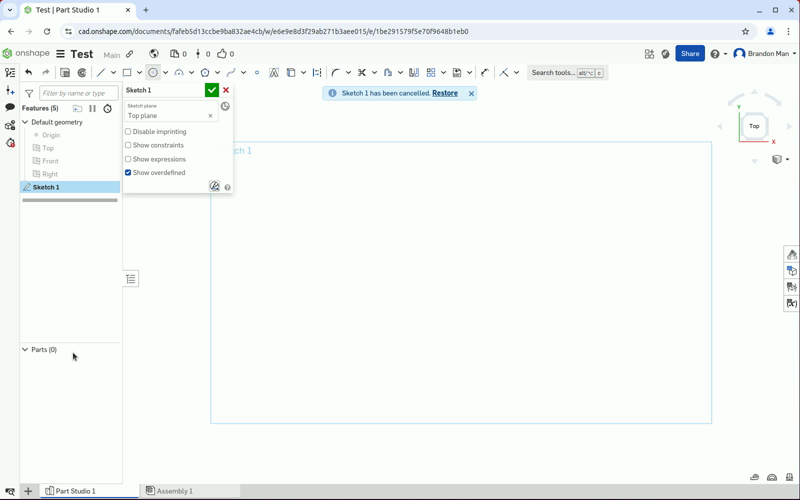
key_down(shift)
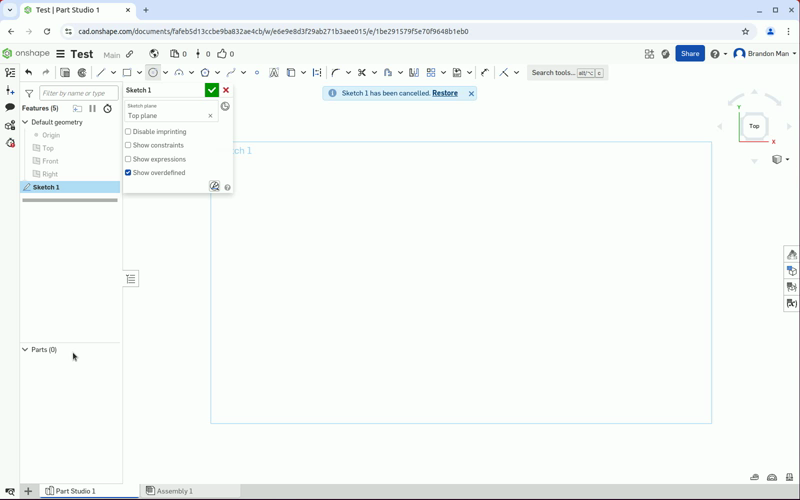
mouse_move(461, 282)
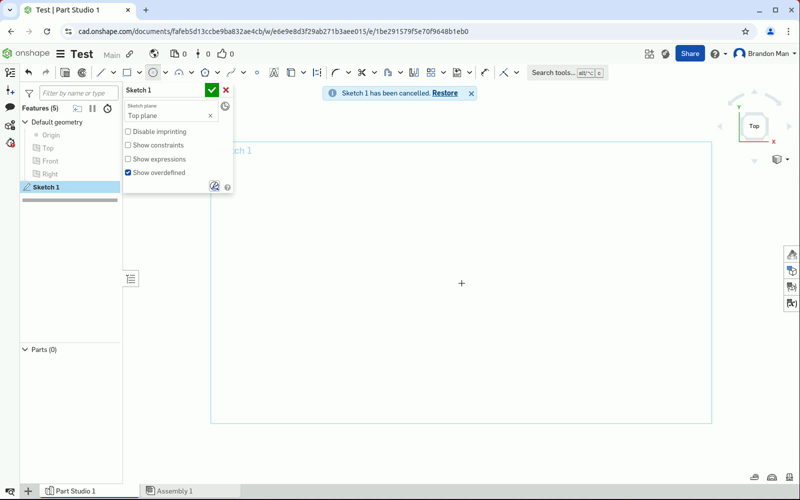
click(461, 282)
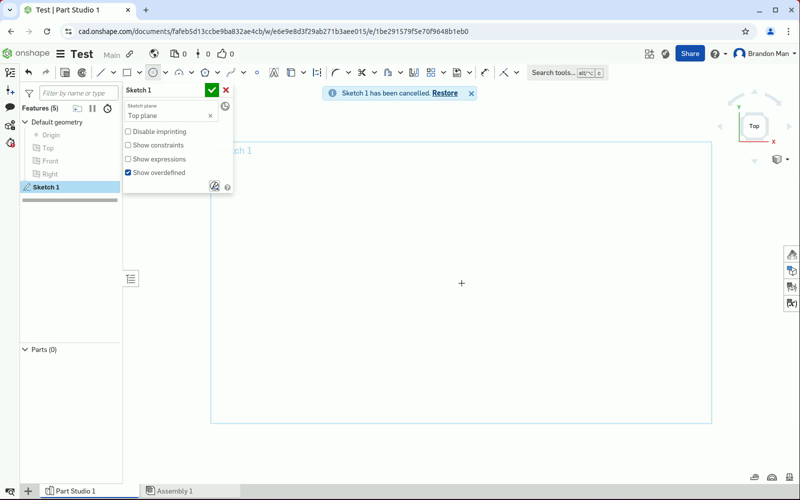
key_up(shift)
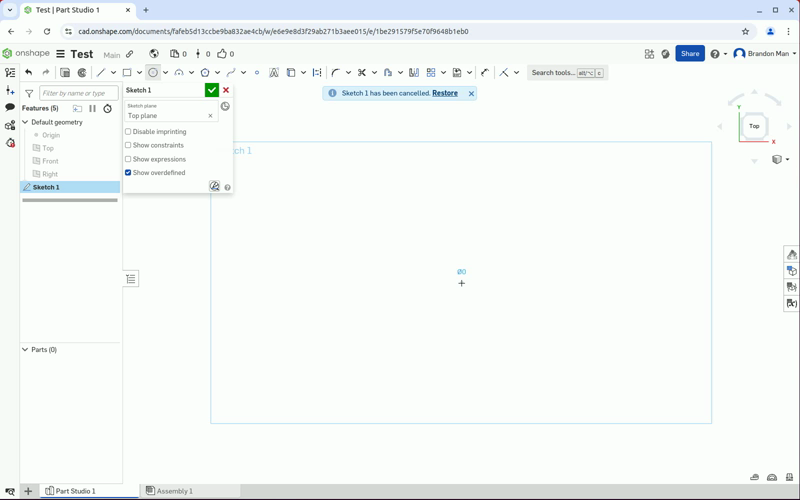
mouse_move(476, 282)
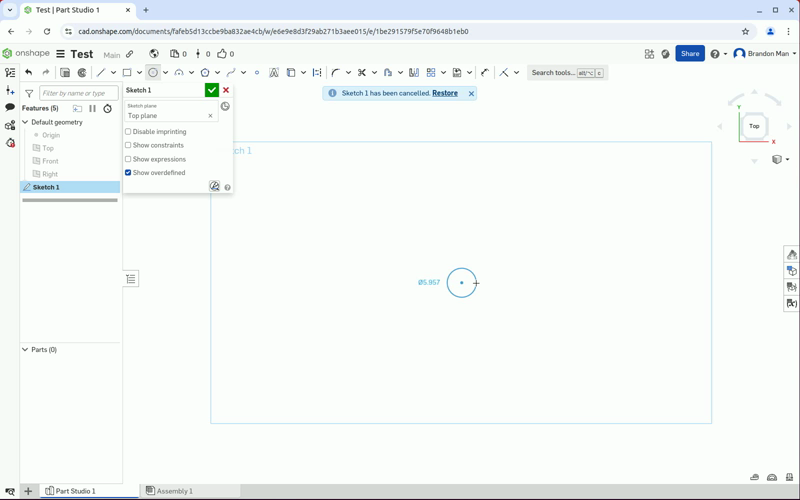
click(476, 282)
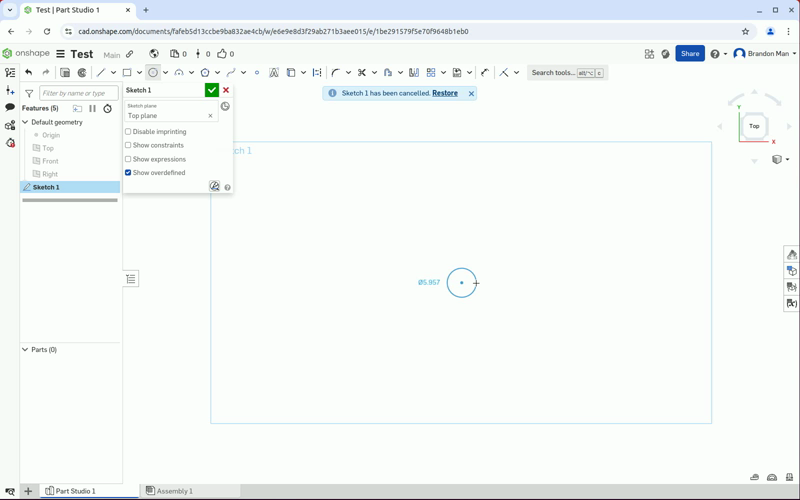
key(esc)
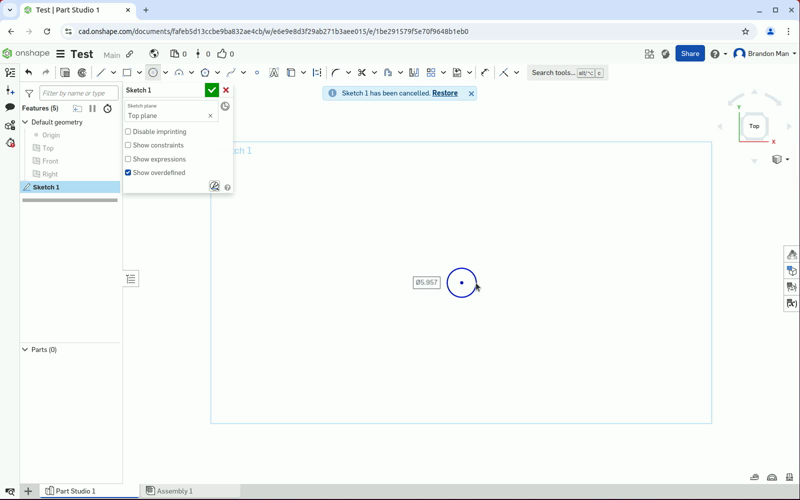
key(c)
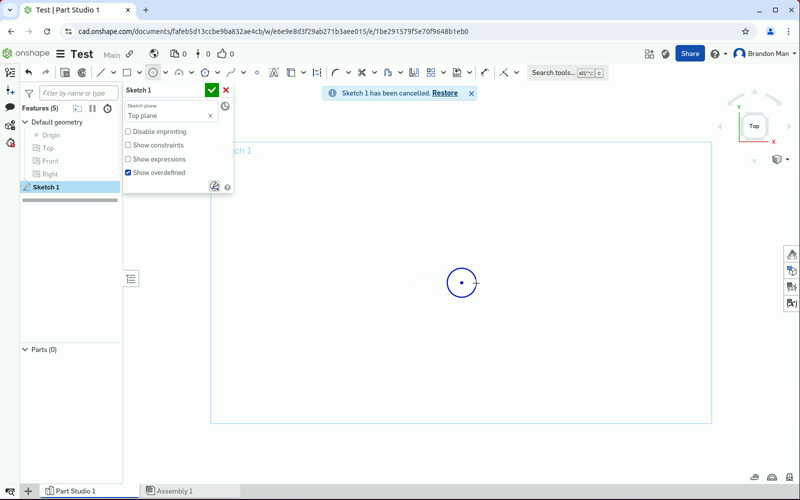
key_down(shift)
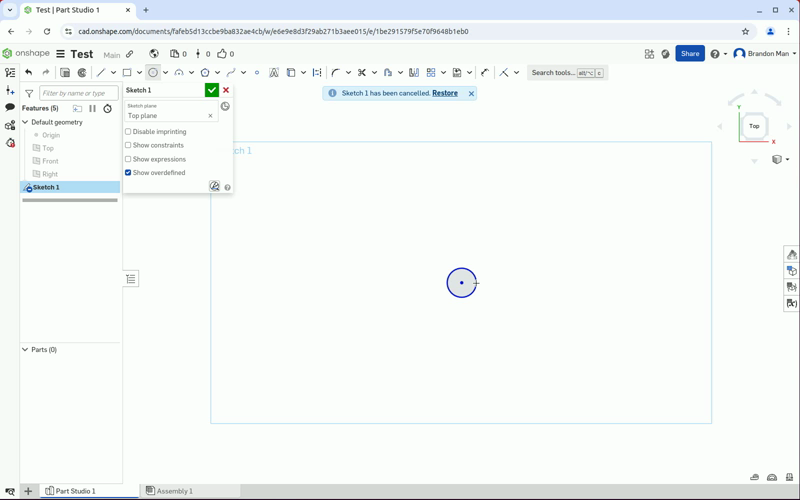
mouse_move(452, 282)
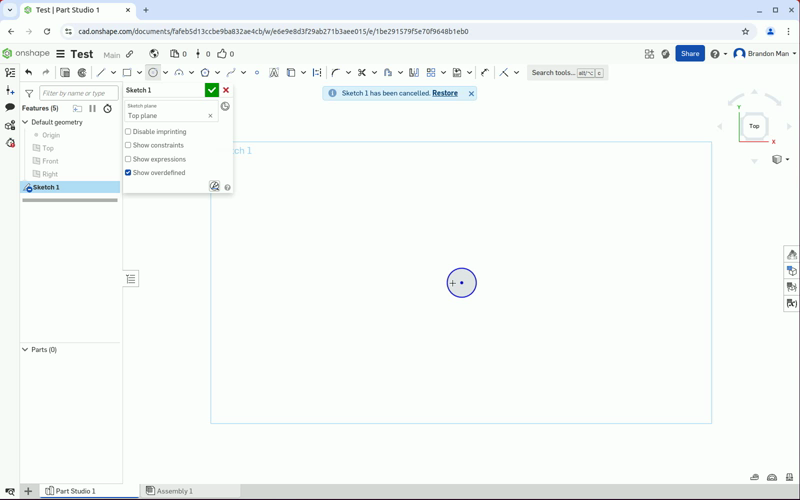
click(452, 282)
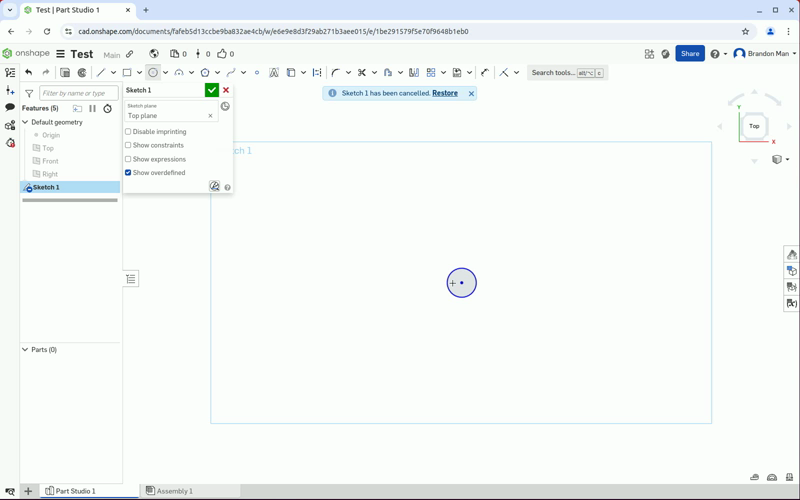
key_up(shift)
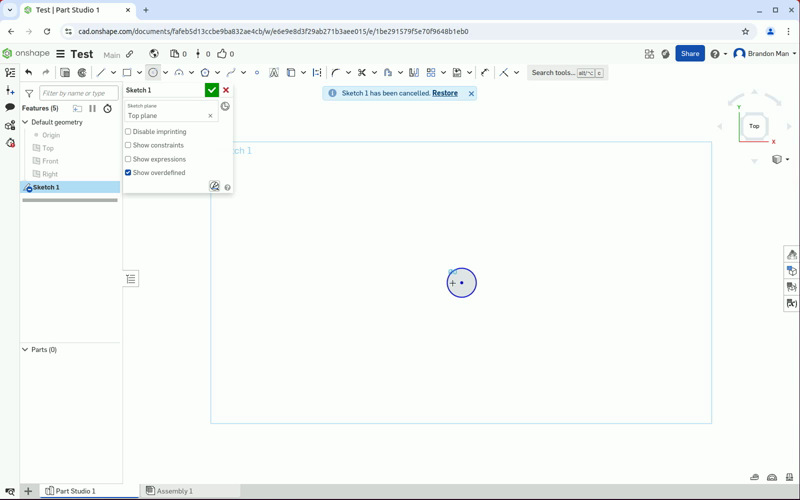
mouse_move(455, 282)
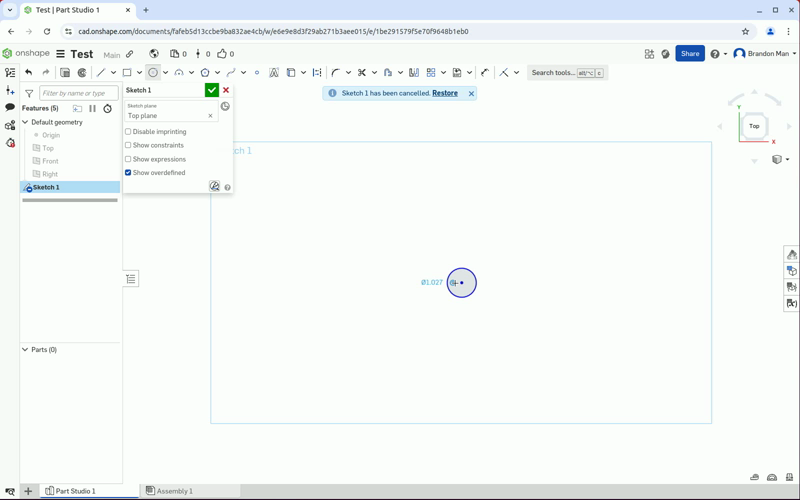
scroll(6)
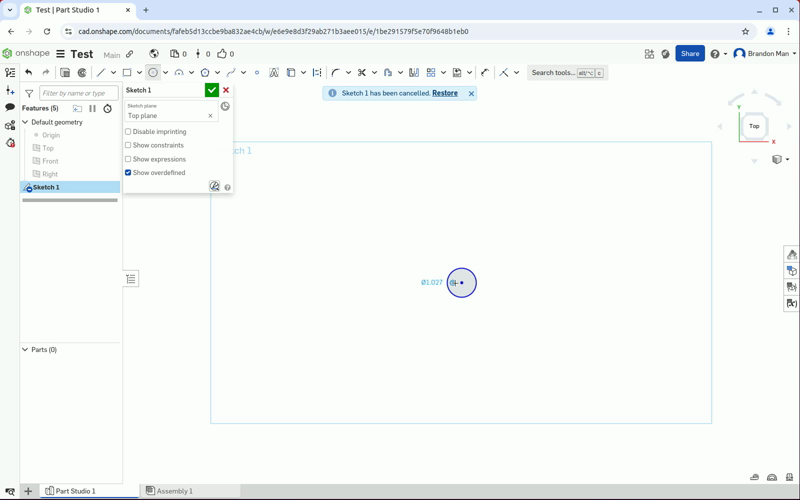
scroll(6)
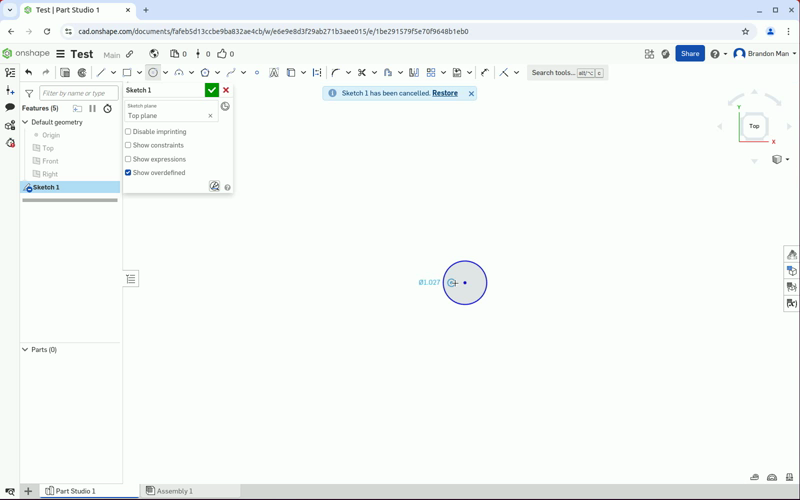
scroll(6)
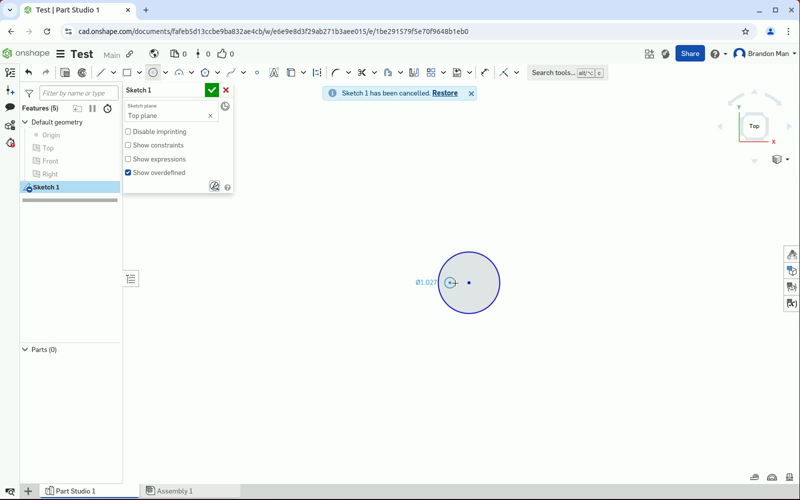
scroll(6)
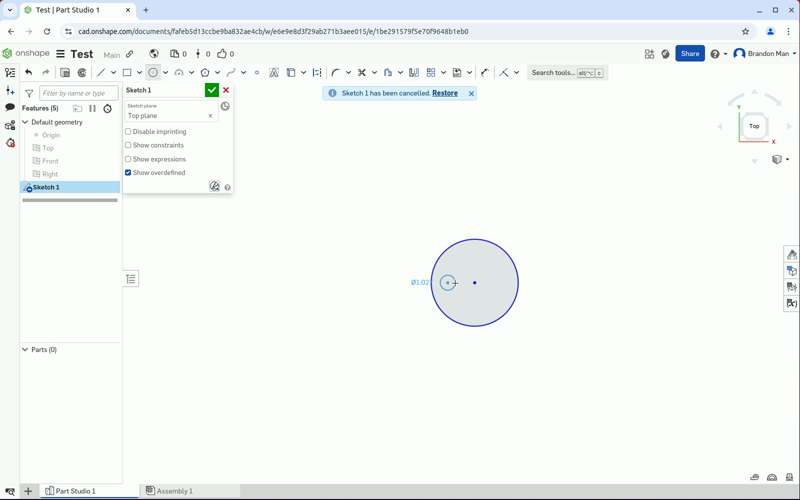
scroll(6)
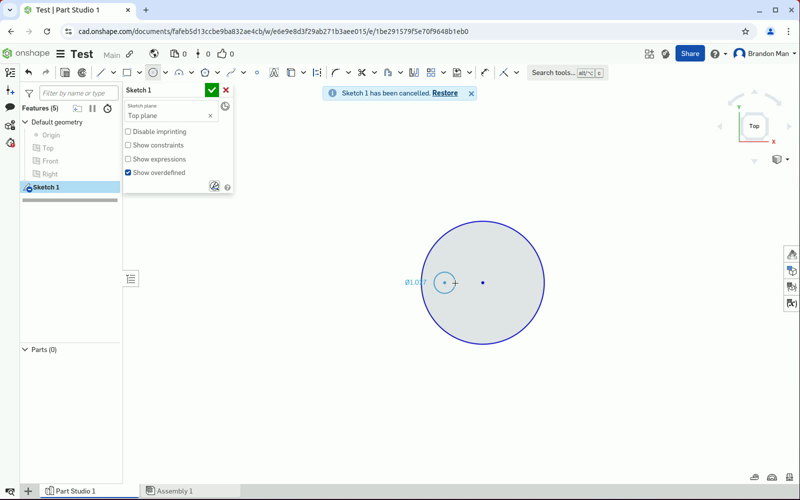
scroll(6)
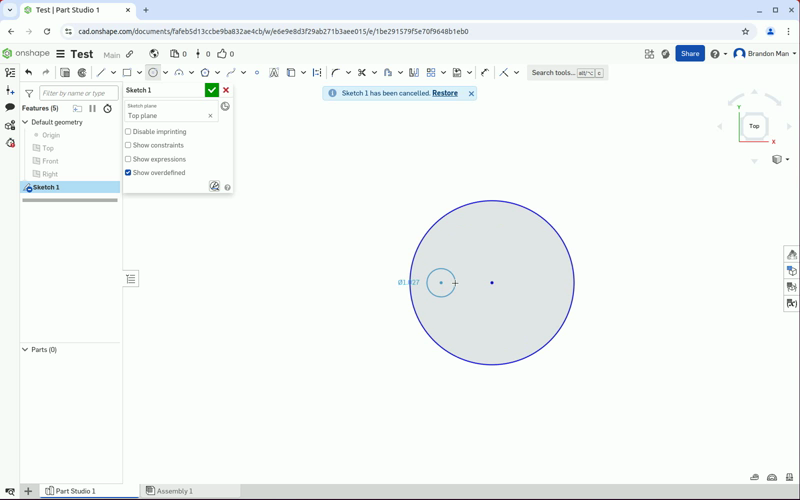
scroll(6)
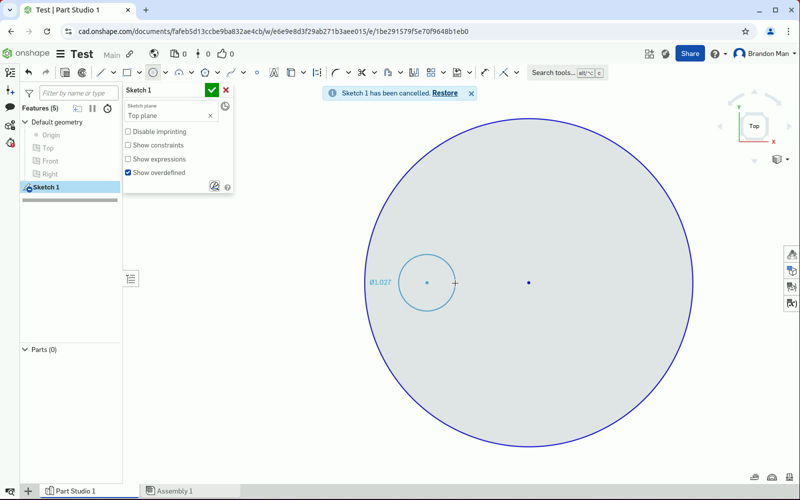
click(455, 282)
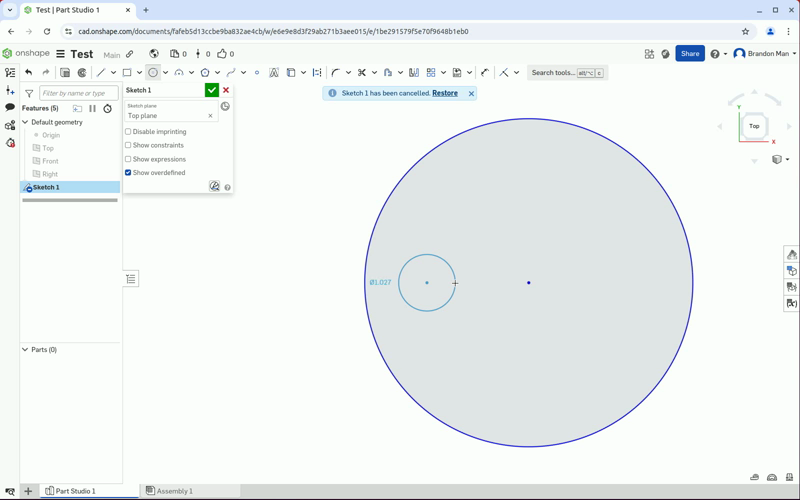
scroll(-6)
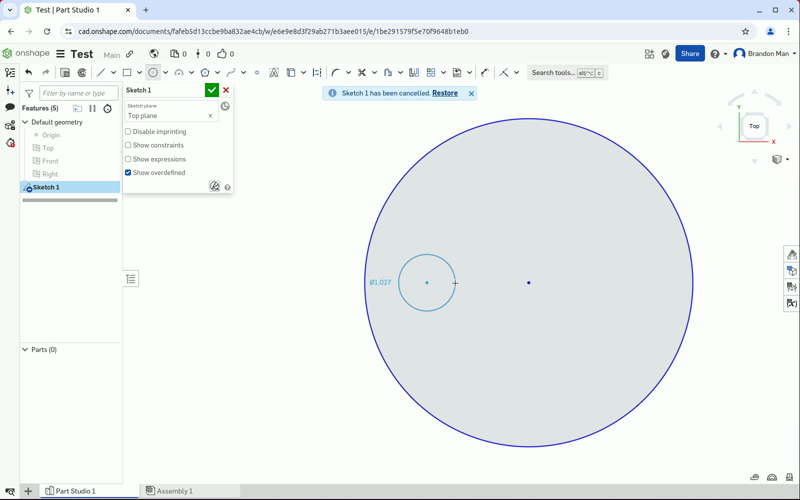
scroll(-6)
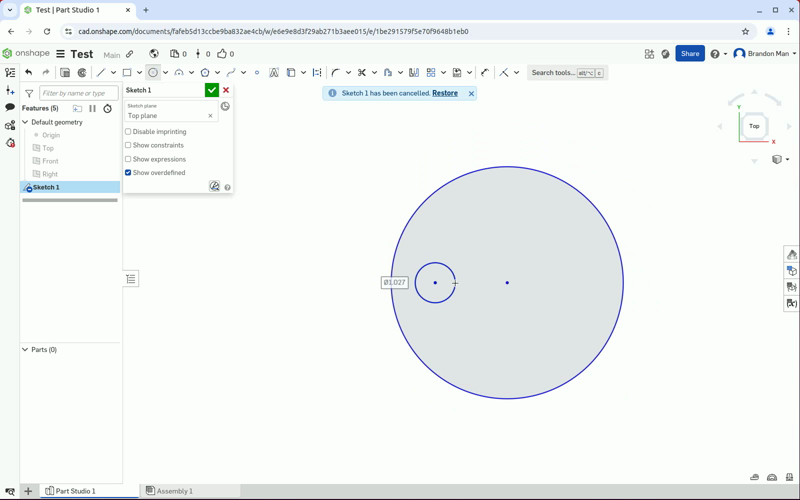
scroll(-6)
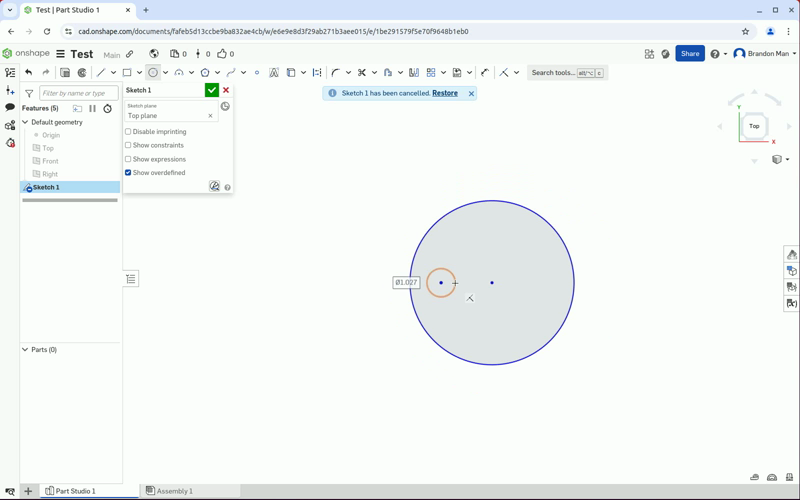
scroll(-6)
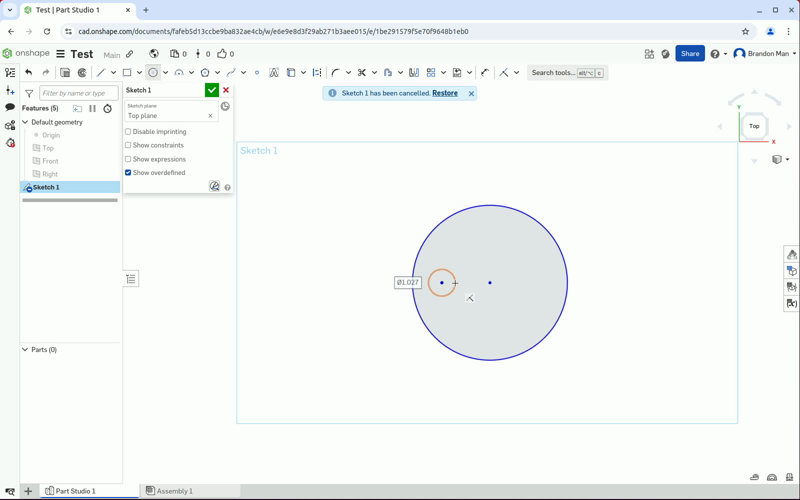
scroll(-6)
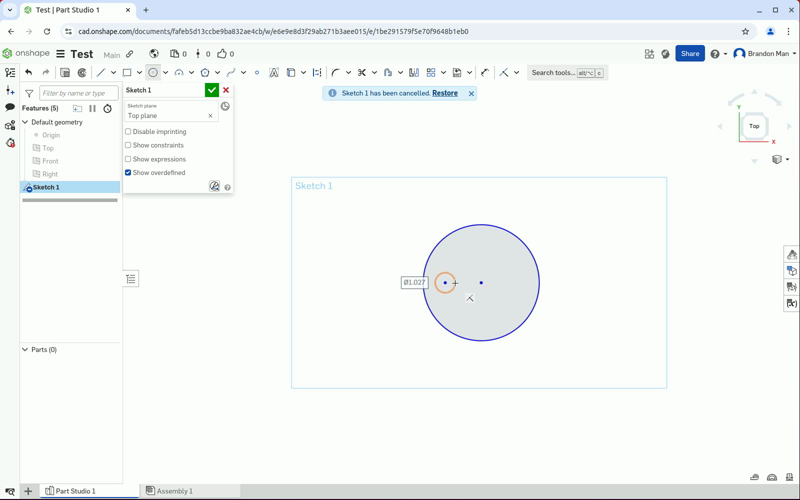
scroll(-6)
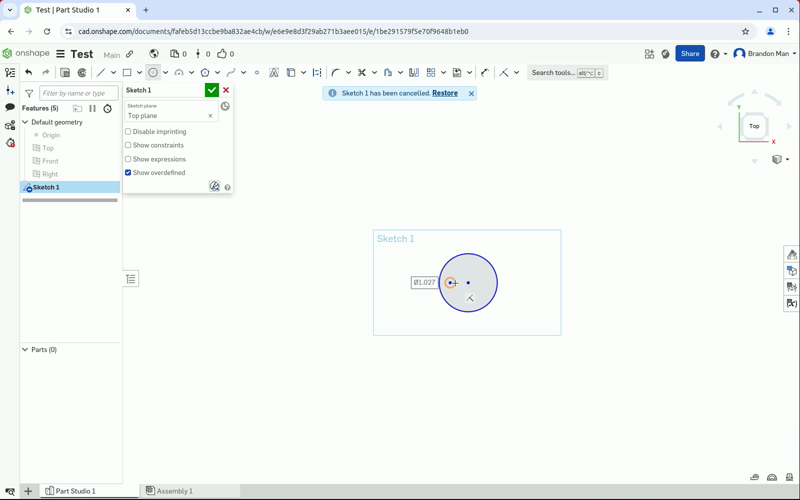
scroll(-6)
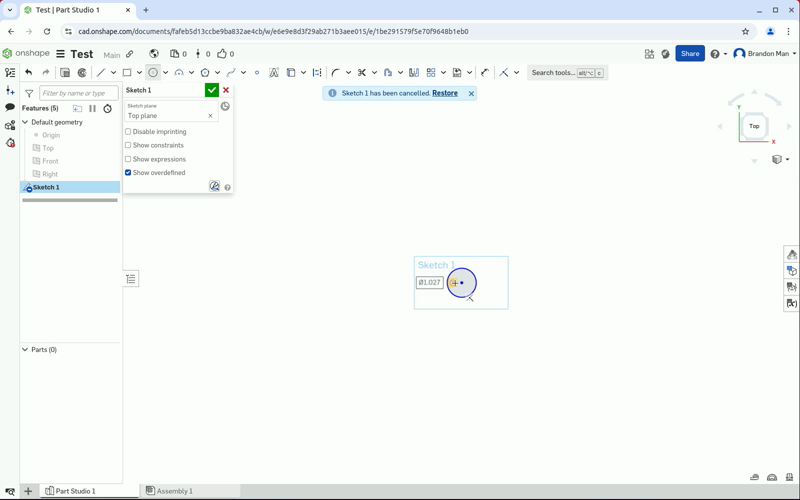
key(esc)
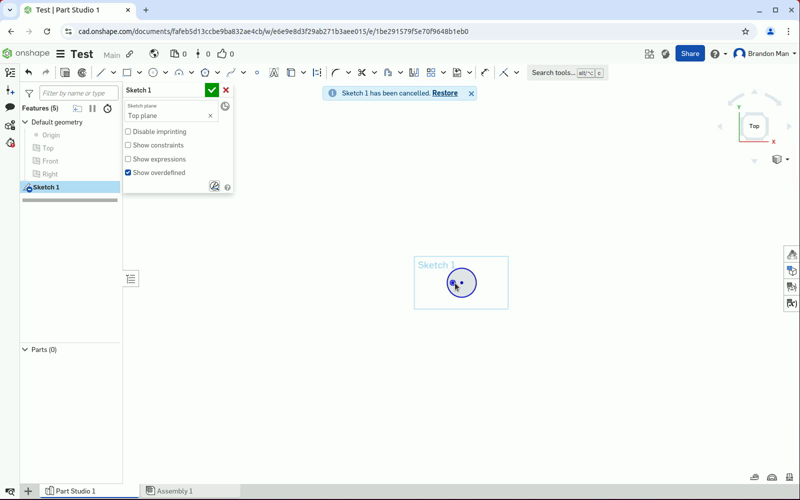
key(c)
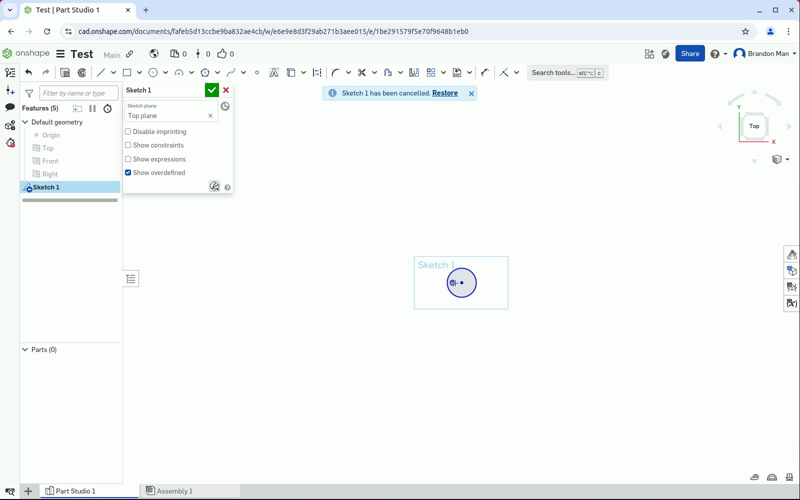
key_down(shift)
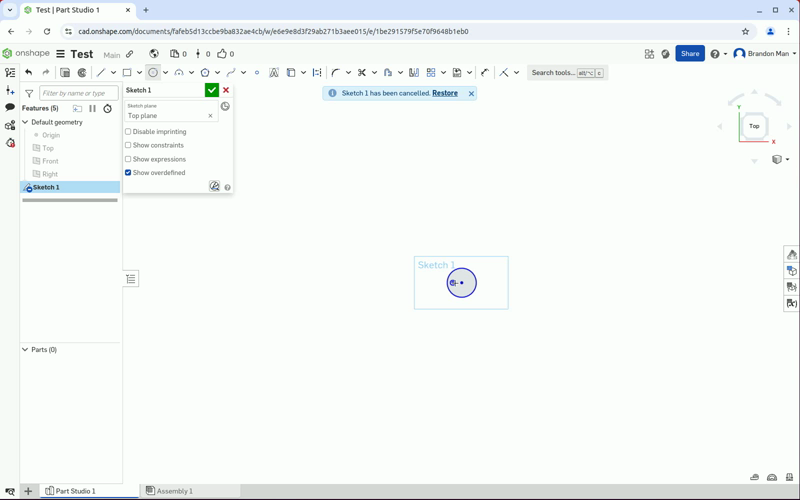
mouse_move(461, 282)
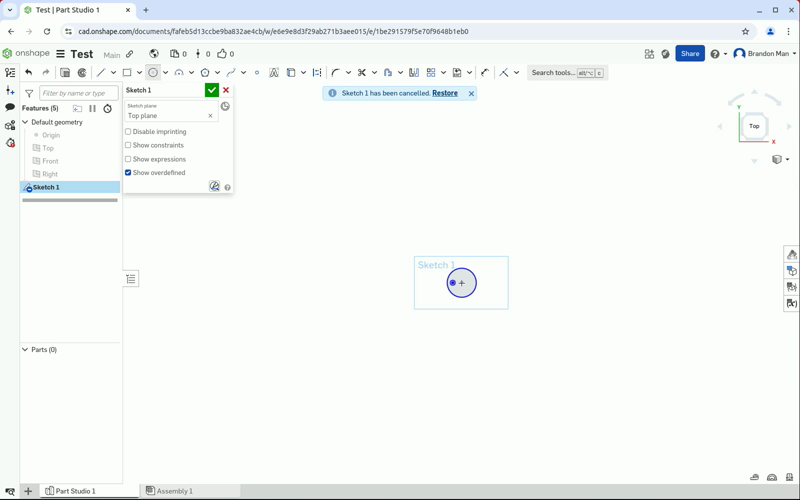
click(461, 282)
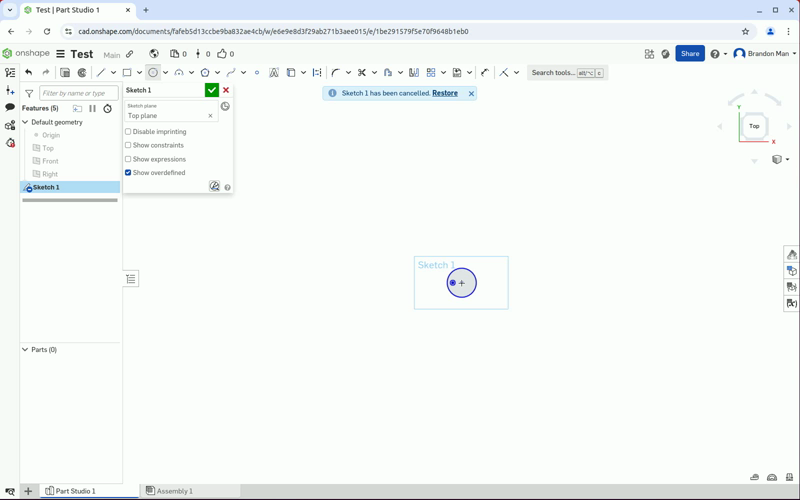
key_up(shift)
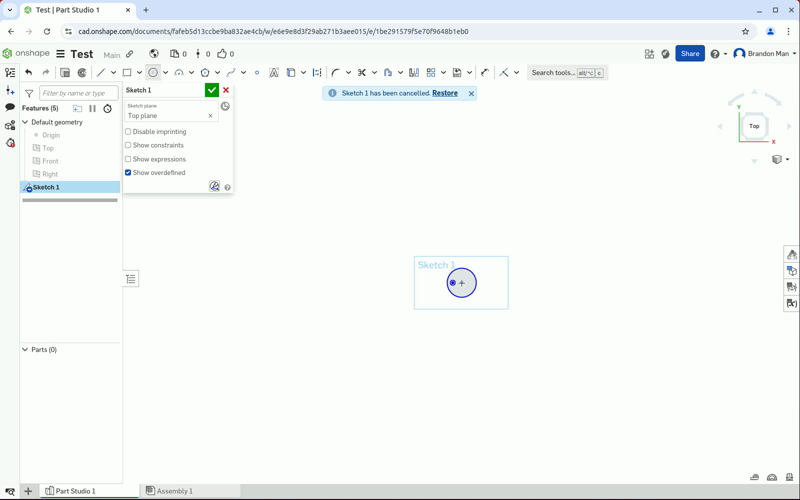
mouse_move(466, 282)
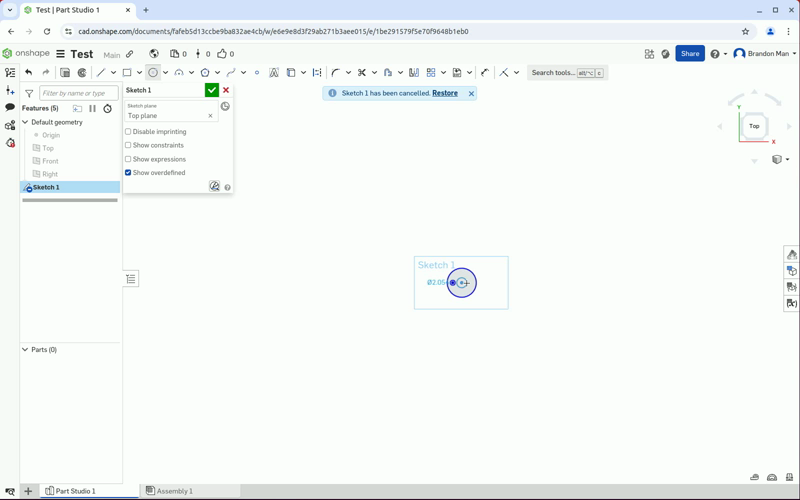
click(466, 282)
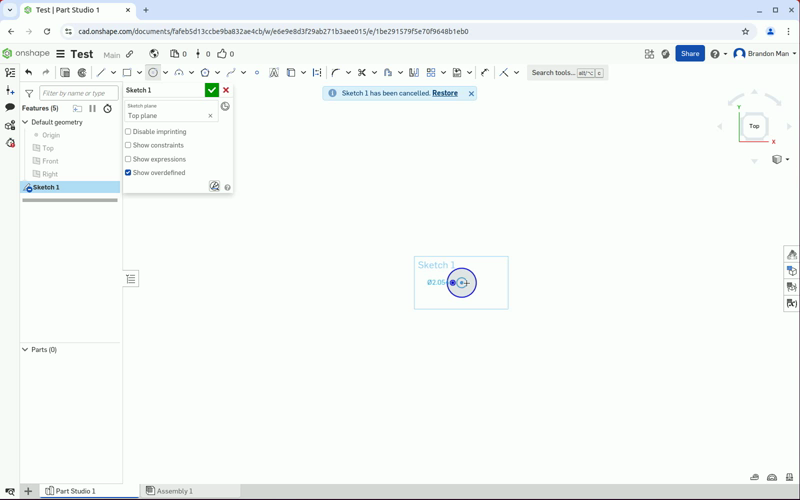
key(esc)
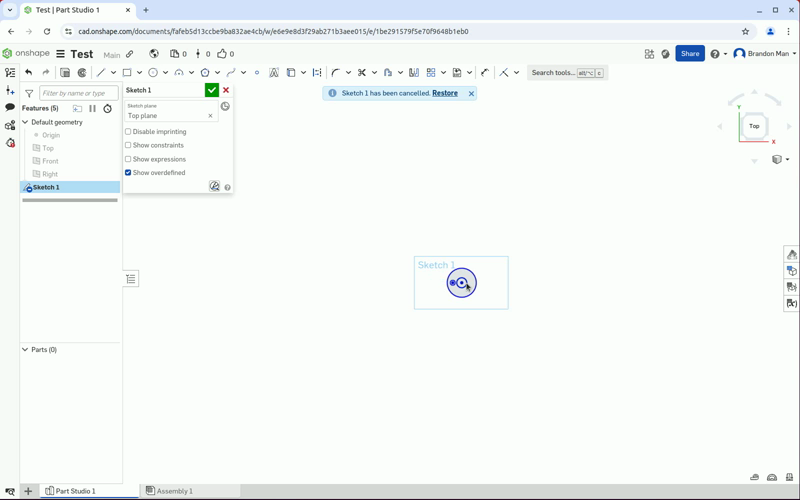
key(c)
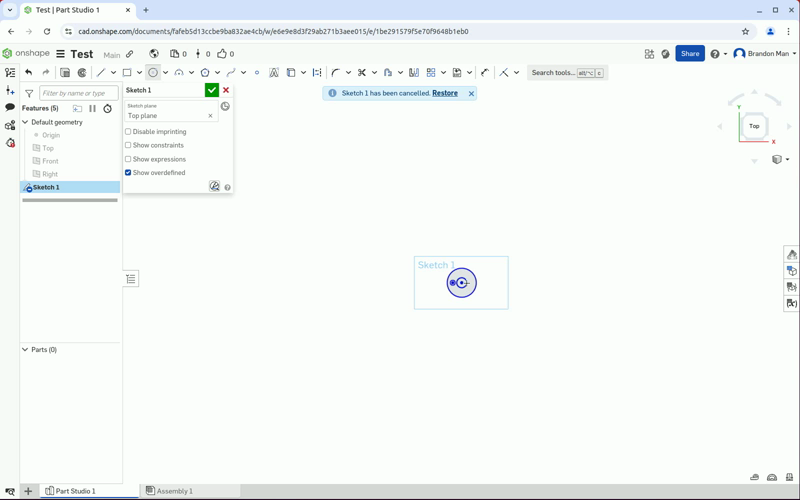
key_down(shift)
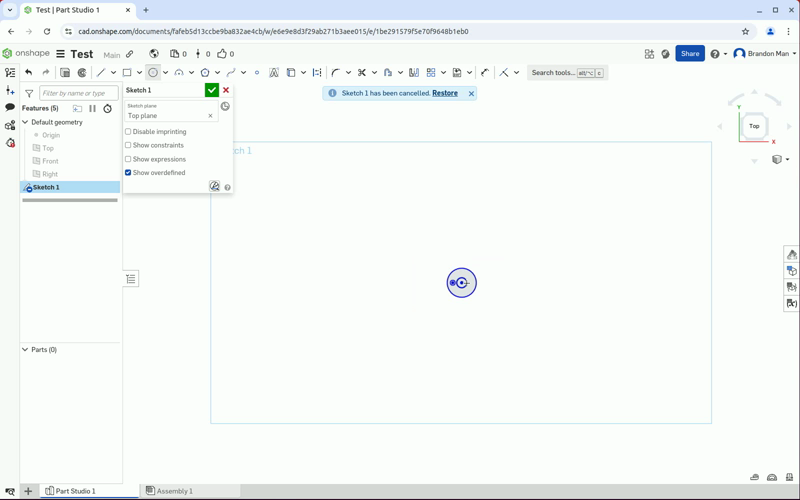
mouse_move(461, 292)
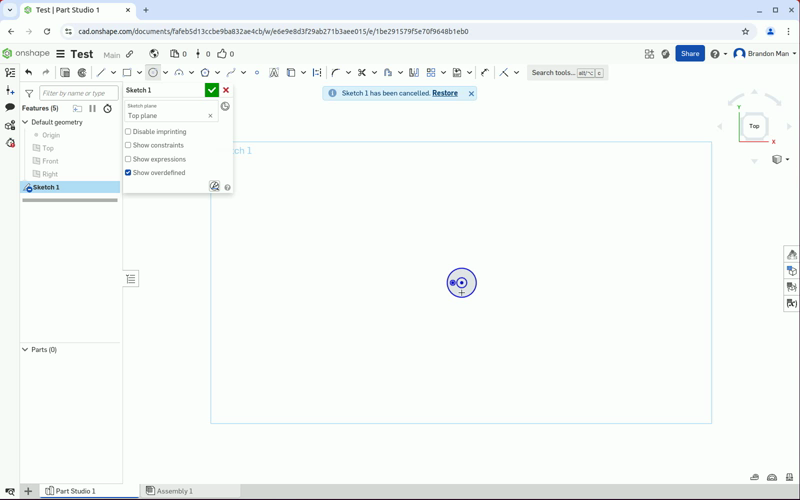
click(461, 292)
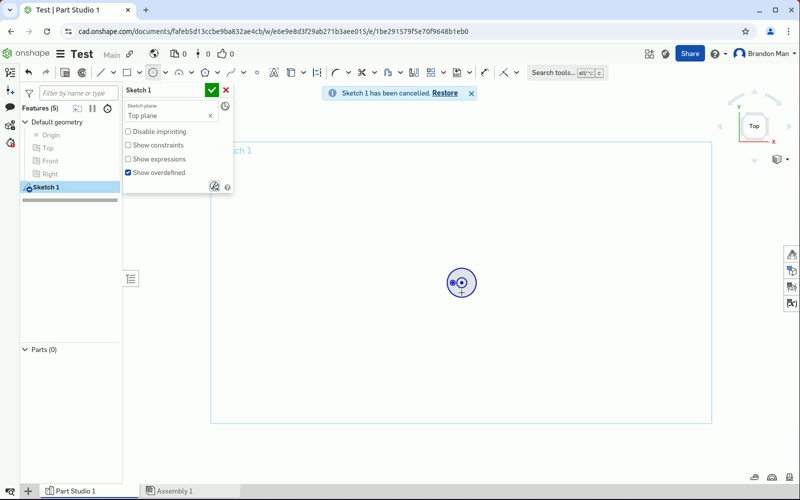
key_up(shift)
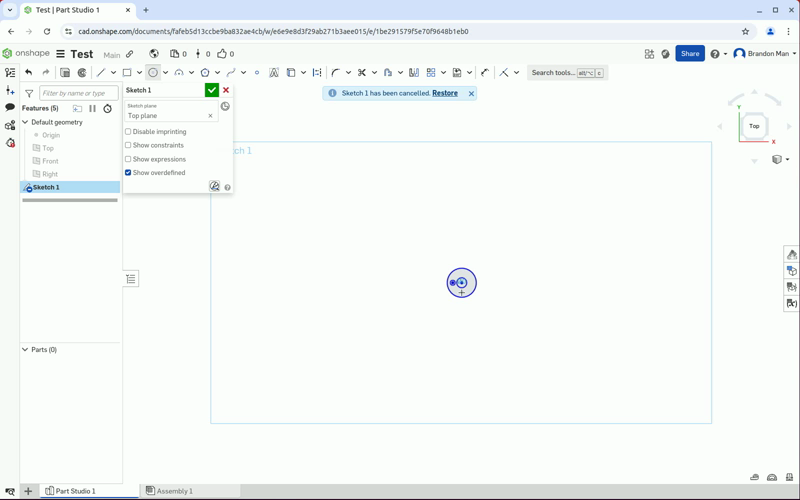
mouse_move(464, 292)
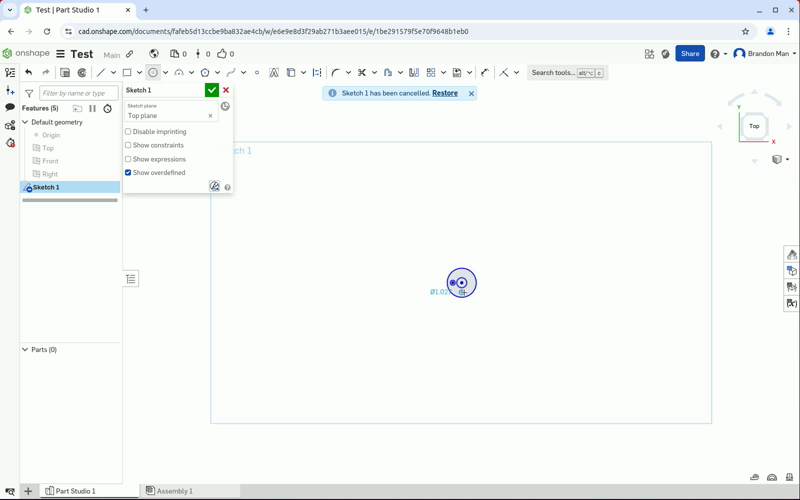
scroll(6)
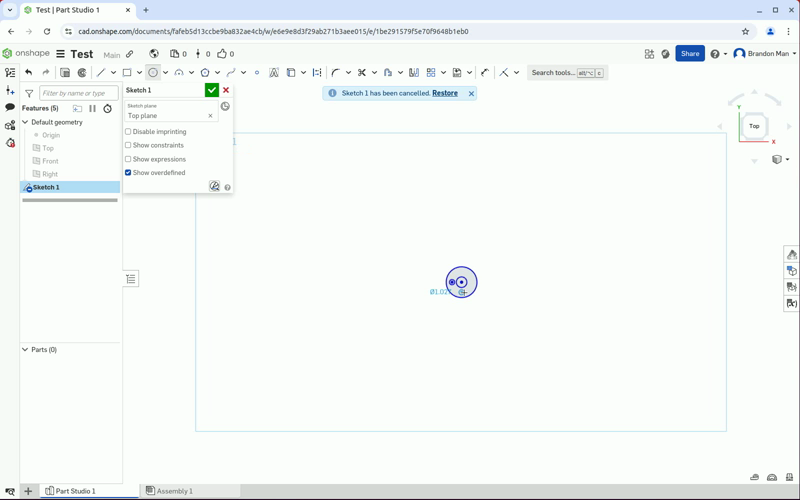
scroll(6)
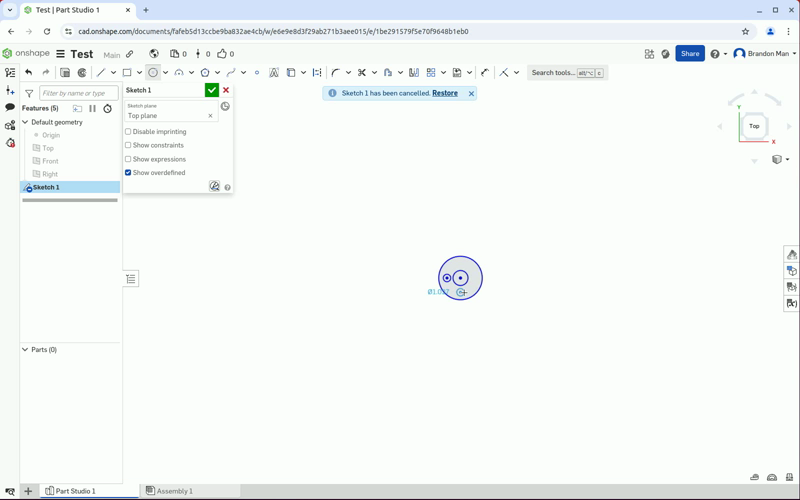
scroll(6)
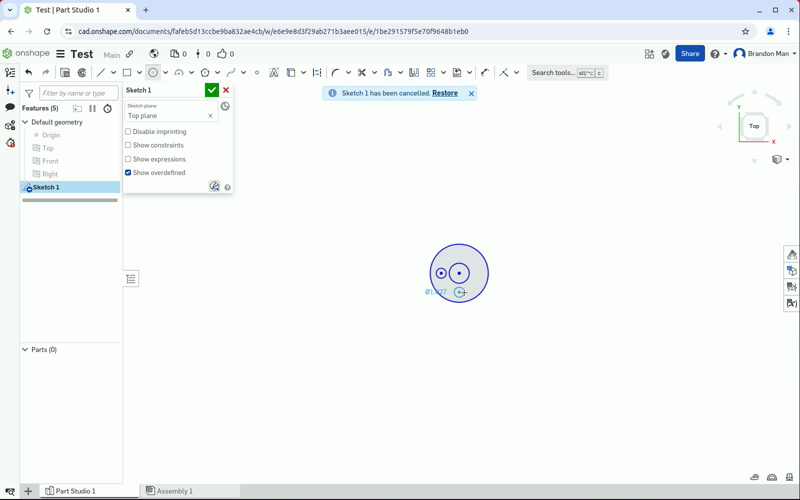
scroll(6)
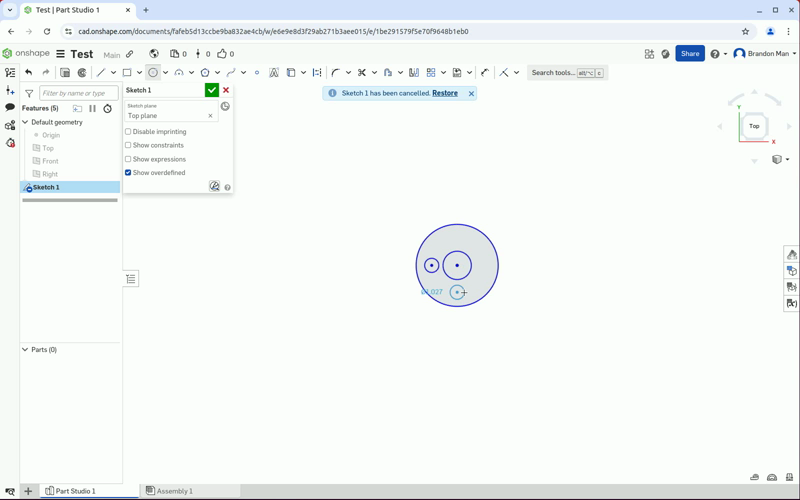
scroll(6)
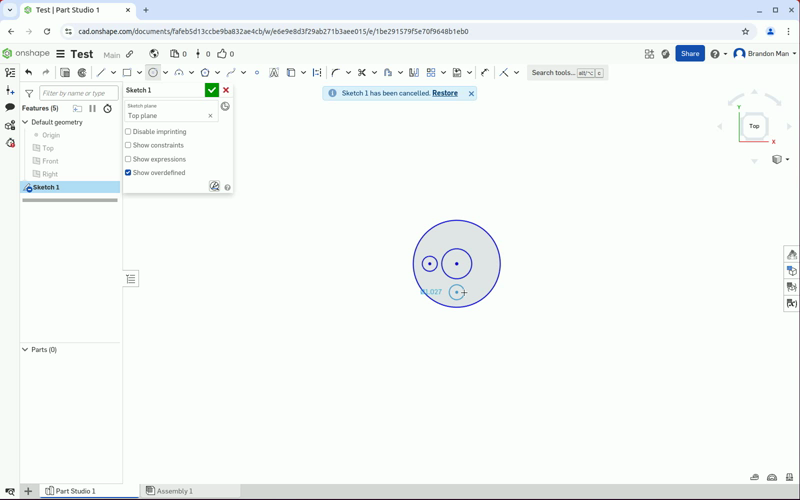
scroll(6)
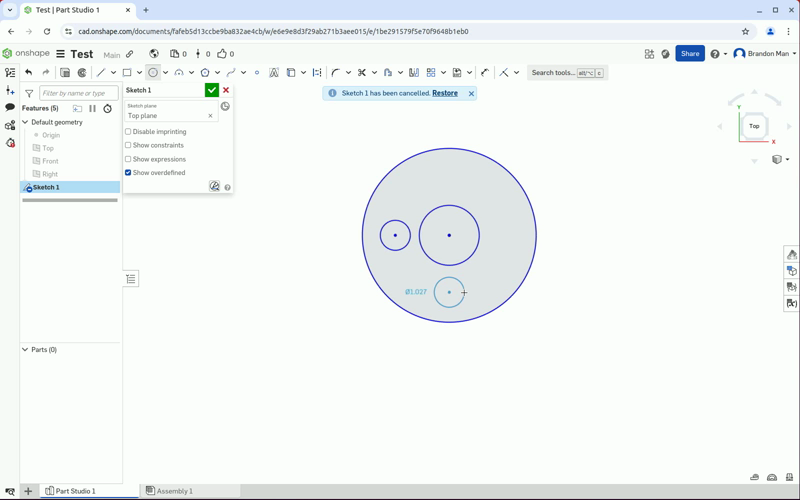
scroll(6)
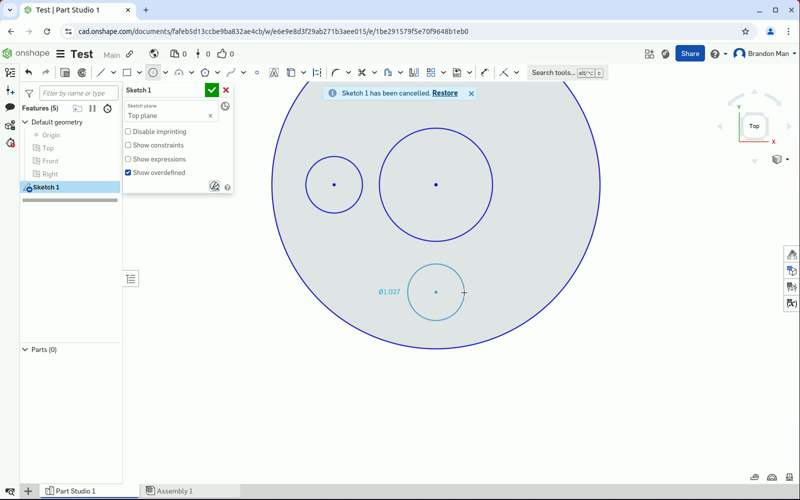
click(464, 292)
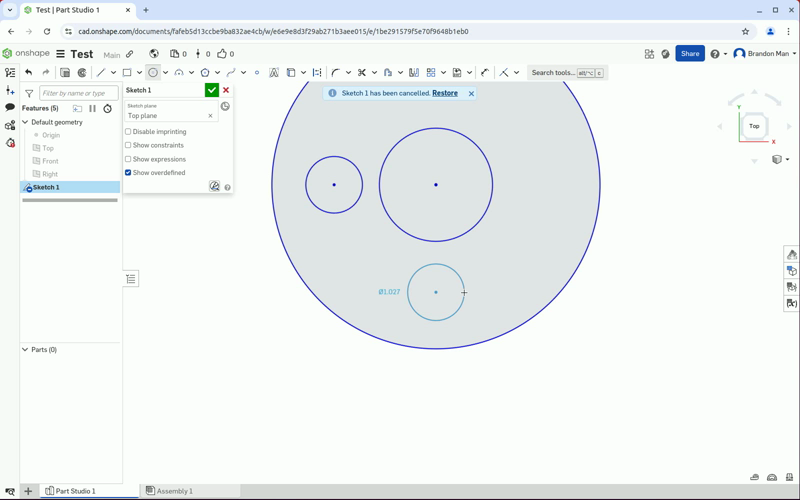
scroll(-6)
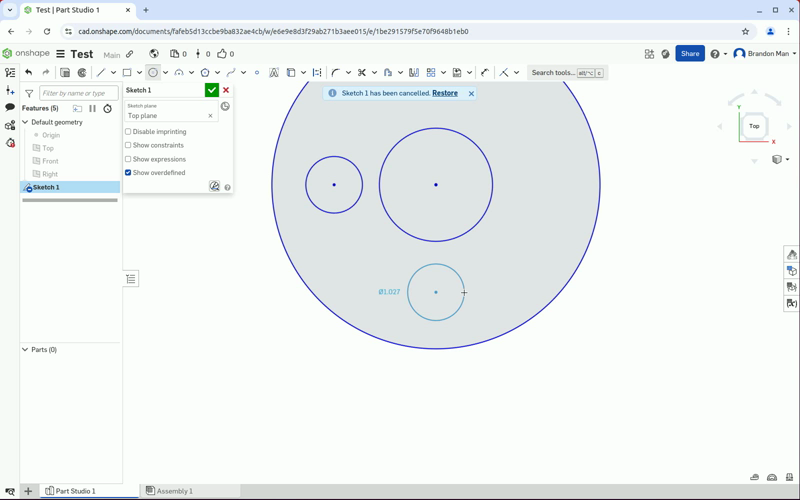
scroll(-6)
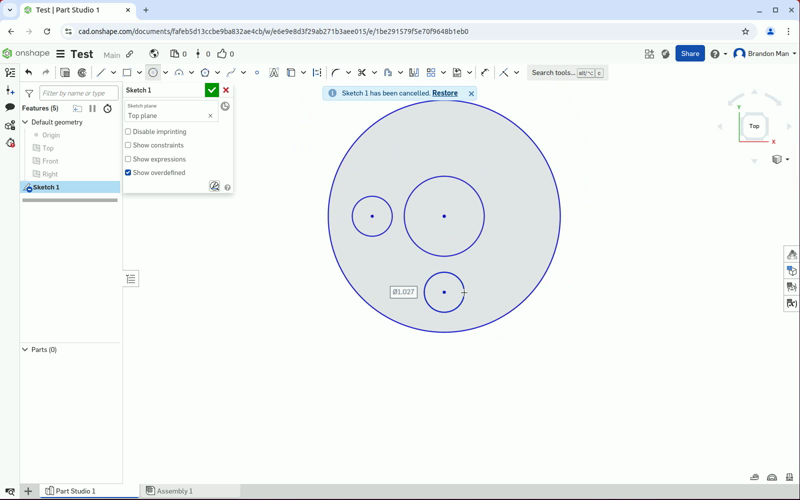
scroll(-6)
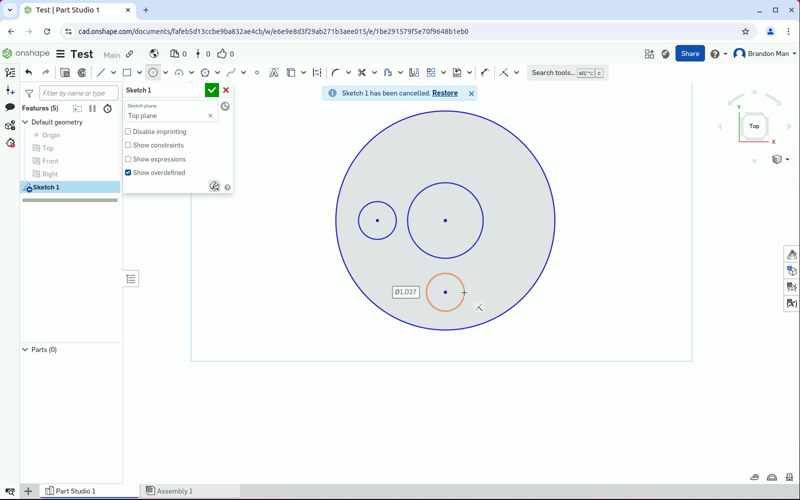
scroll(-6)
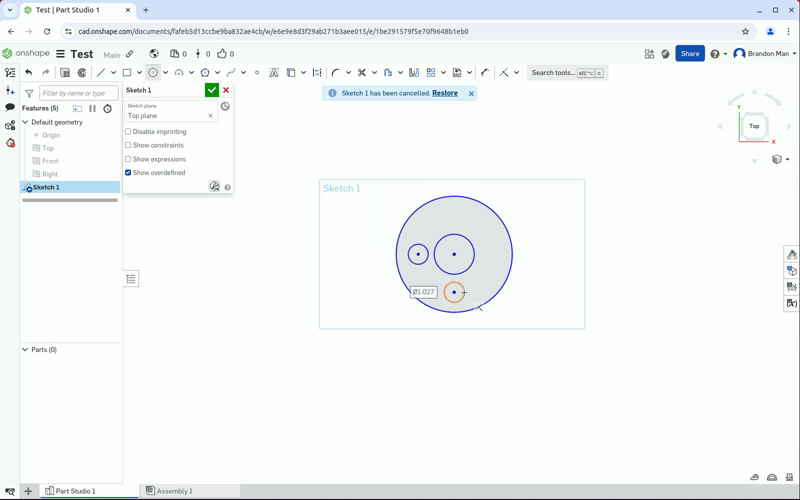
scroll(-6)
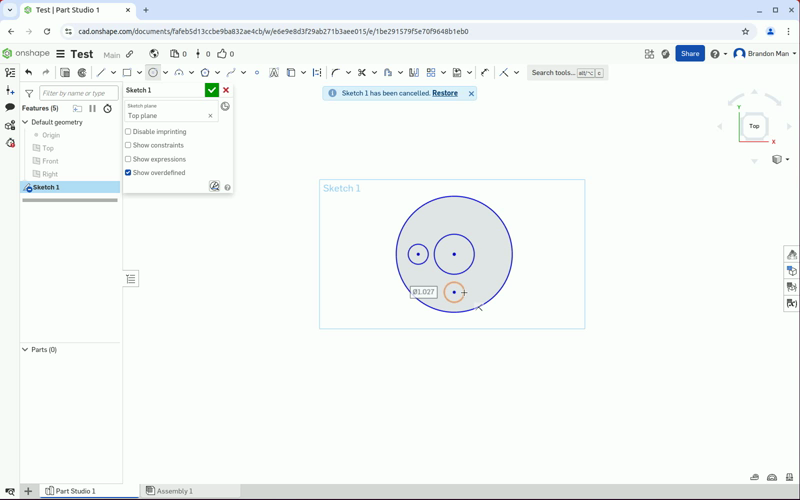
scroll(-6)
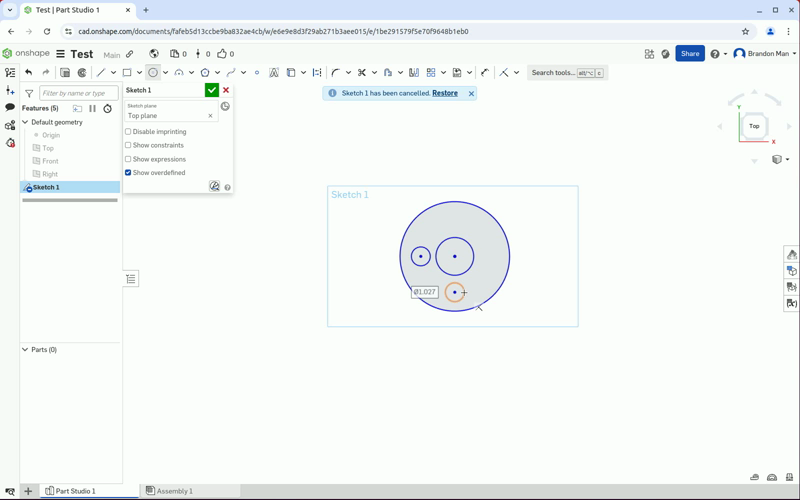
scroll(-6)
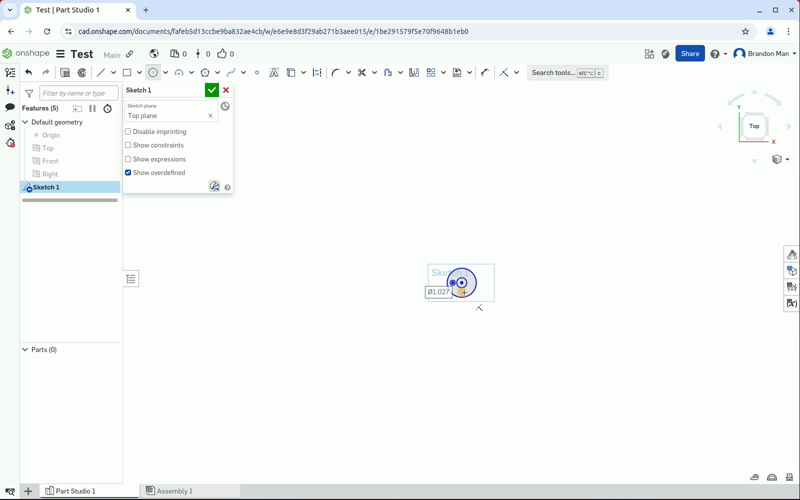
key(esc)
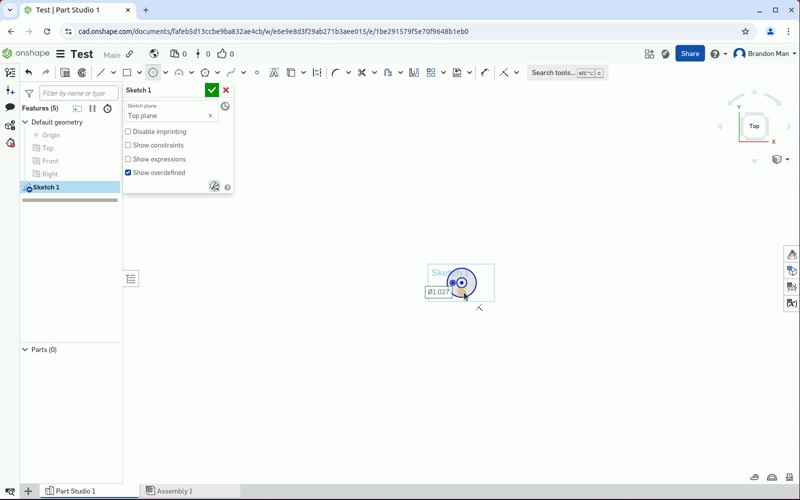
key(c)
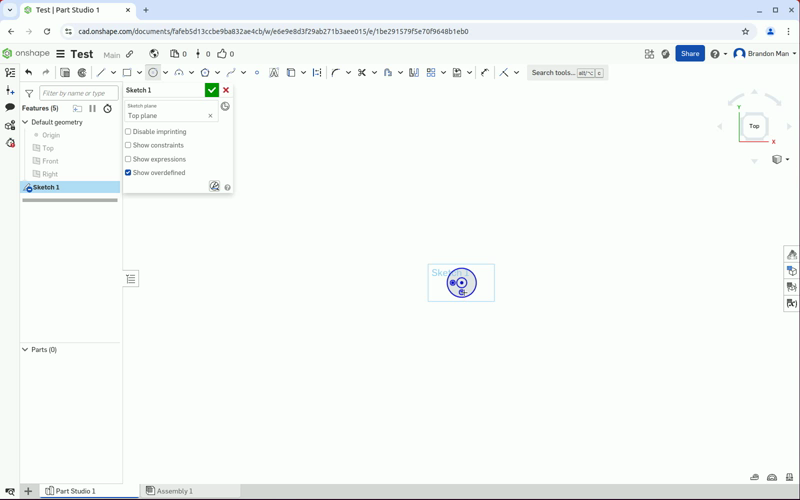
key_down(shift)
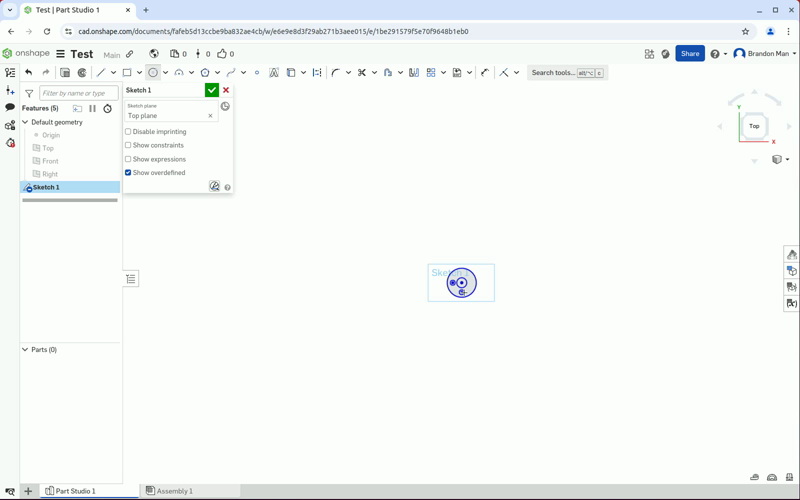
mouse_move(461, 273)
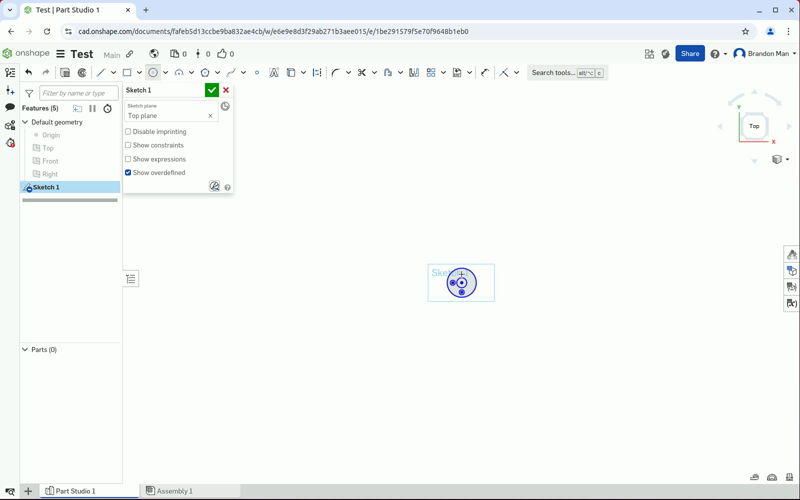
click(461, 273)
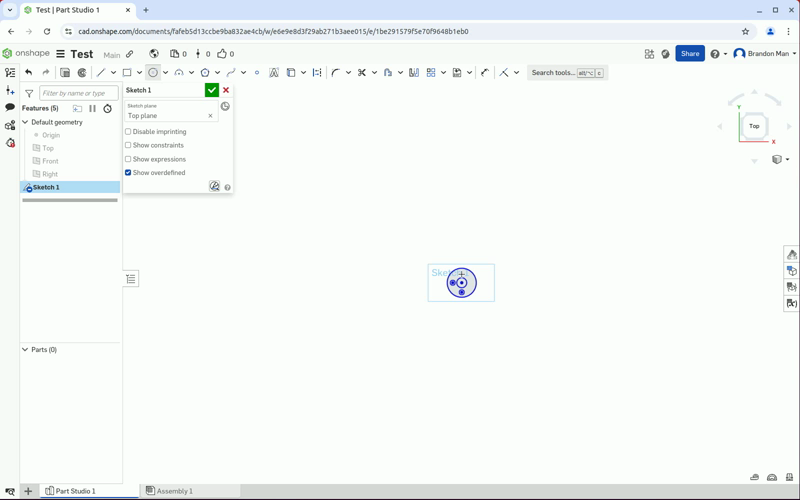
key_up(shift)
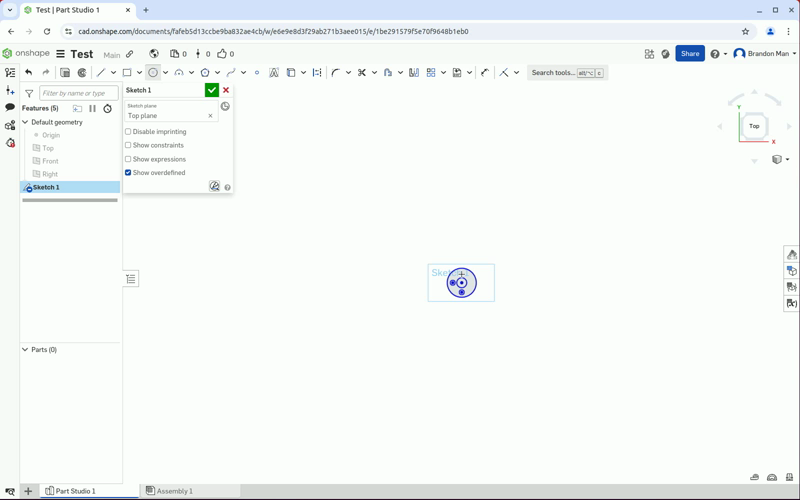
mouse_move(464, 273)
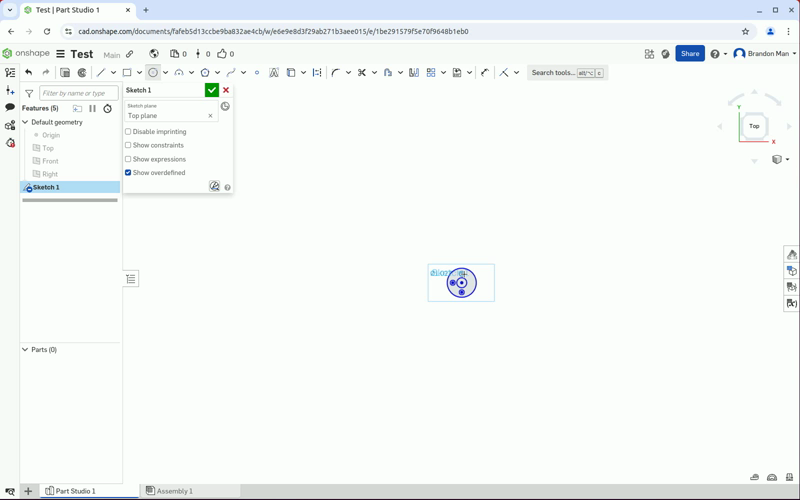
scroll(6)
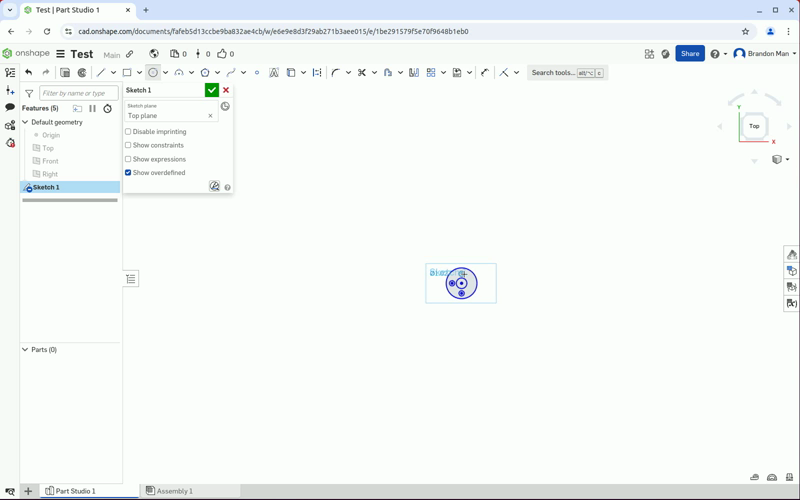
scroll(6)
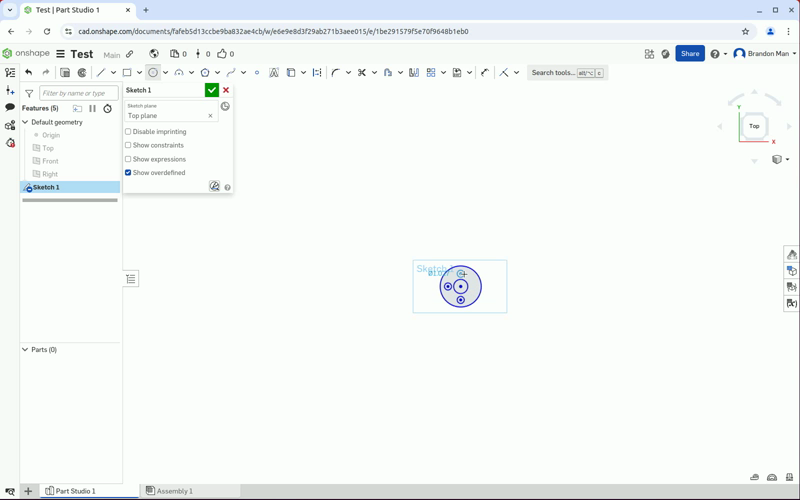
scroll(6)
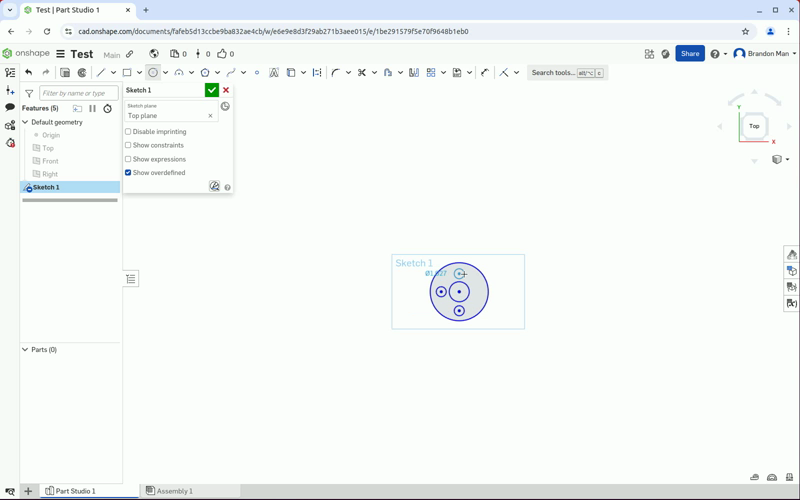
scroll(6)
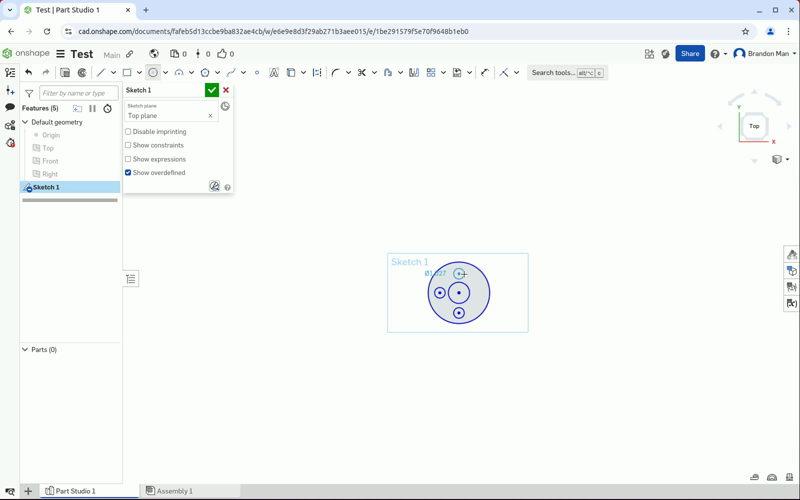
scroll(6)
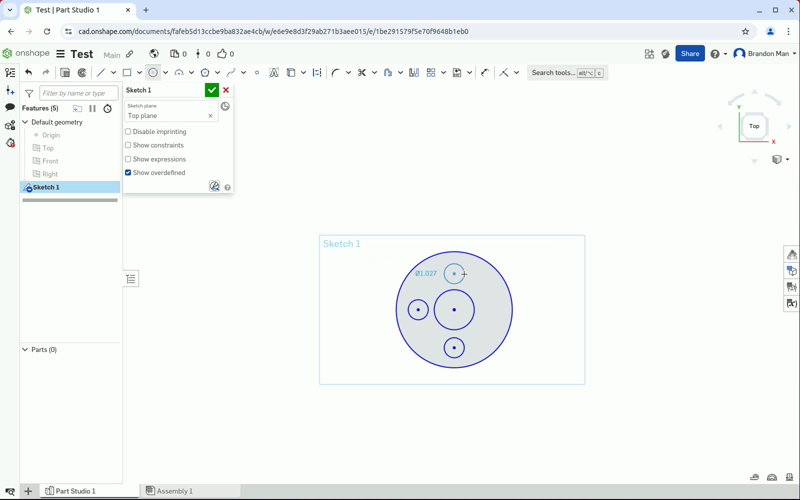
scroll(6)
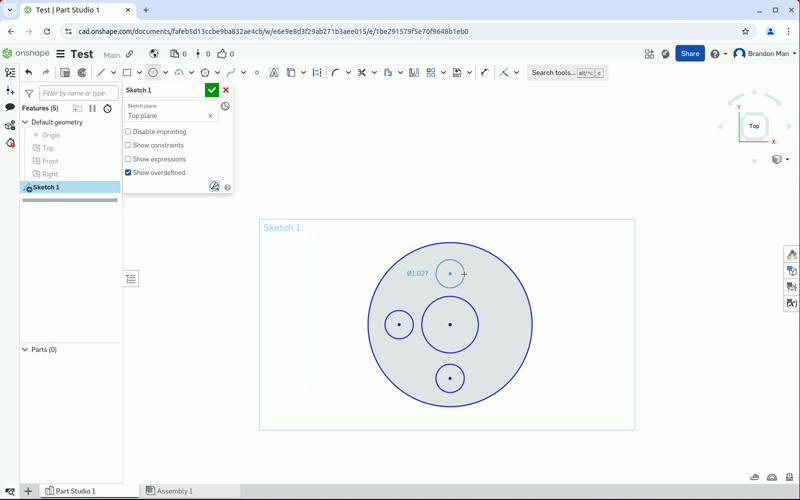
scroll(6)
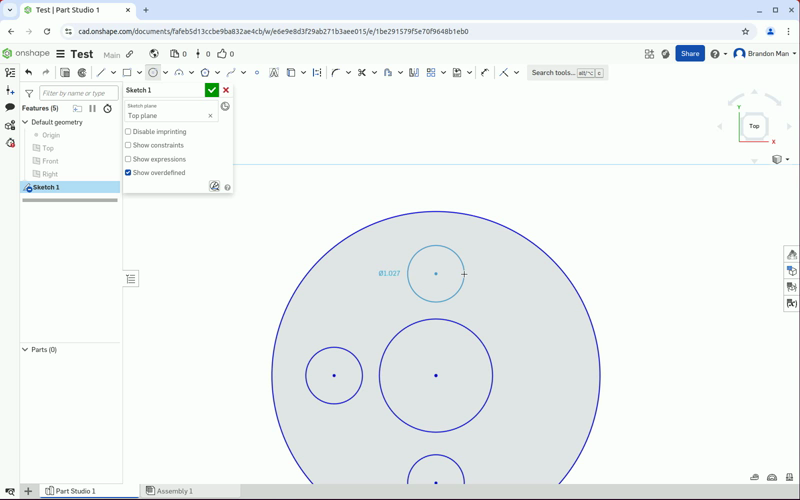
click(464, 273)
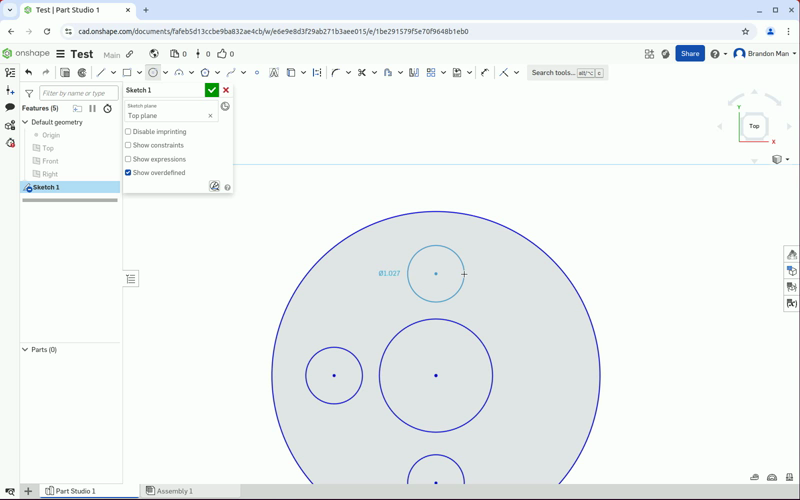
scroll(-6)
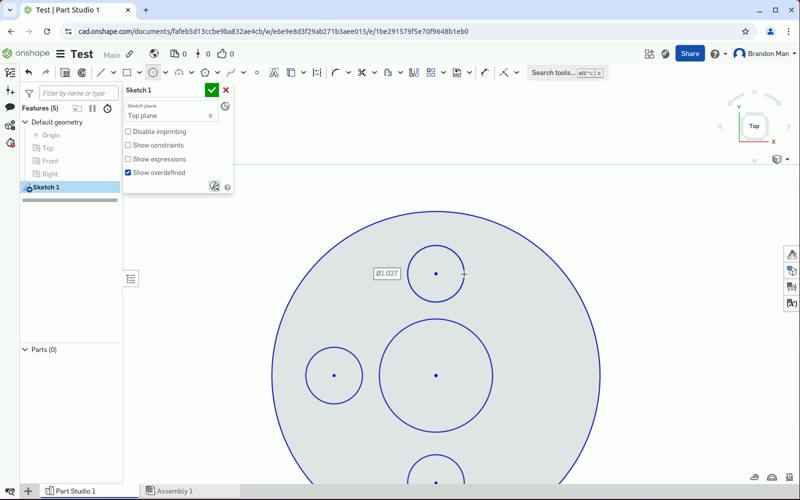
scroll(-6)
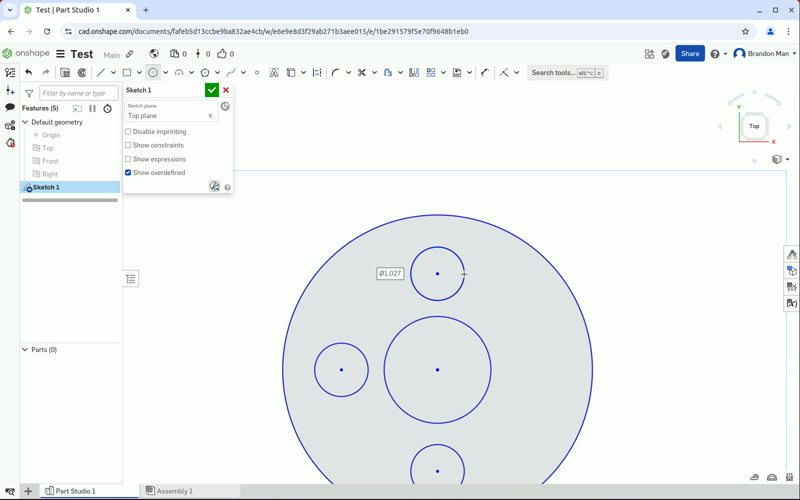
scroll(-6)
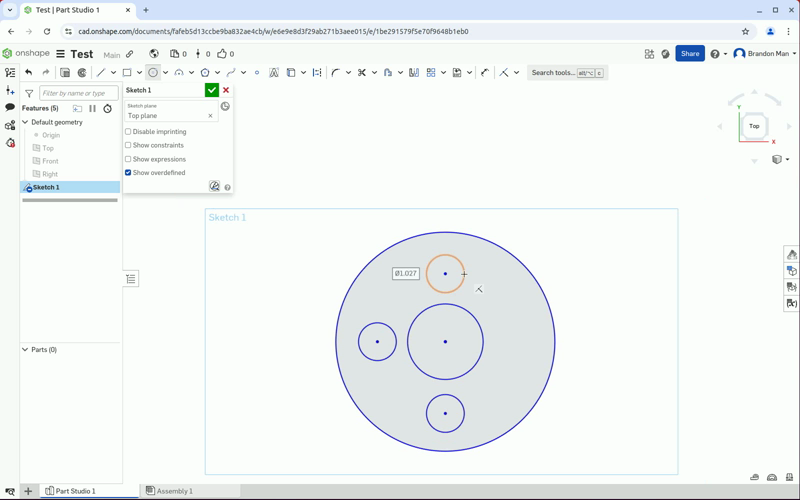
scroll(-6)
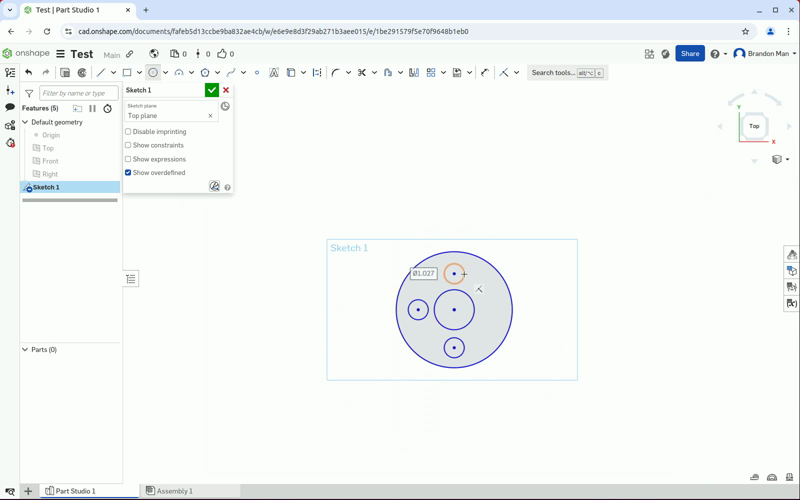
scroll(-6)
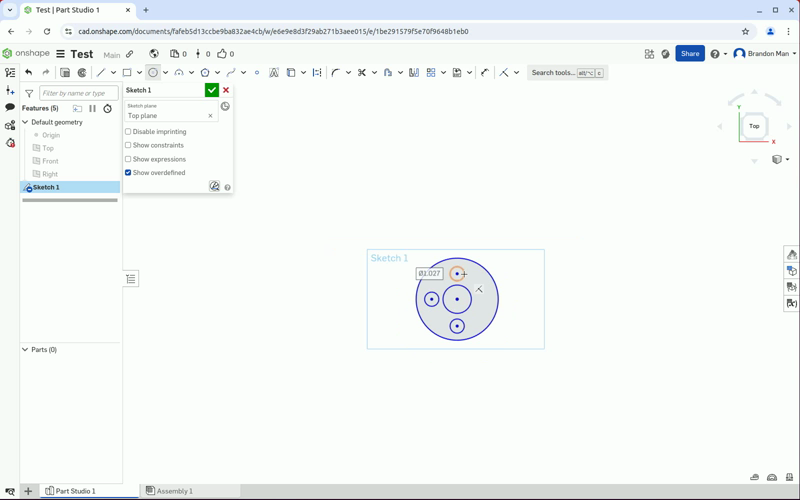
scroll(-6)
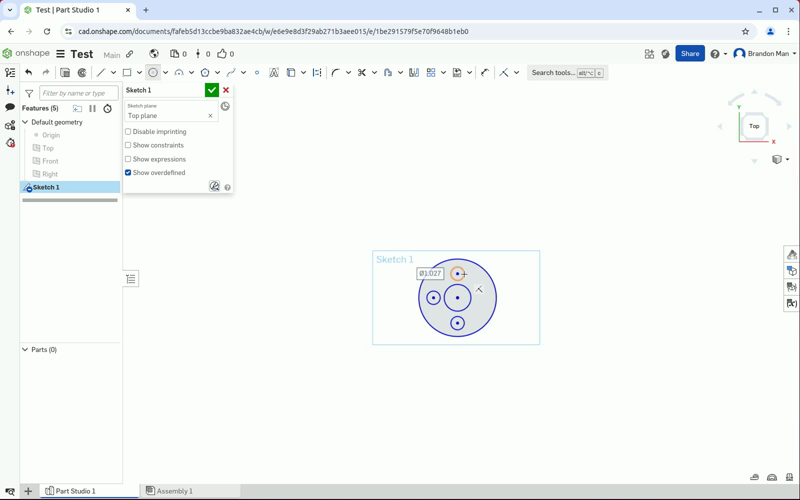
scroll(-6)
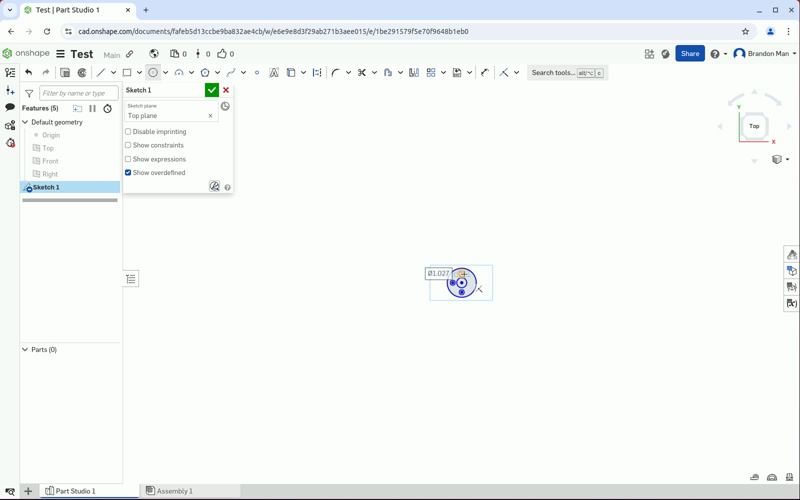
key(esc)
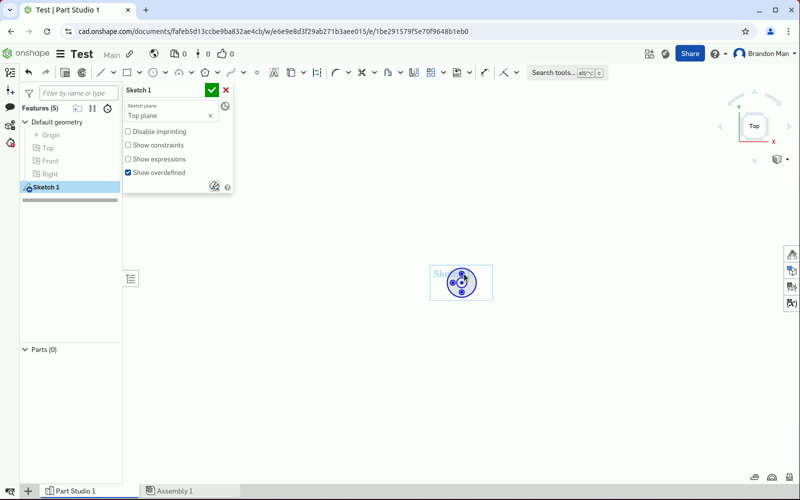
key(c)
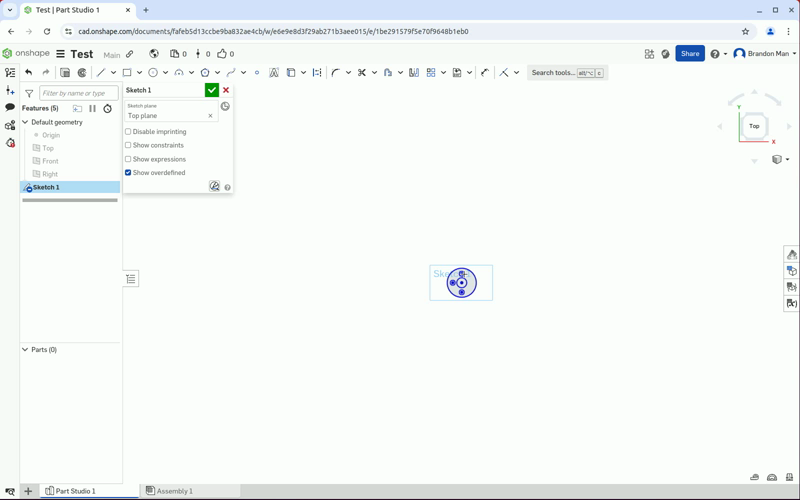
key_down(shift)
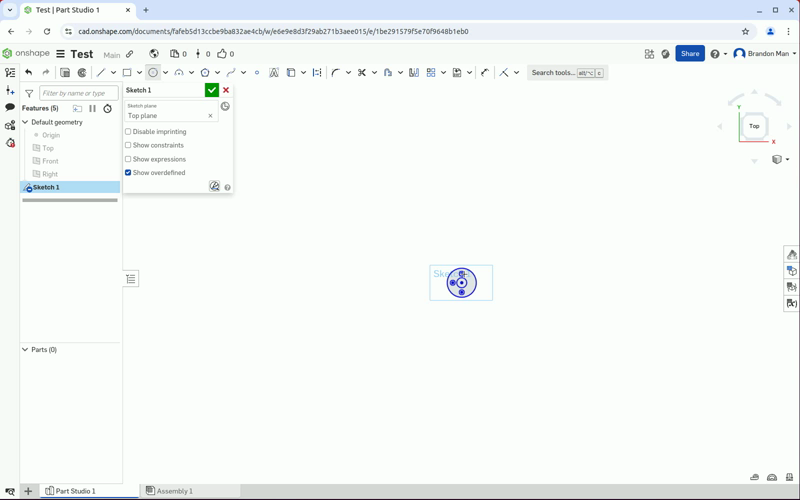
mouse_move(470, 282)
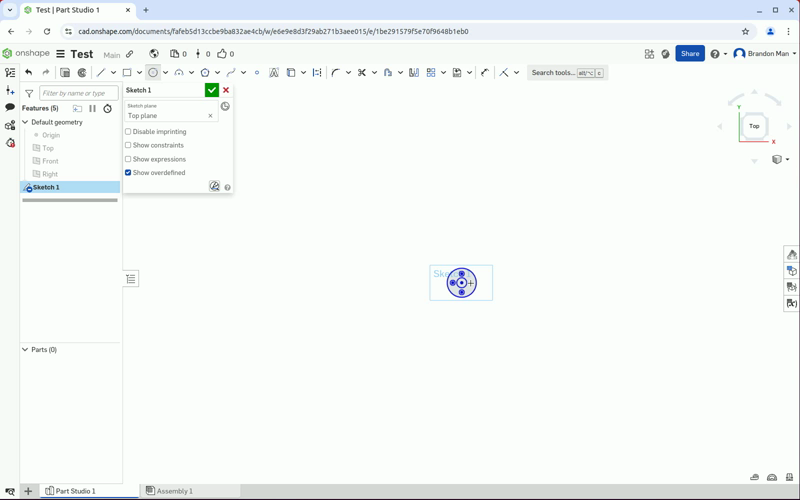
scroll(6)
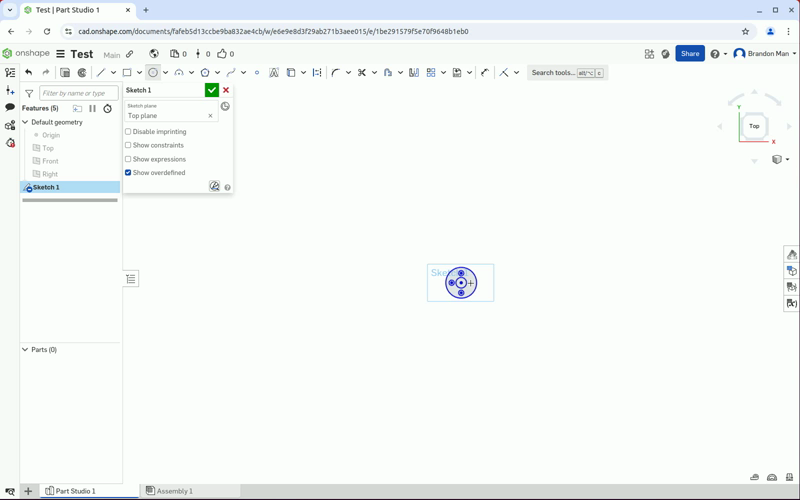
scroll(6)
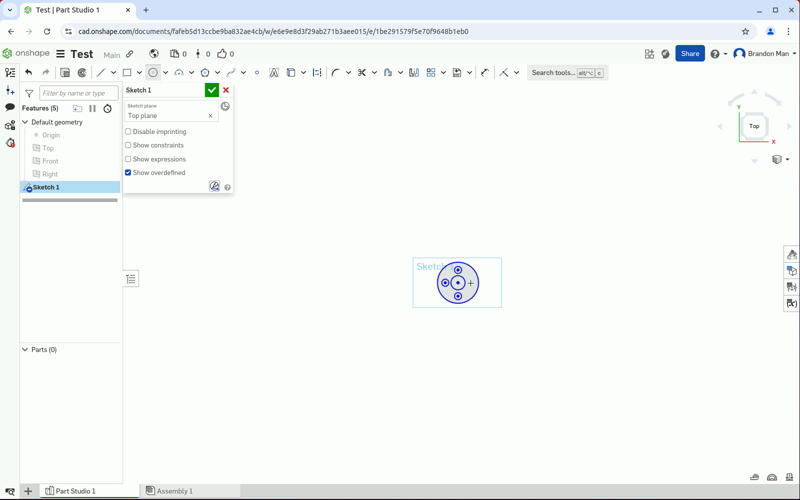
scroll(6)
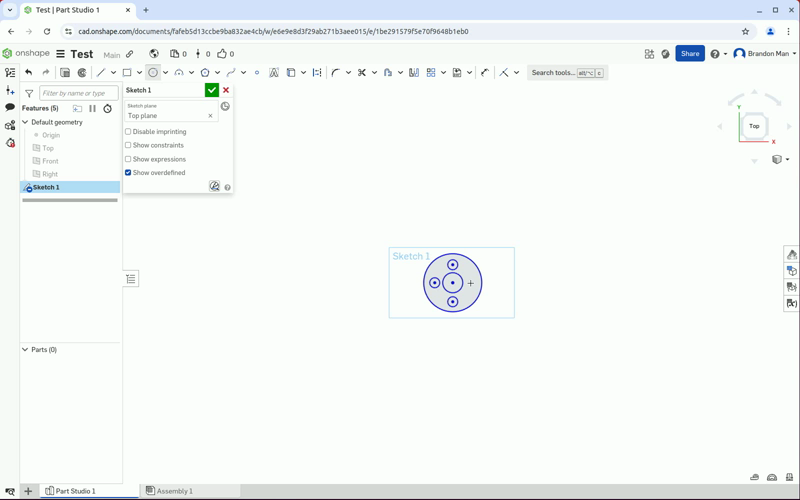
scroll(6)
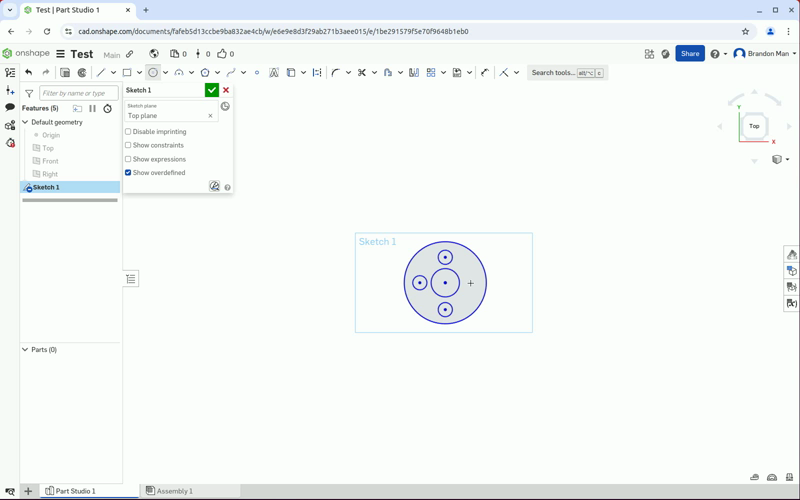
scroll(6)
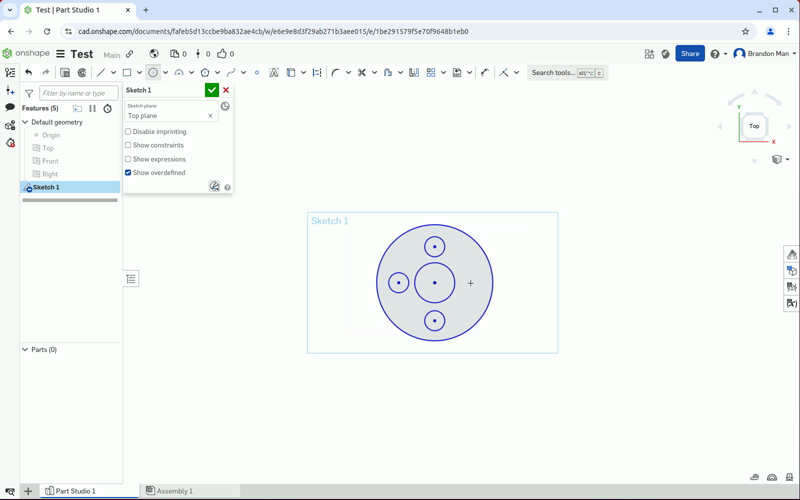
scroll(6)
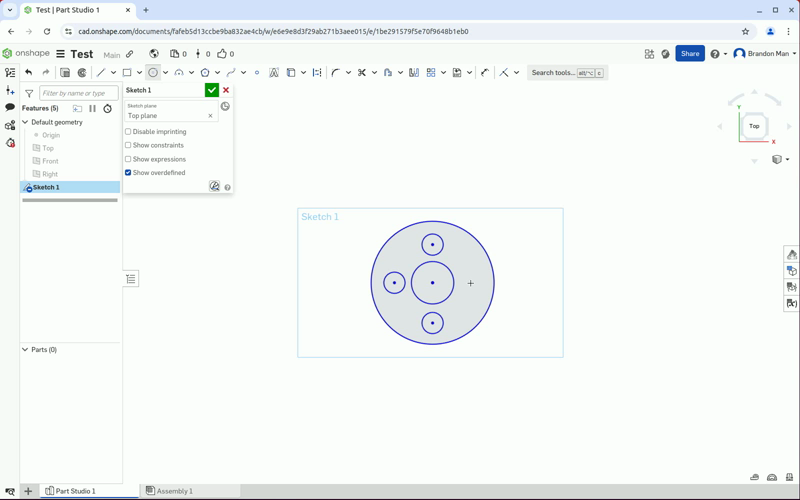
scroll(6)
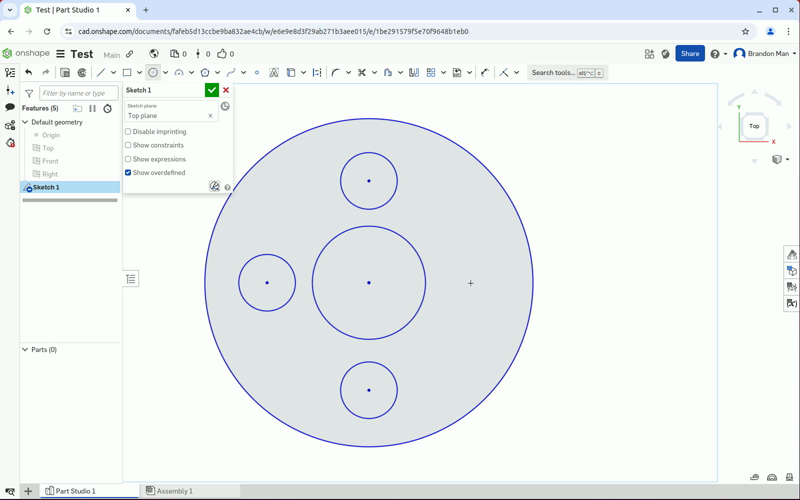
click(470, 282)
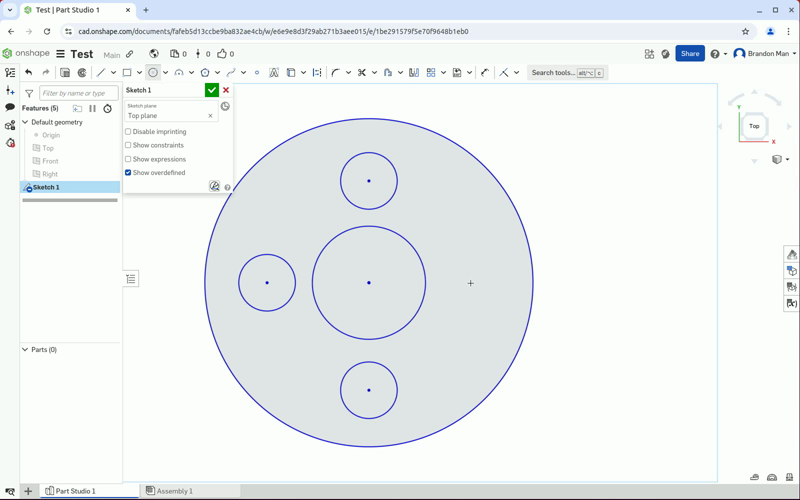
scroll(-6)
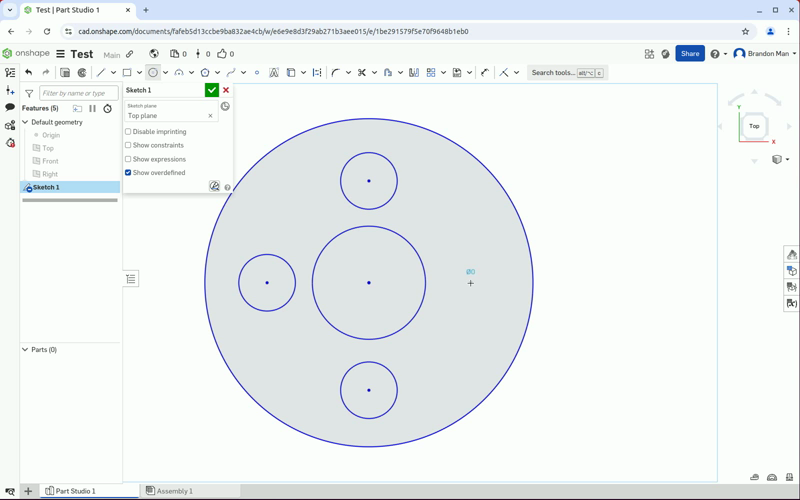
scroll(-6)
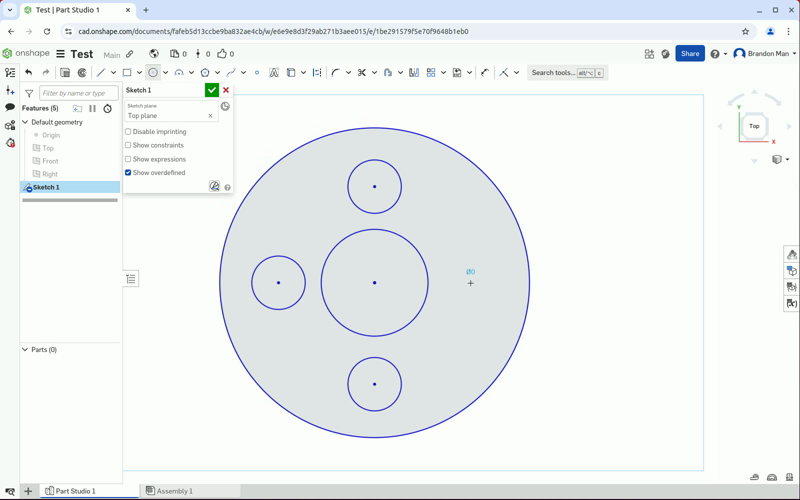
scroll(-6)
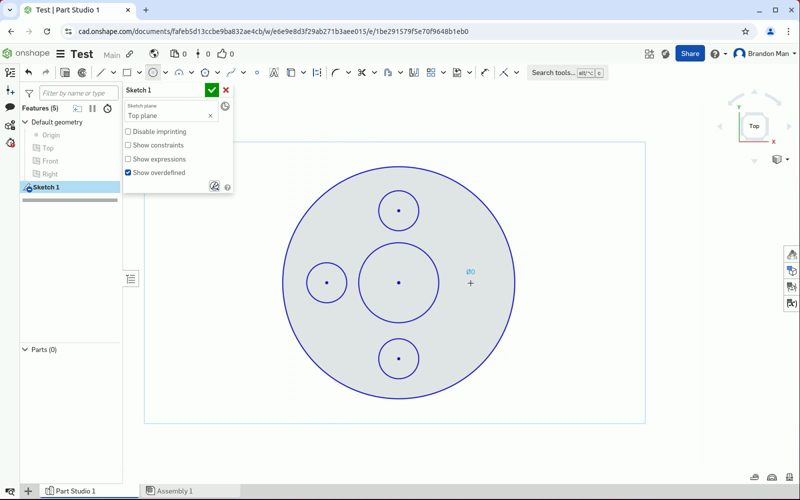
scroll(-6)
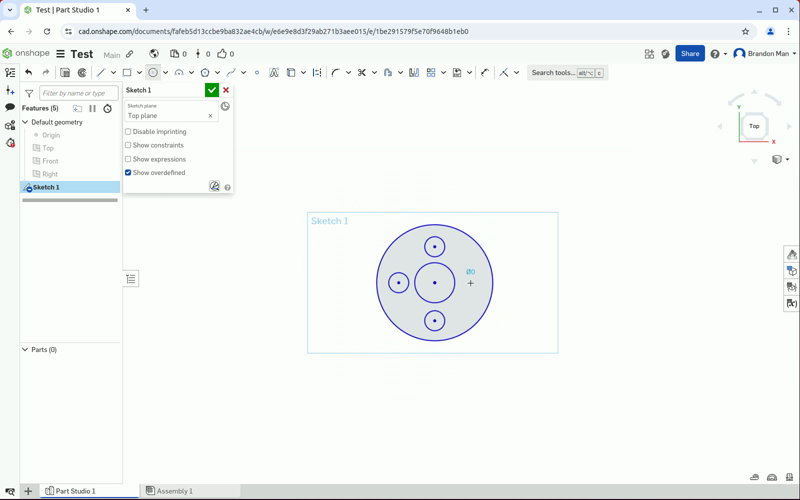
scroll(-6)
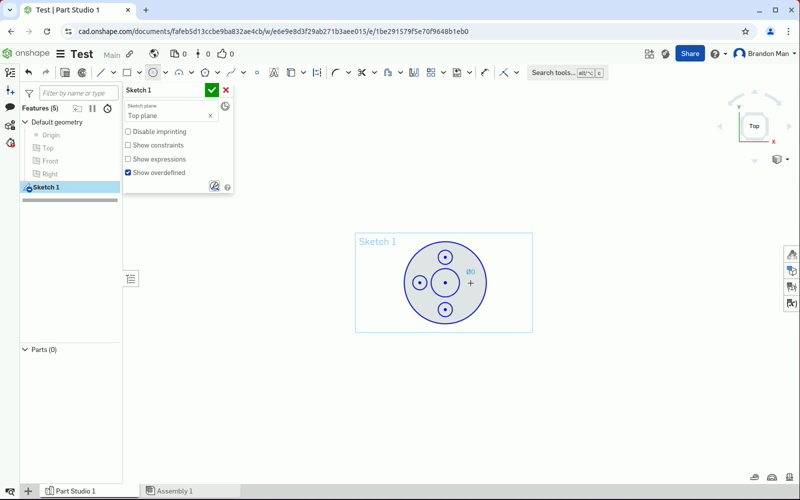
scroll(-6)
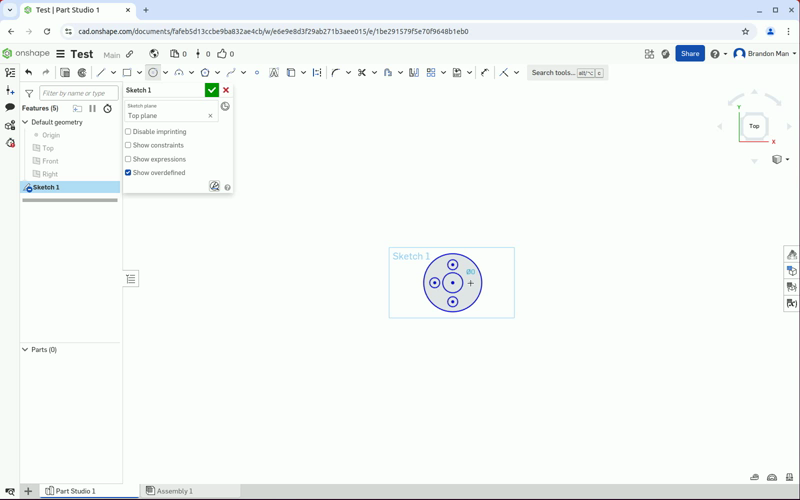
scroll(-6)
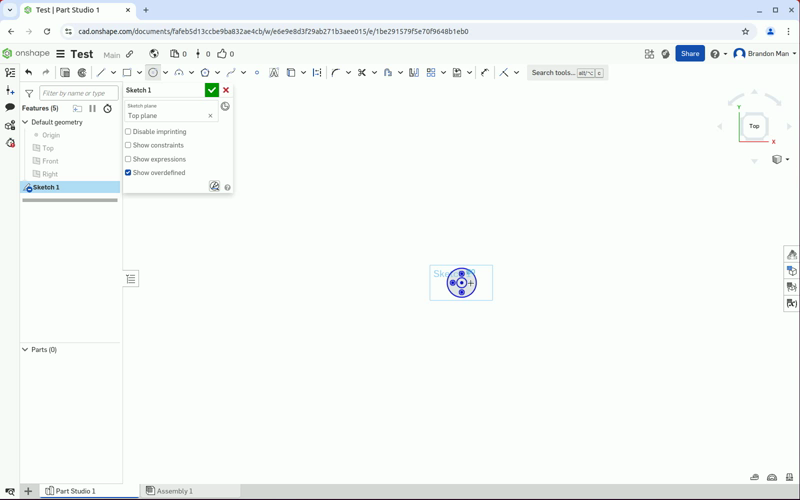
key_up(shift)
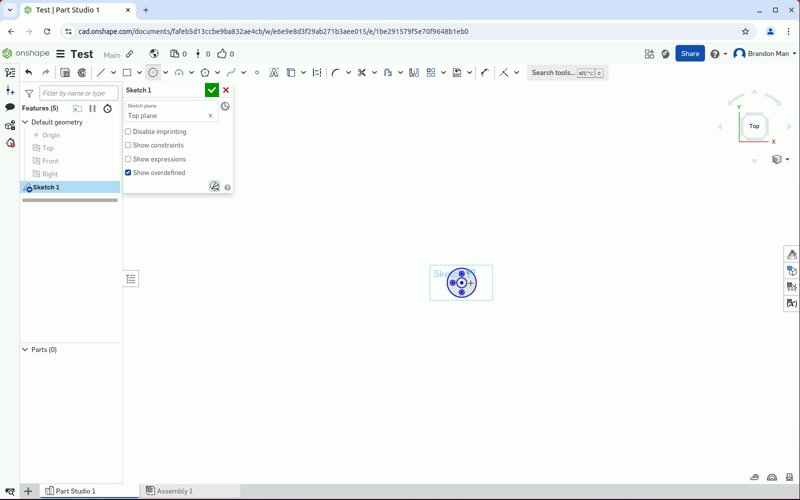
mouse_move(473, 282)
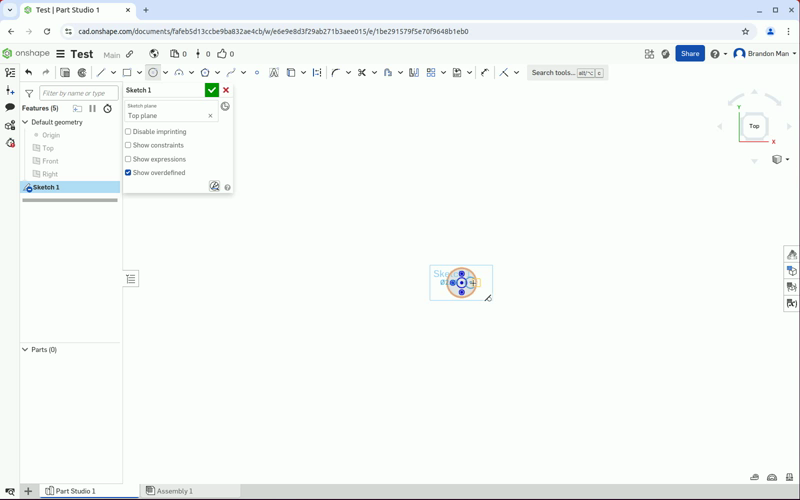
scroll(6)
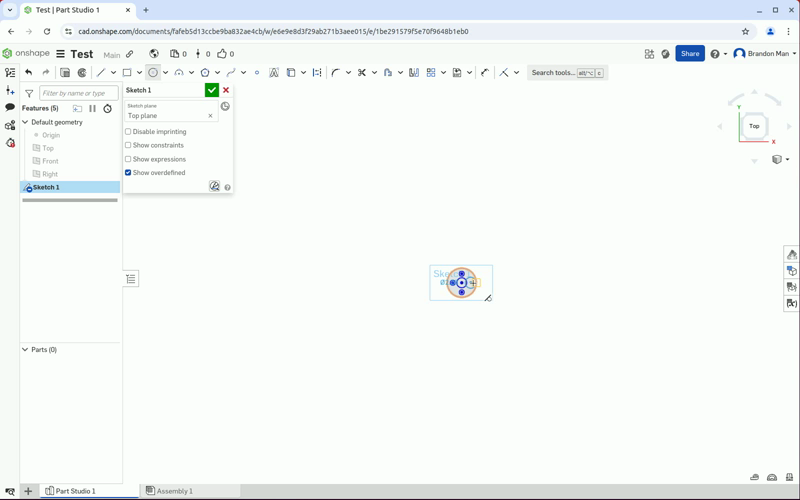
scroll(6)
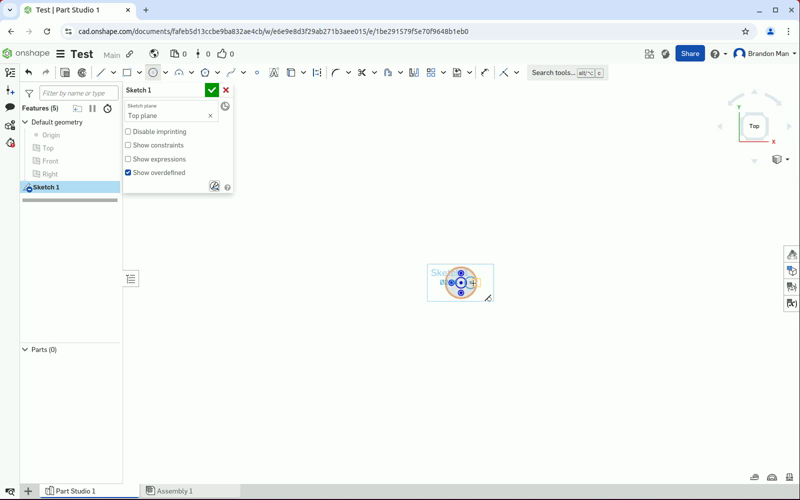
scroll(6)
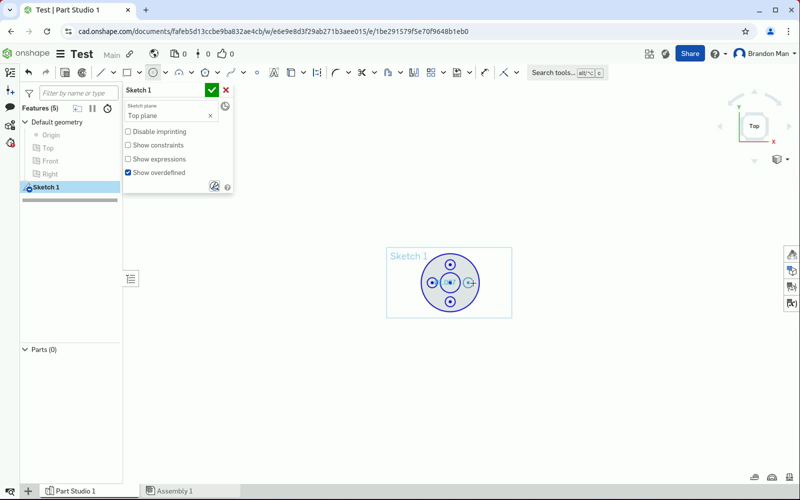
scroll(6)
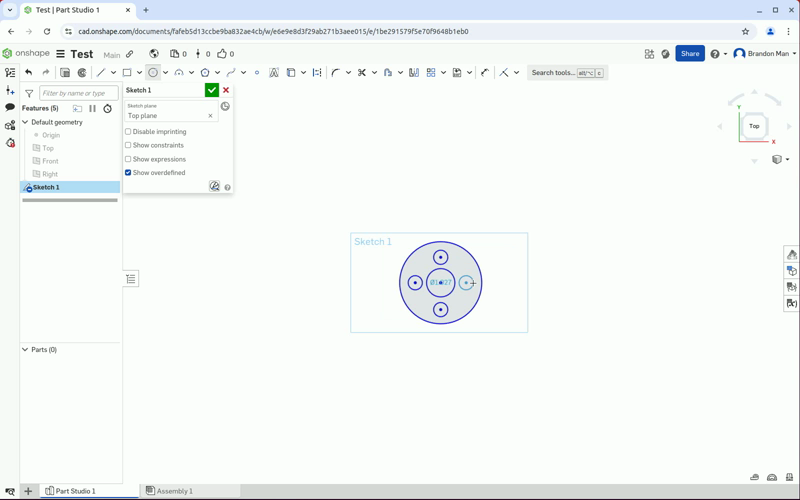
scroll(6)
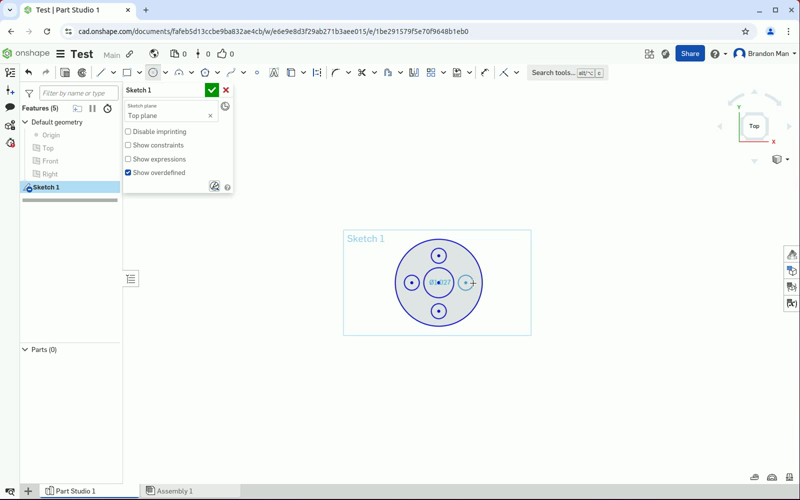
scroll(6)
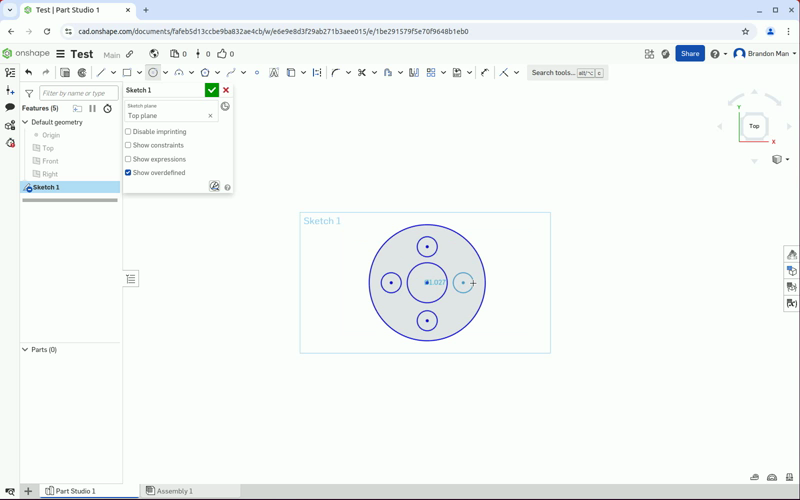
scroll(6)
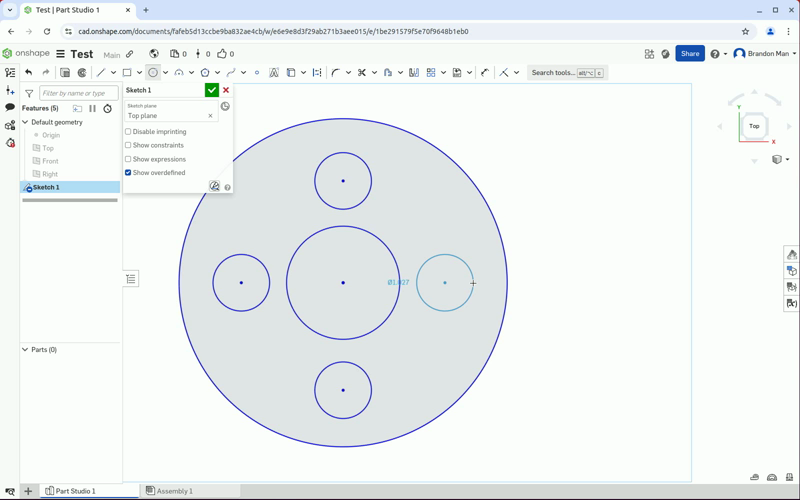
click(473, 282)
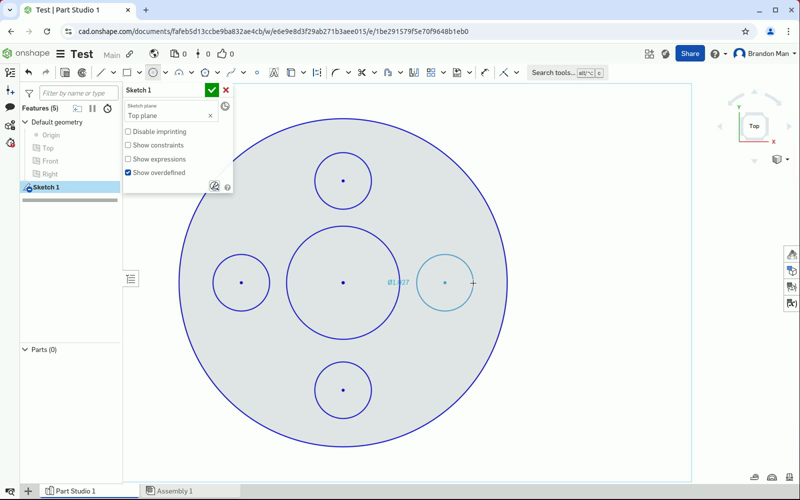
scroll(-6)
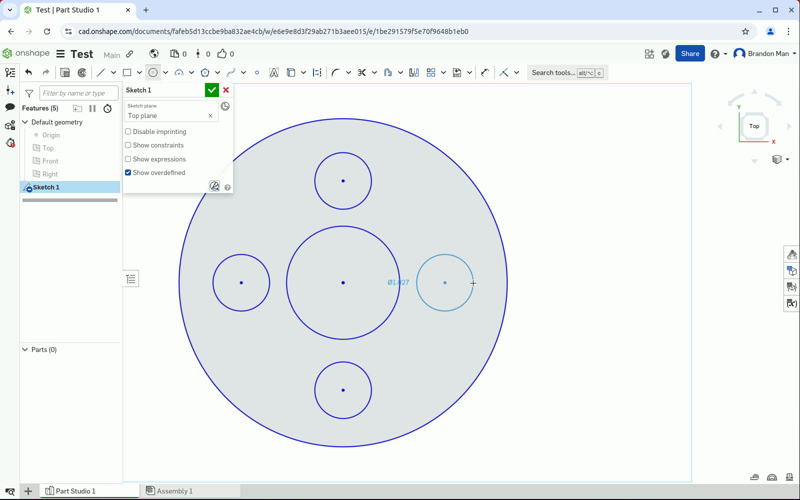
scroll(-6)
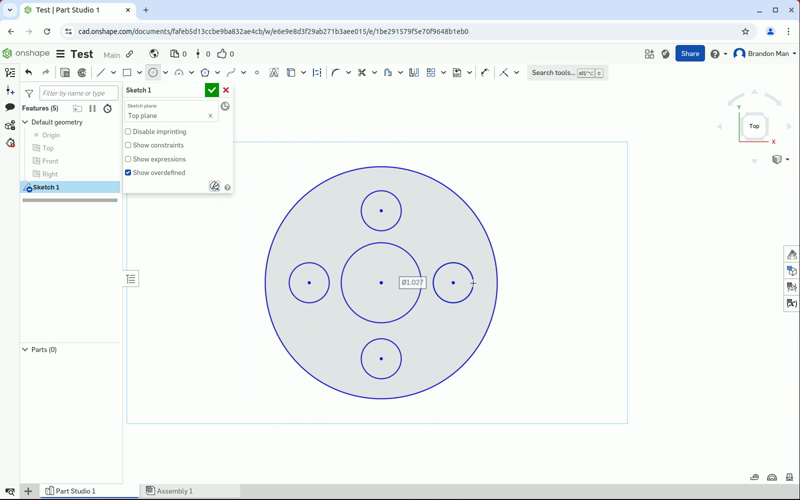
scroll(-6)
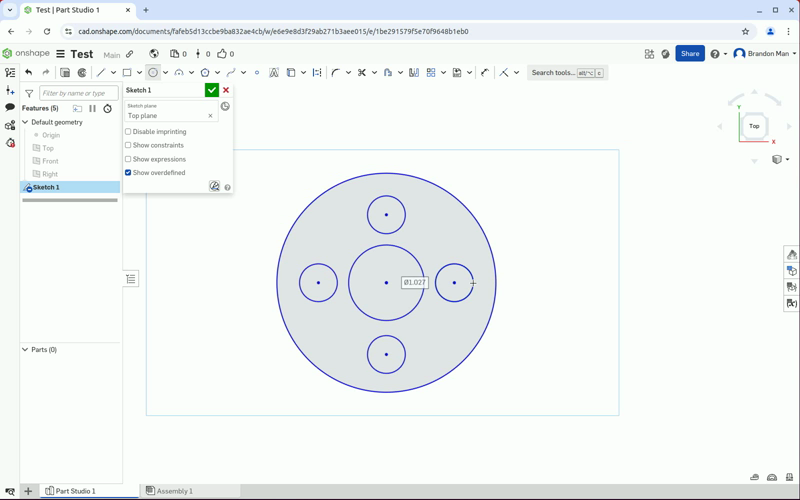
scroll(-6)
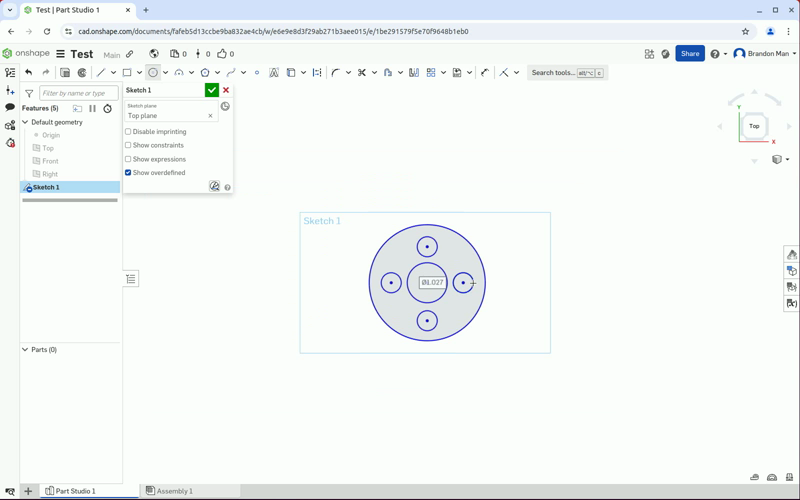
scroll(-6)
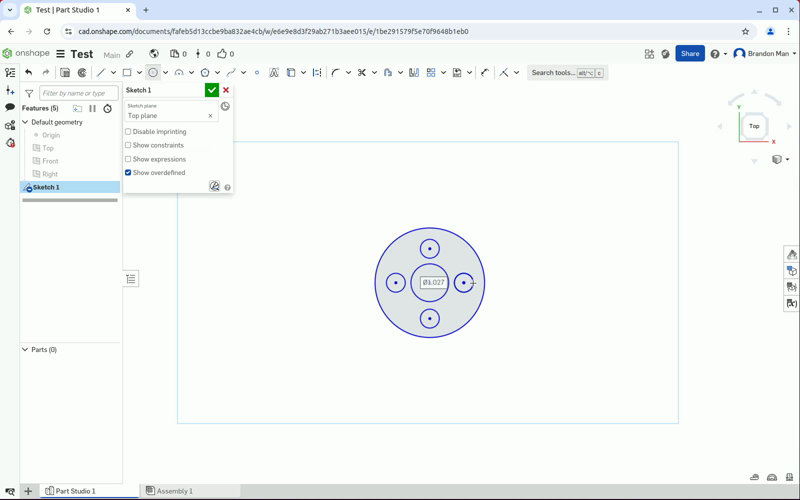
scroll(-6)
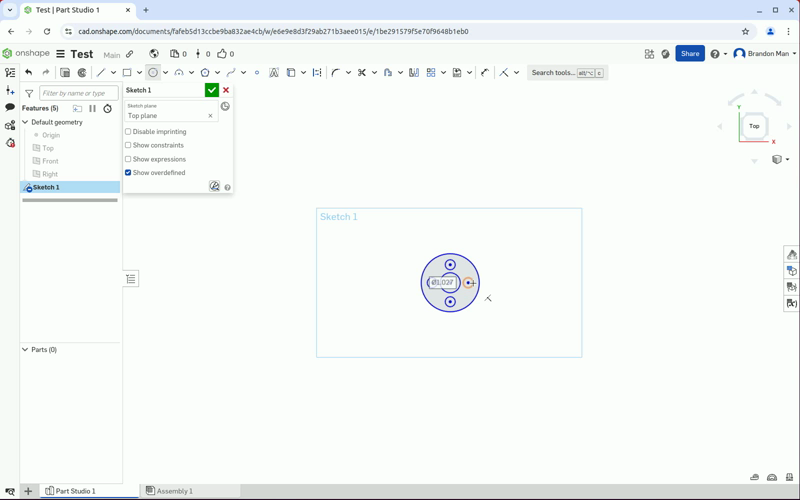
scroll(-6)
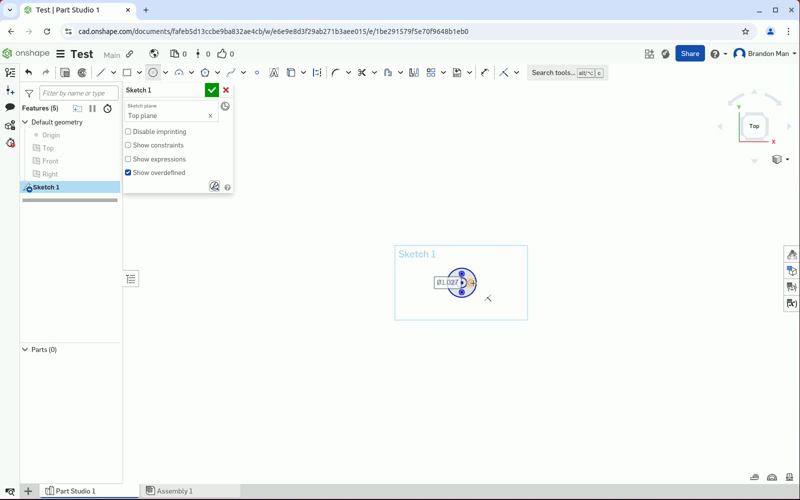
key(esc)
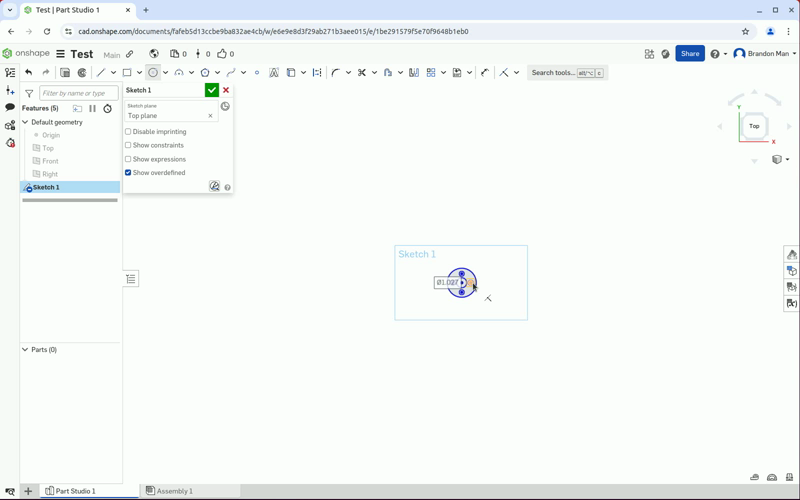
mouse_move(455, 277)
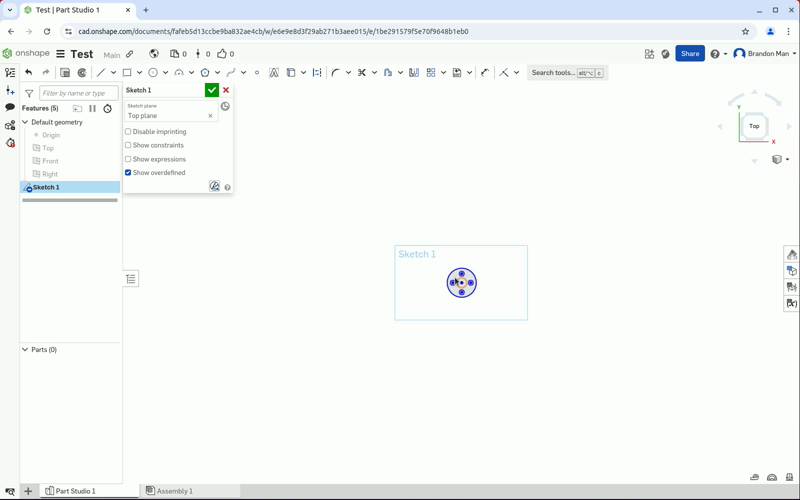
scroll(6)
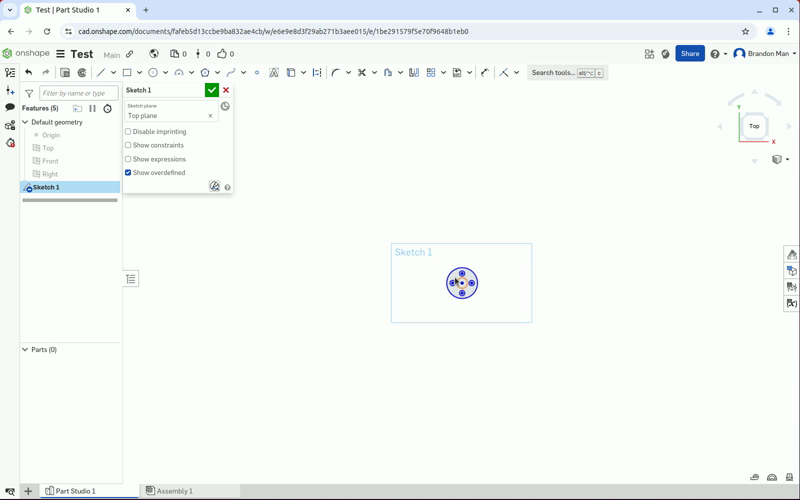
scroll(6)
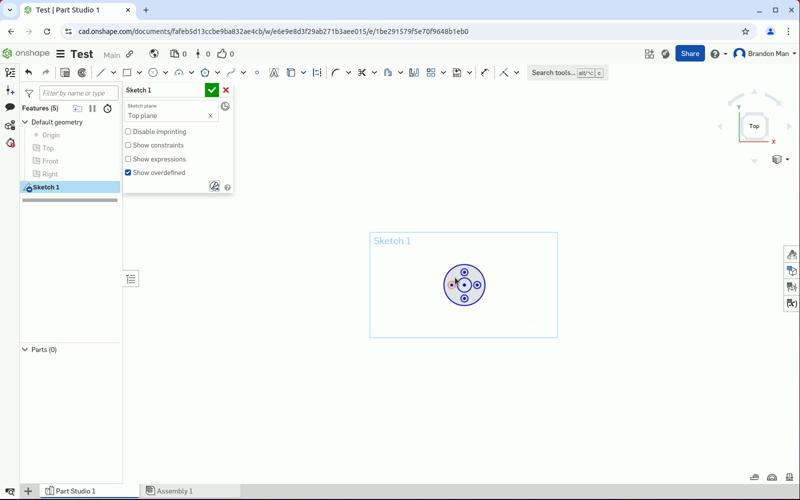
scroll(6)
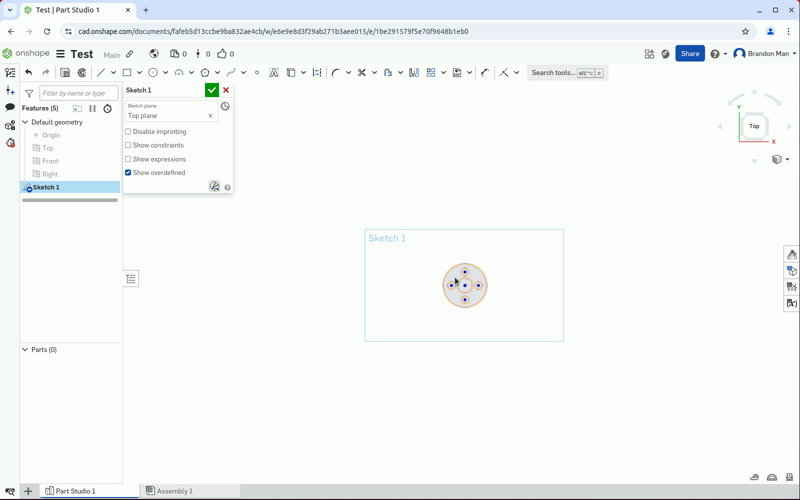
scroll(6)
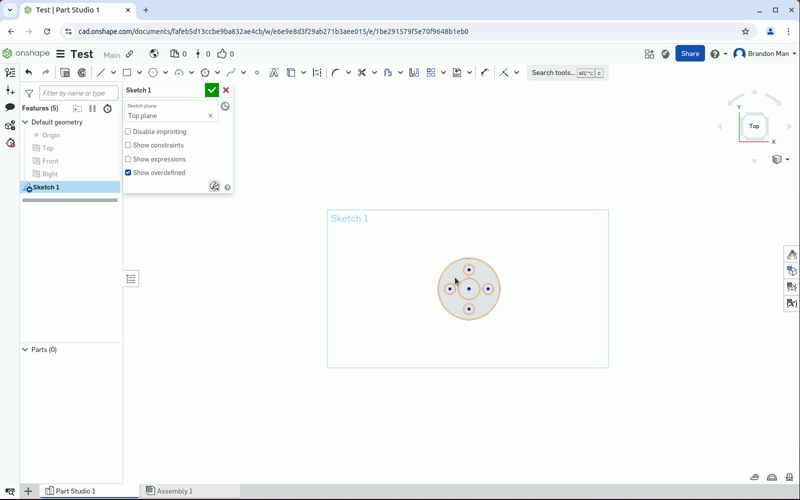
scroll(6)
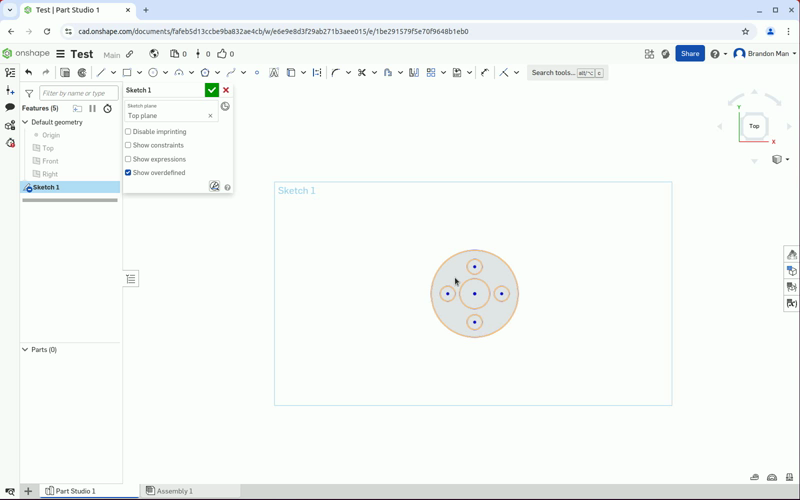
scroll(6)
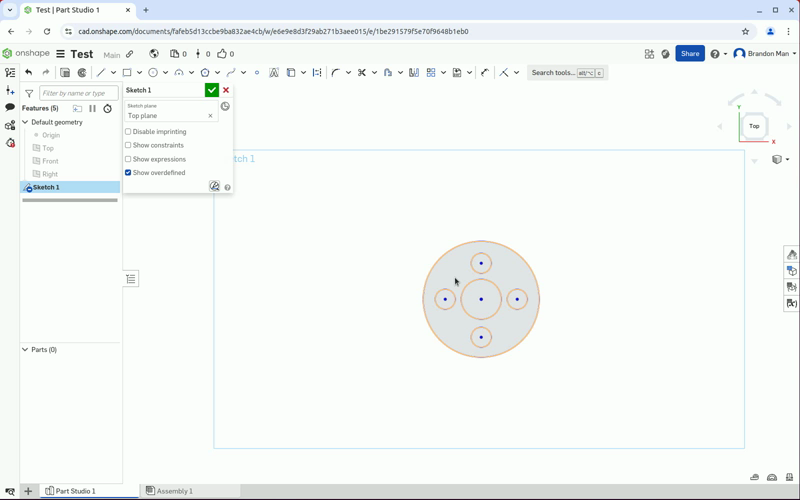
scroll(6)
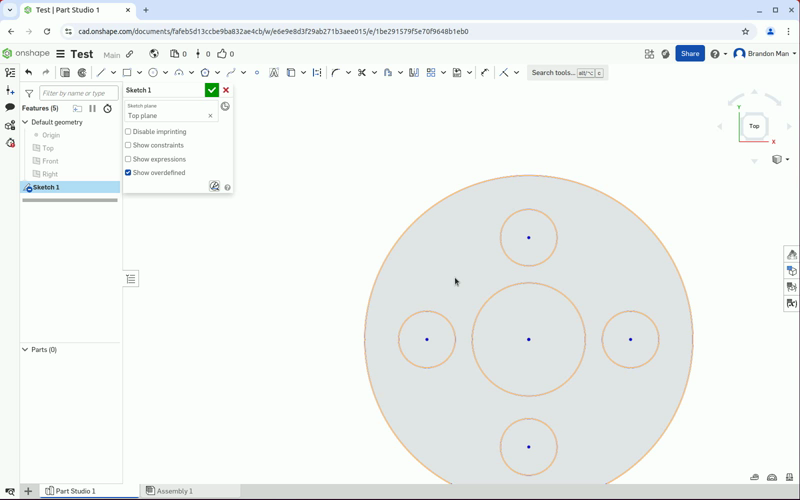
click(455, 277)
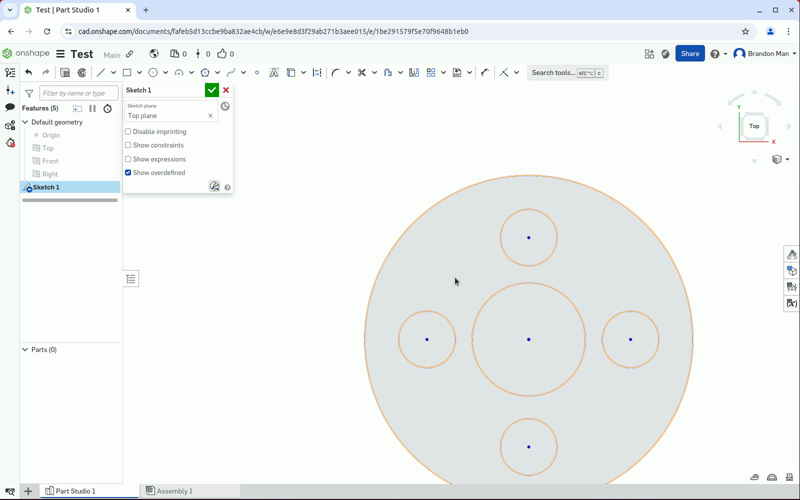
scroll(-6)
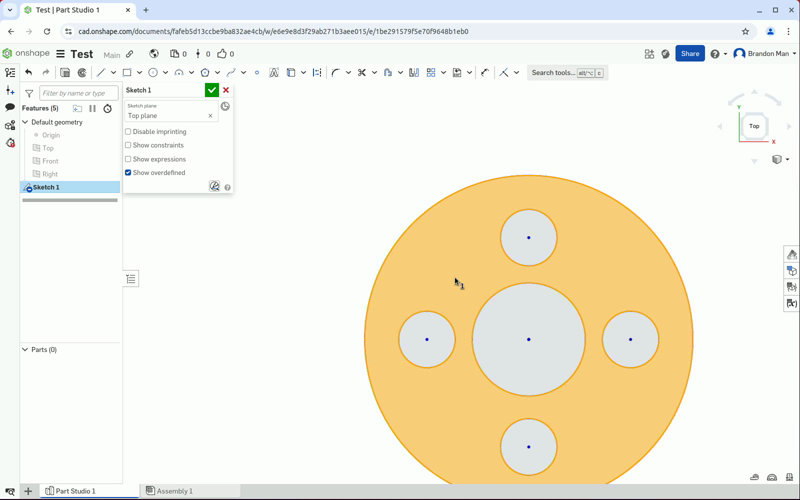
scroll(-6)
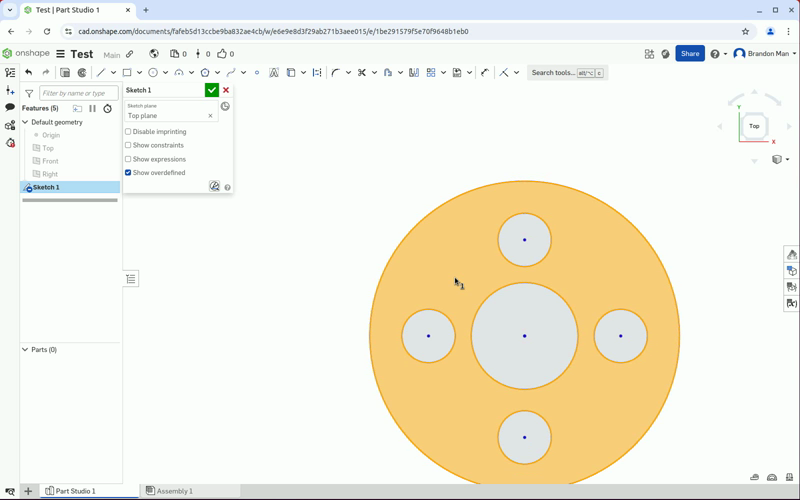
scroll(-6)
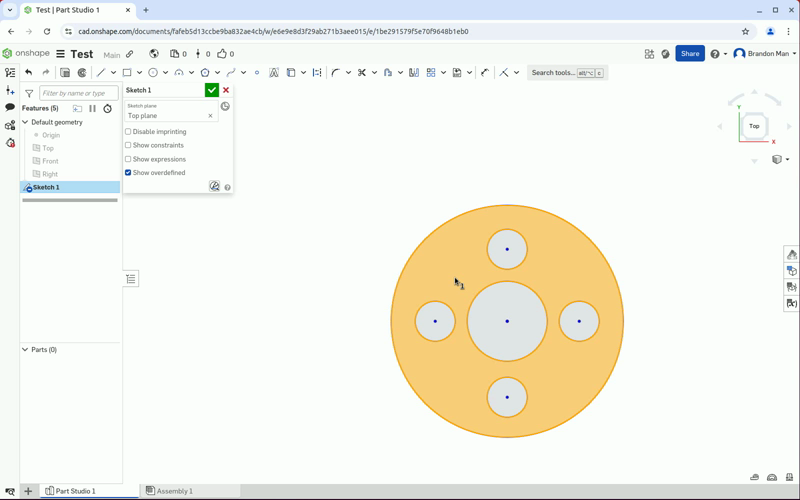
scroll(-6)
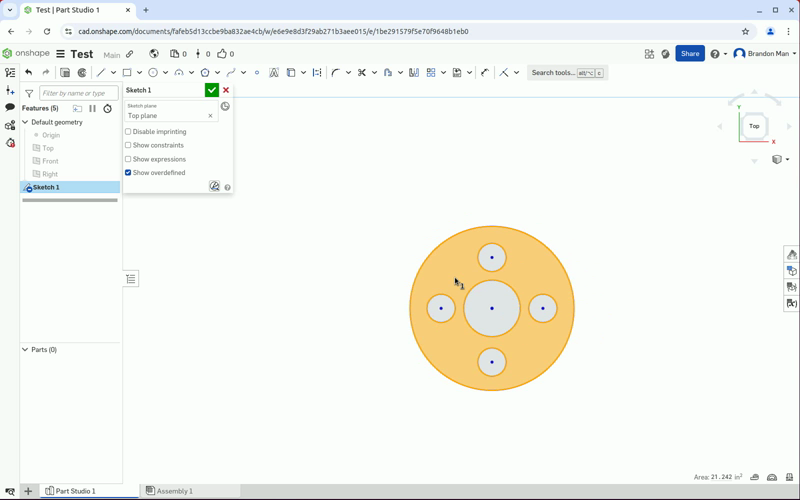
scroll(-6)
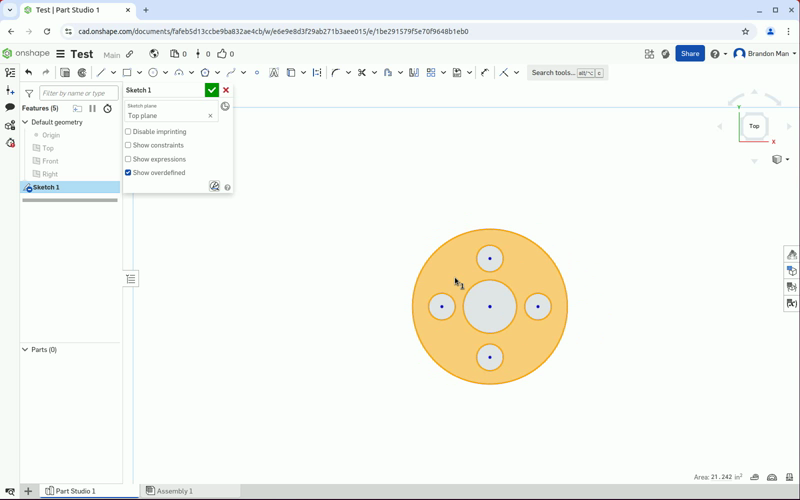
scroll(-6)
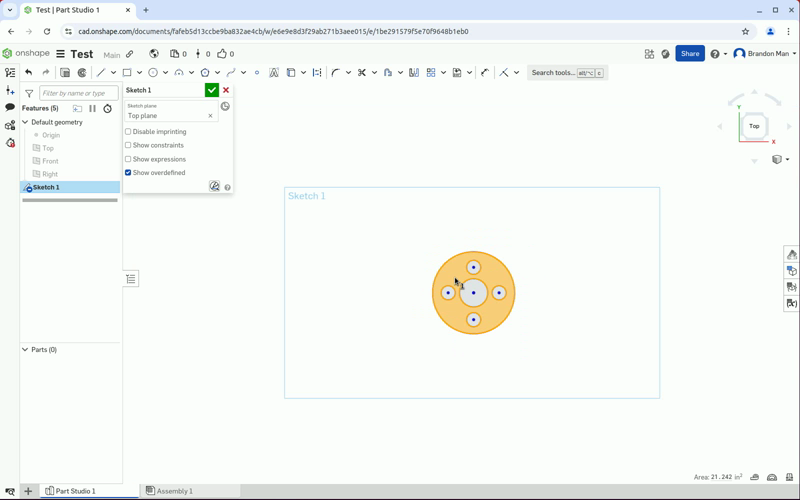
scroll(-6)
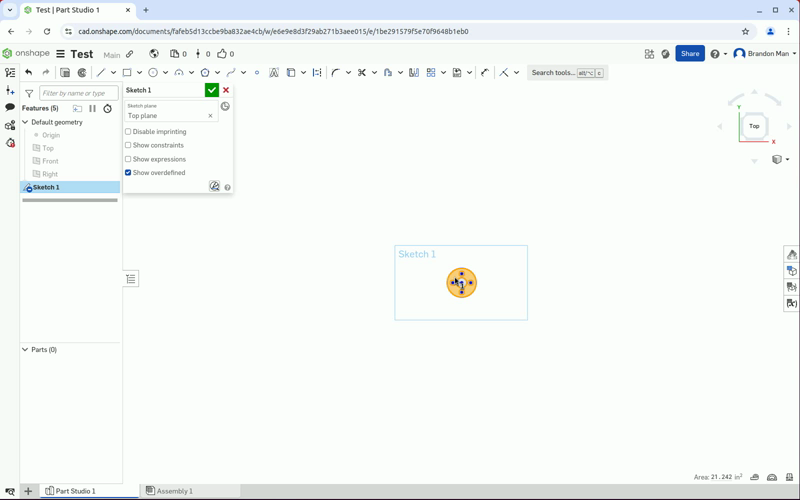
mouse_move(73, 352)
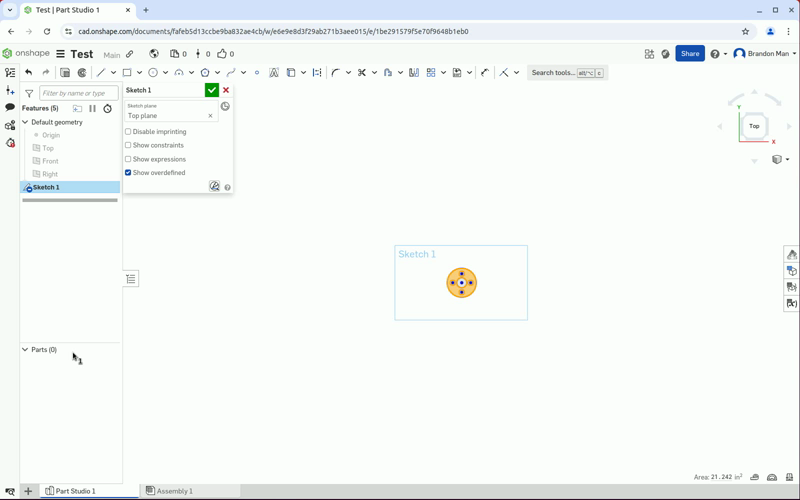
key(shift+y)
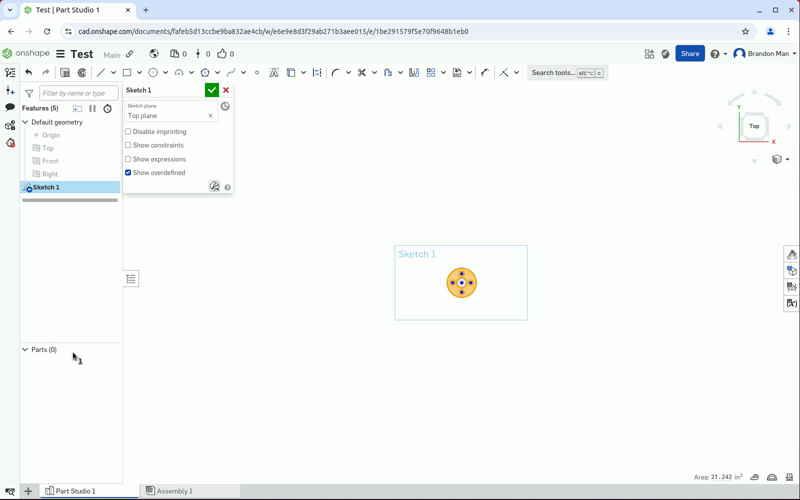
key(shift+e)
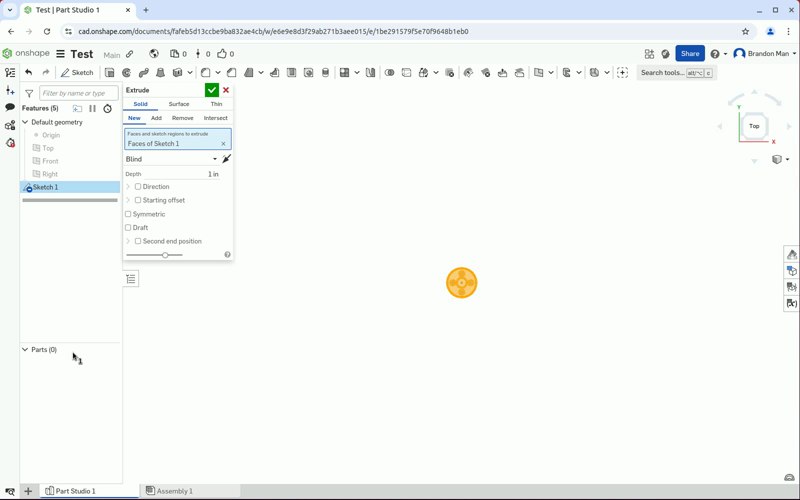
mouse_move(143, 106)
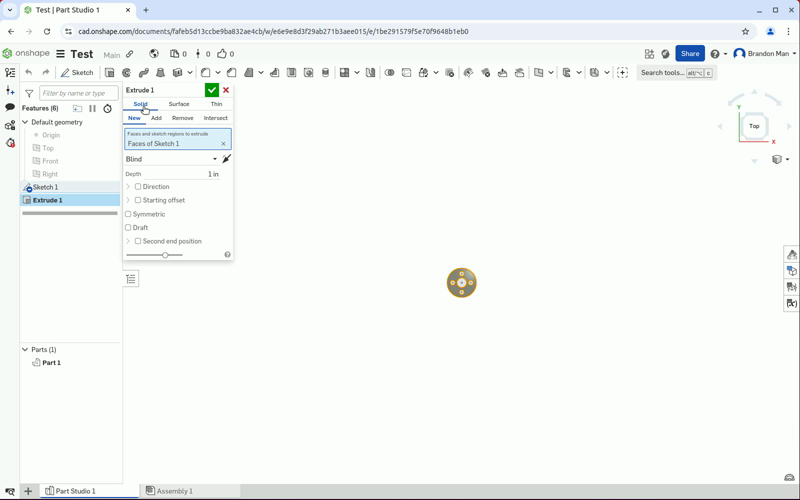
click(143, 106)
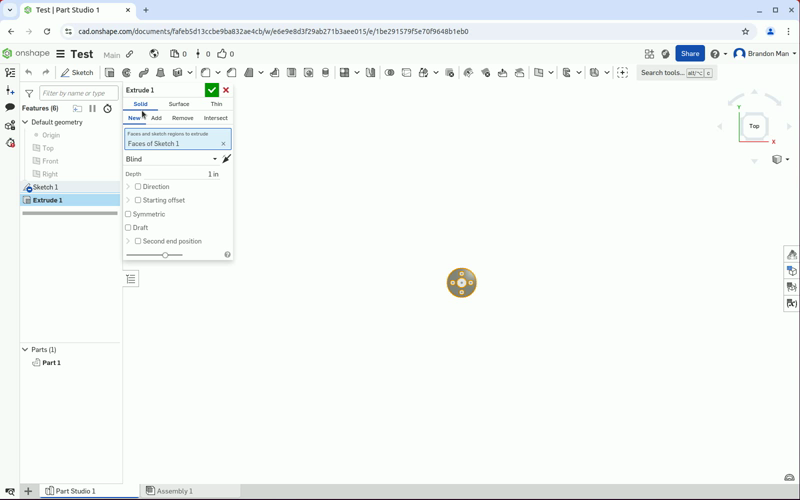
mouse_move(137, 120)
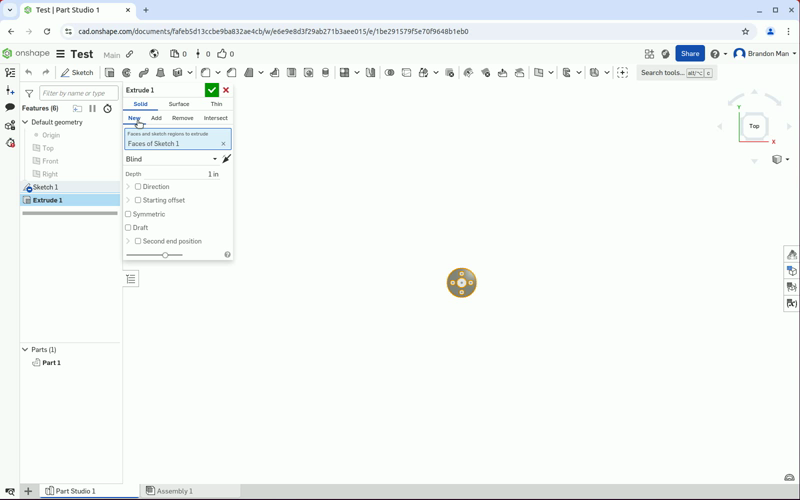
click(137, 120)
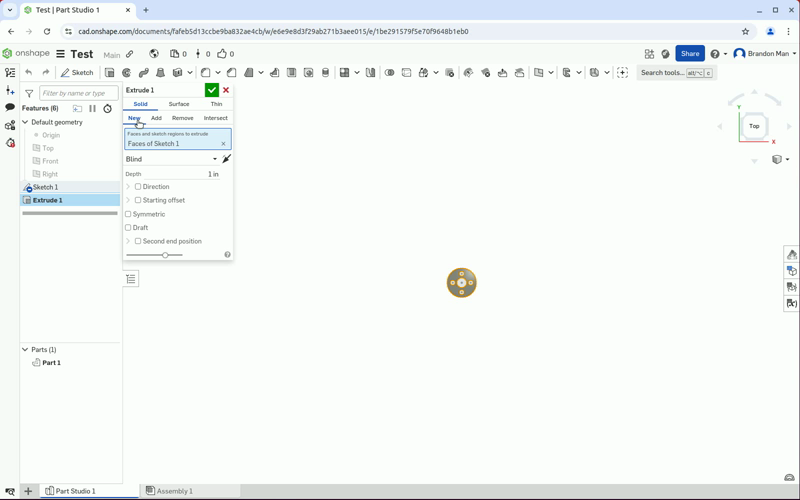
key(tab, 4)
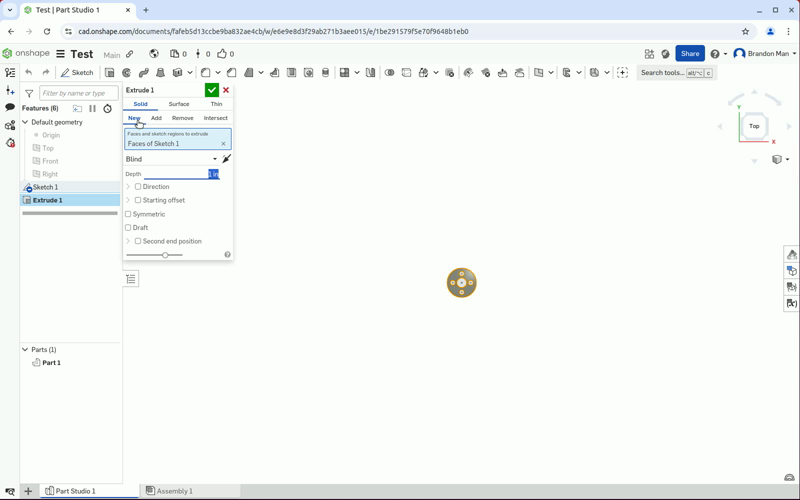
text(5.778)
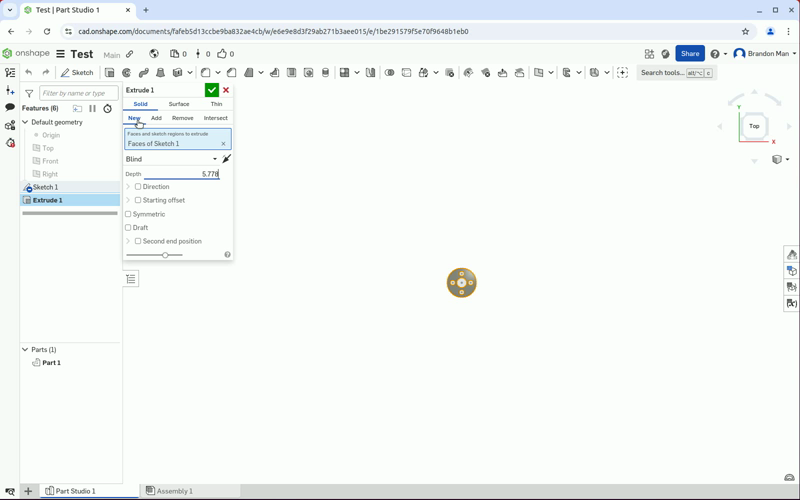
key(tab, 3)
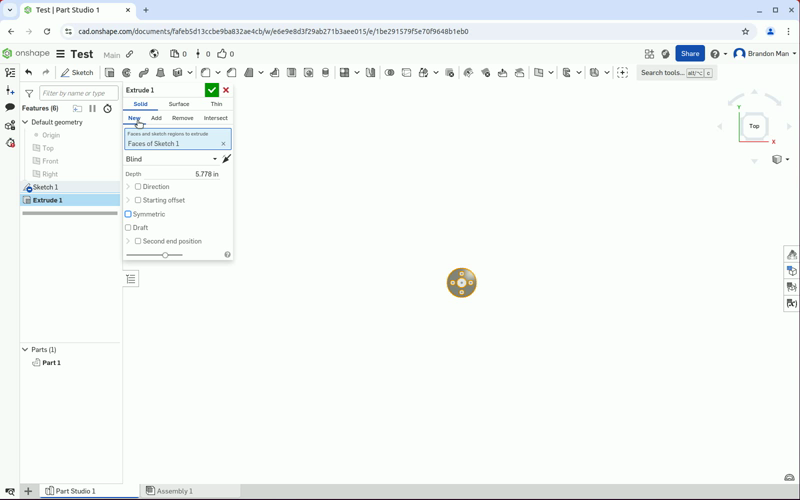
key(space)
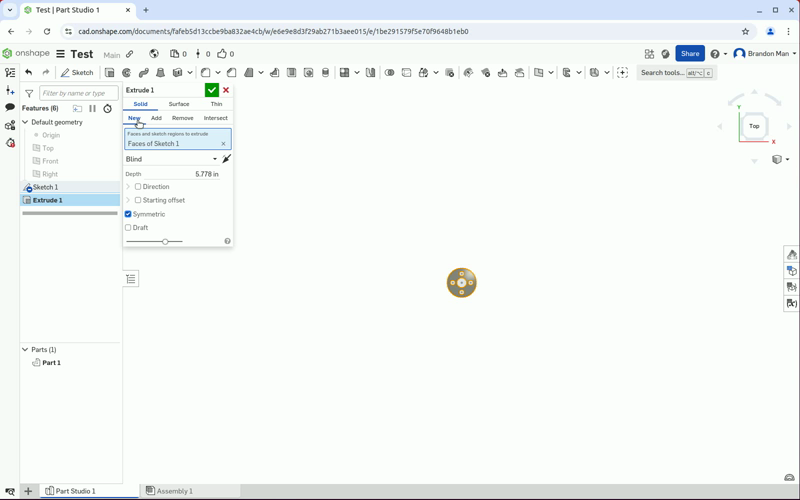
key(enter)
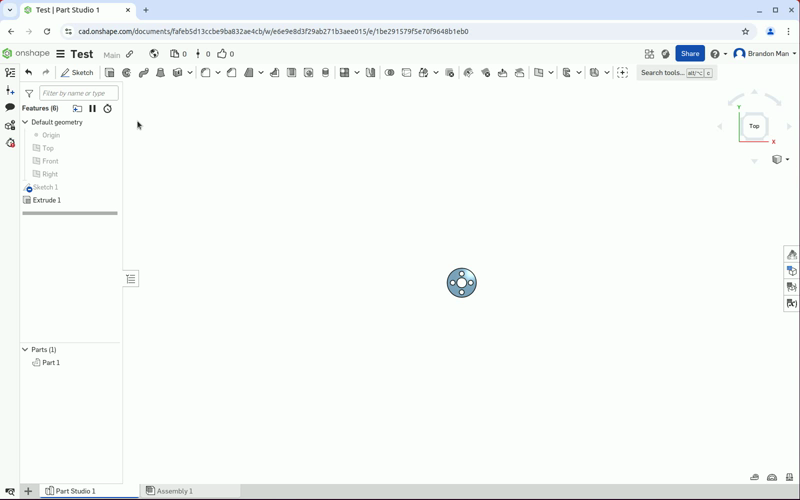
key(shift+h)
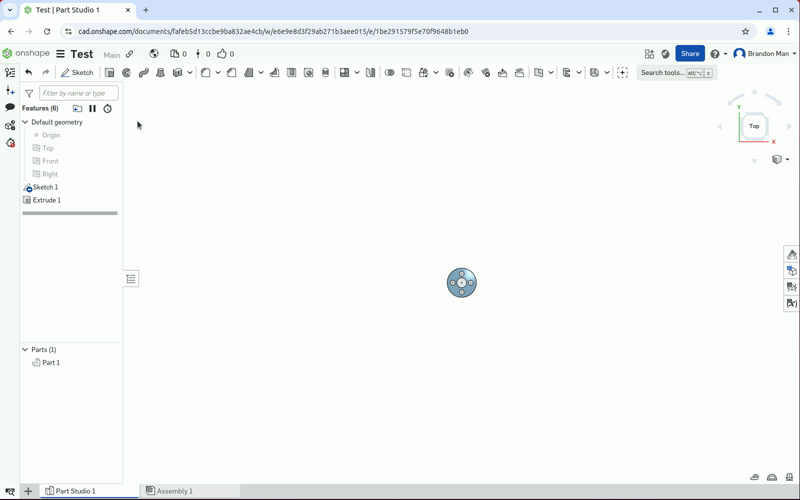
key(shift+h)
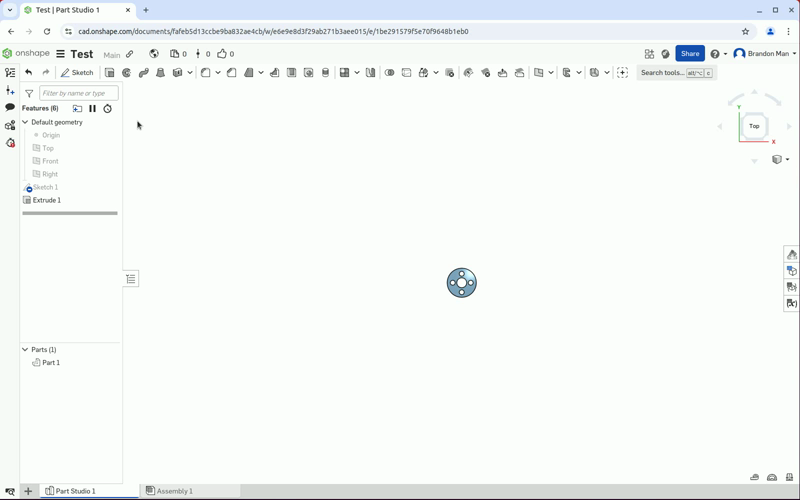
mouse_move(73, 189)
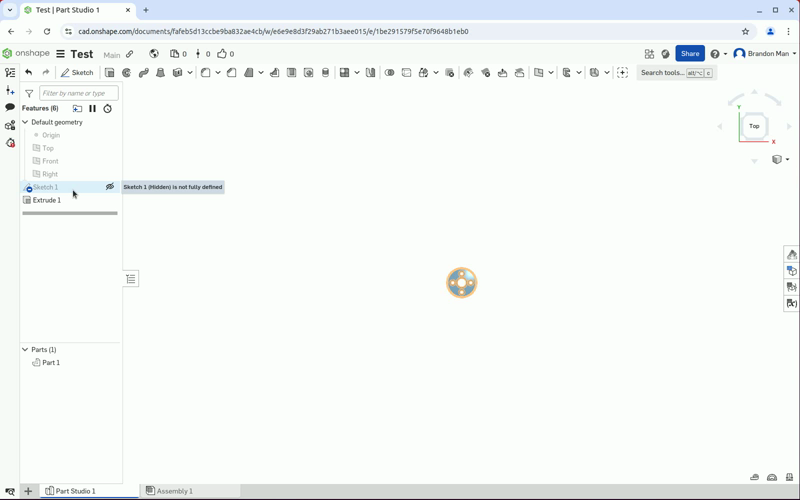
click(73, 189)
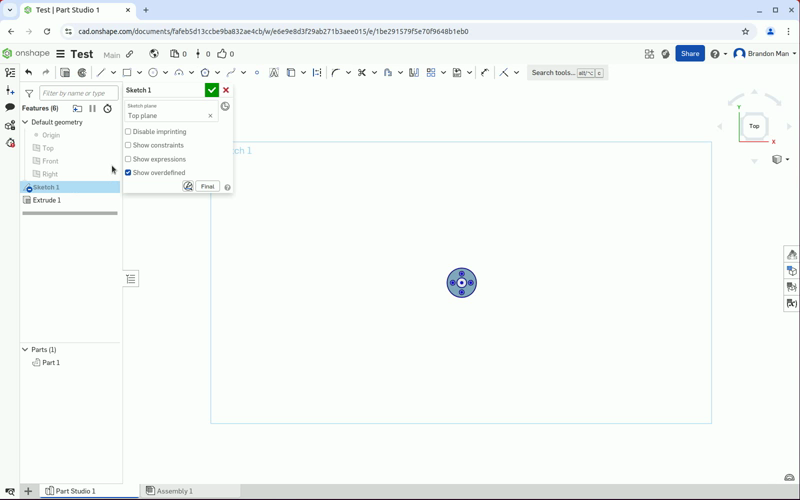
mouse_move(229, 92)
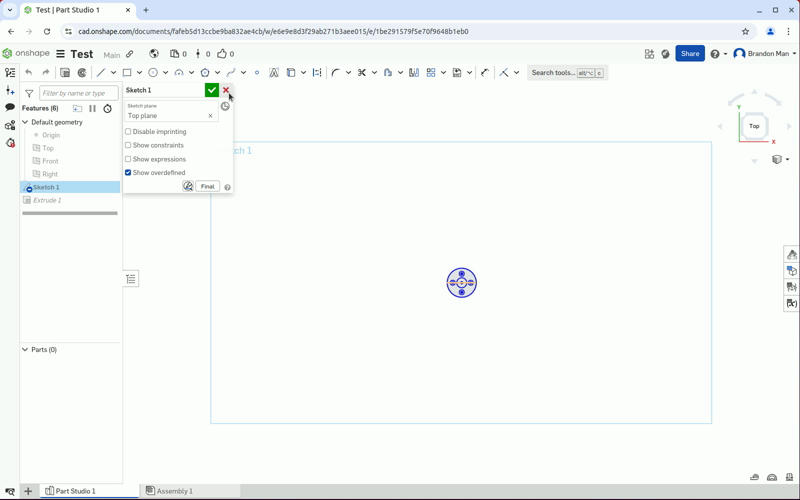
click(229, 92)
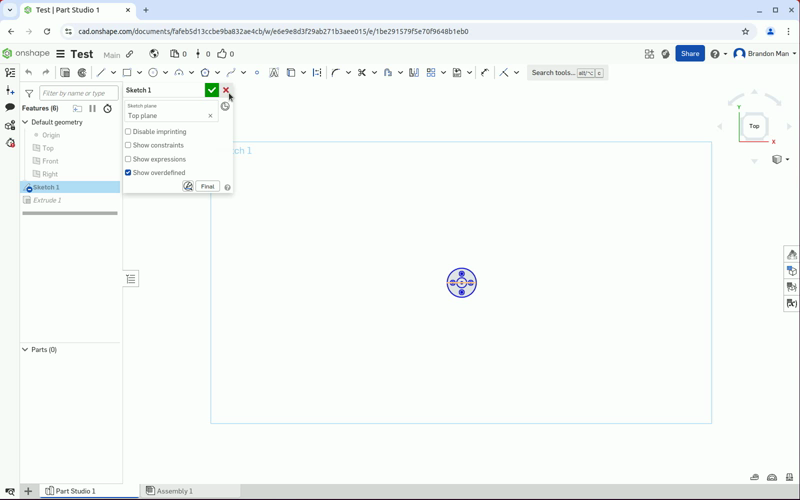
key(shift+s)
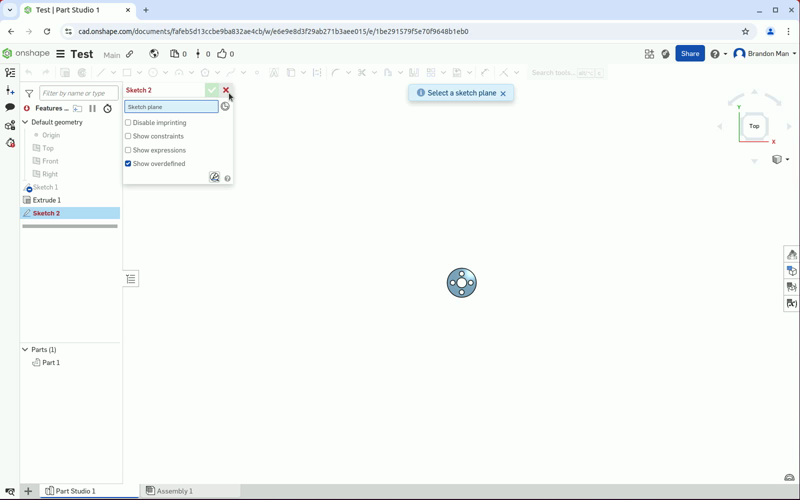
mouse_move(73, 150)
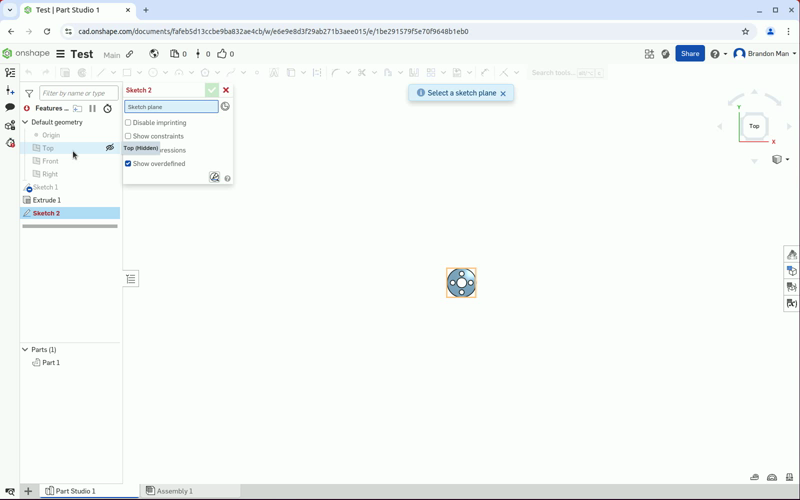
click(73, 150)
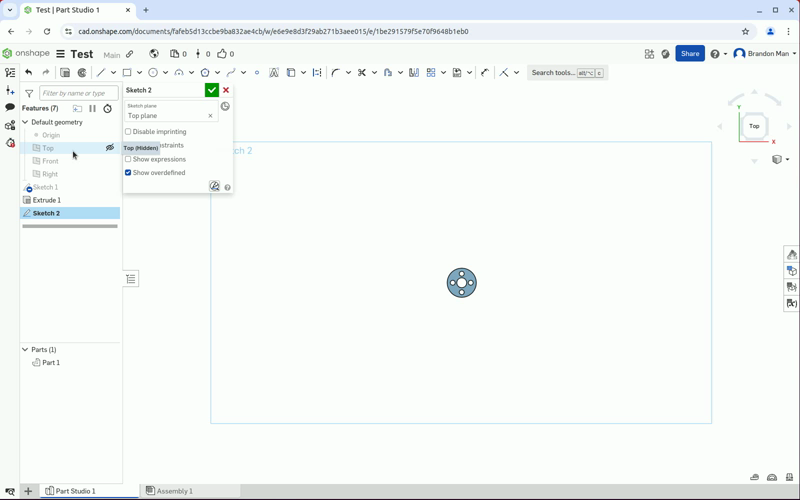
mouse_move(73, 352)
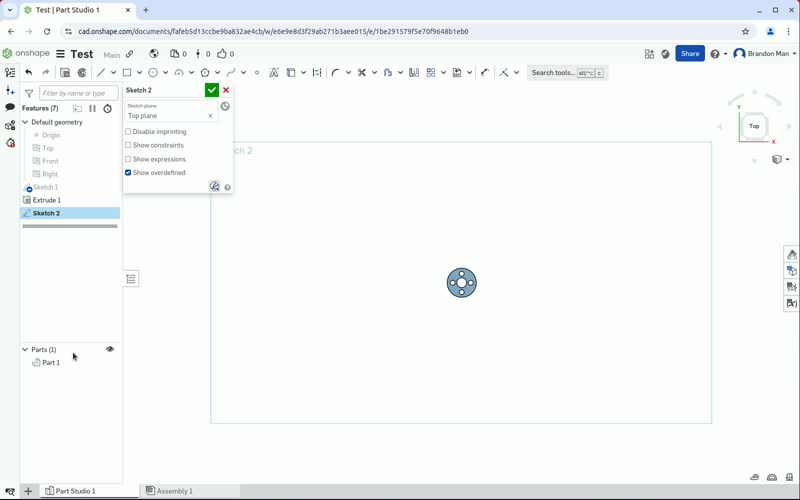
key(y)
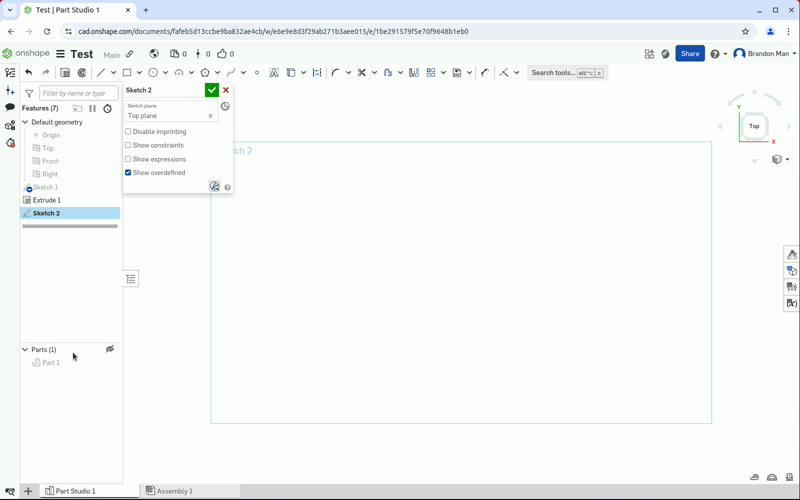
key(c)
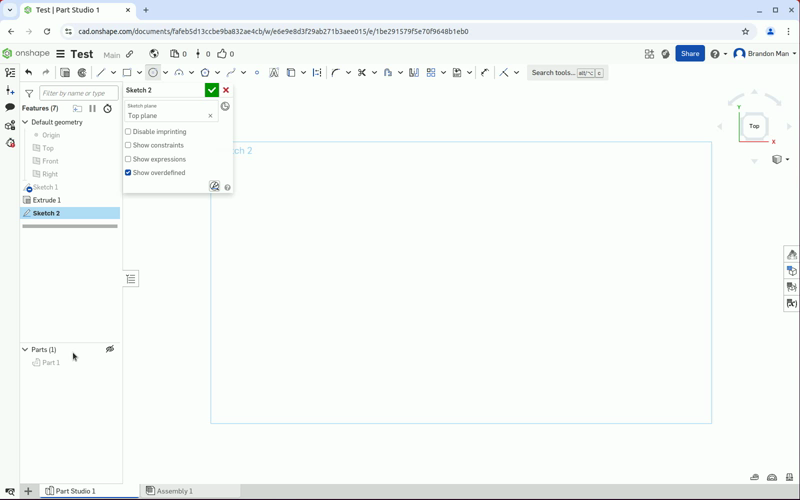
key_down(shift)
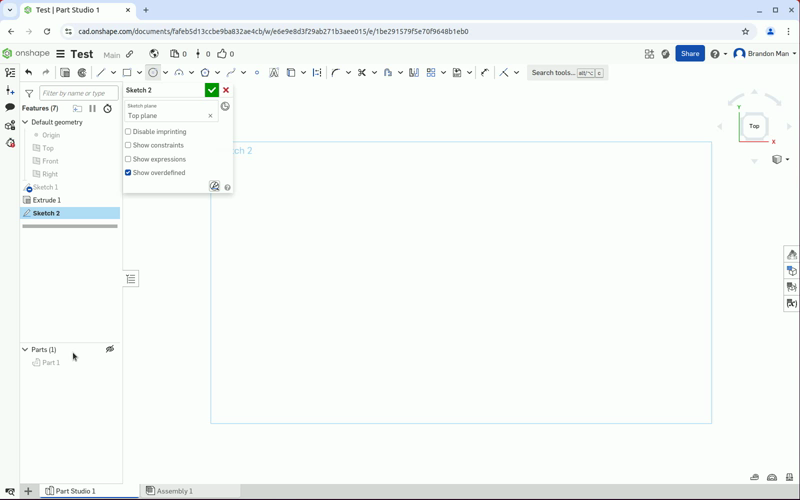
mouse_move(460, 282)
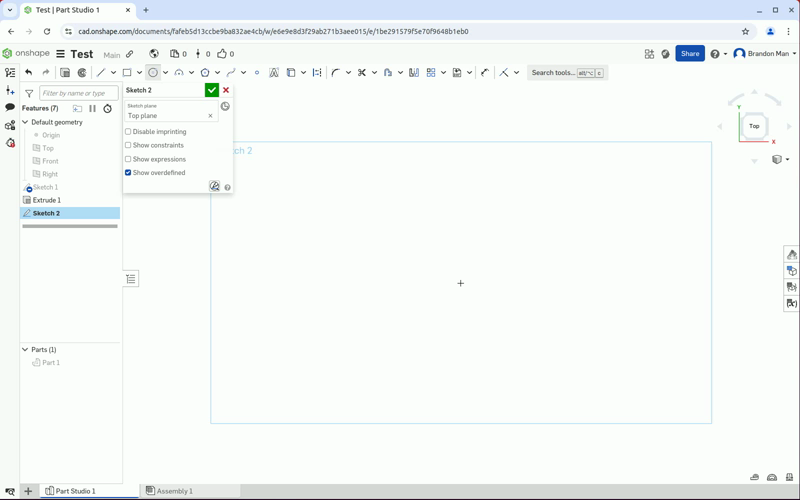
click(460, 282)
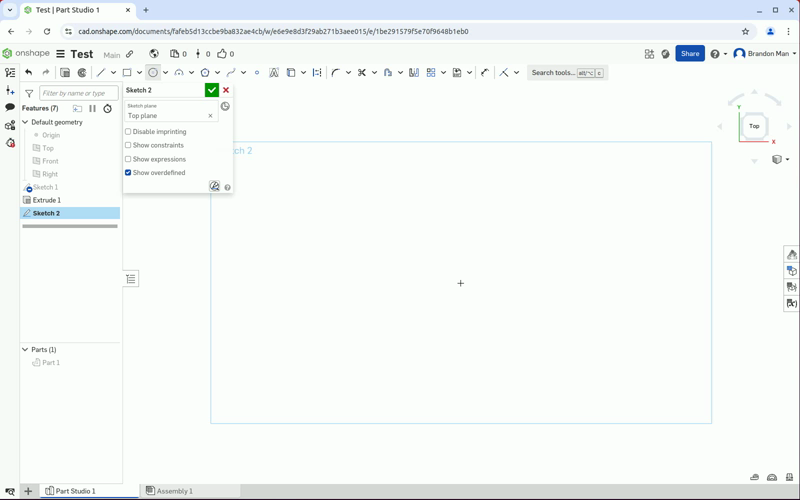
key_up(shift)
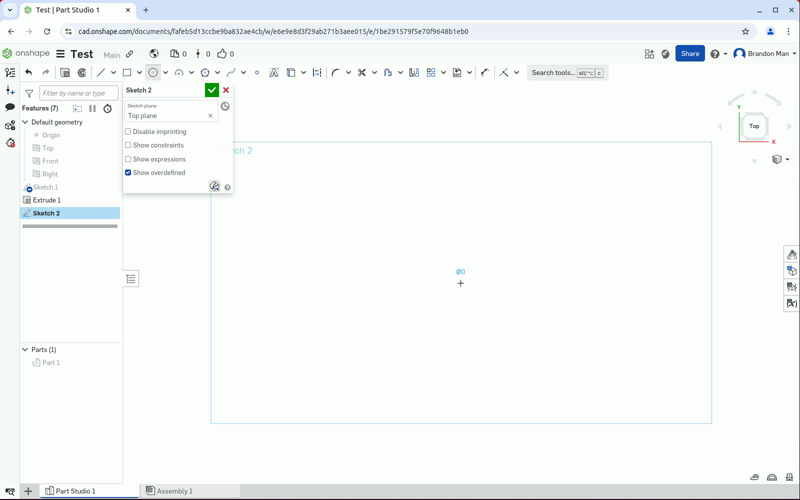
mouse_move(562, 282)
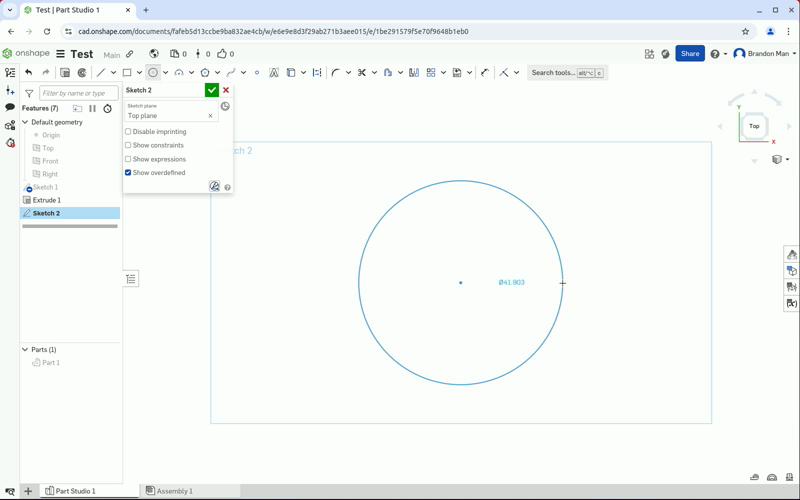
click(562, 282)
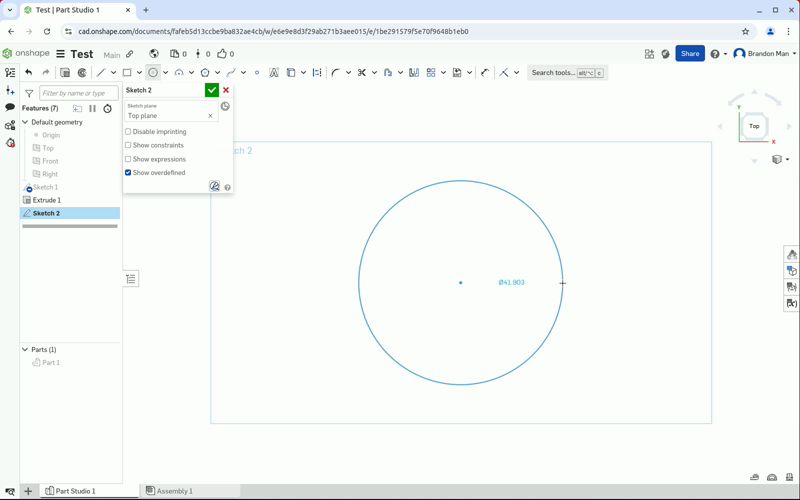
key(esc)
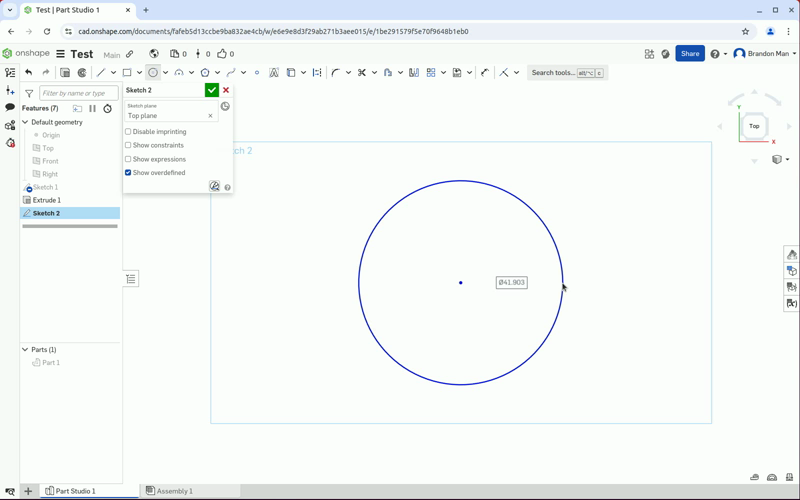
key(c)
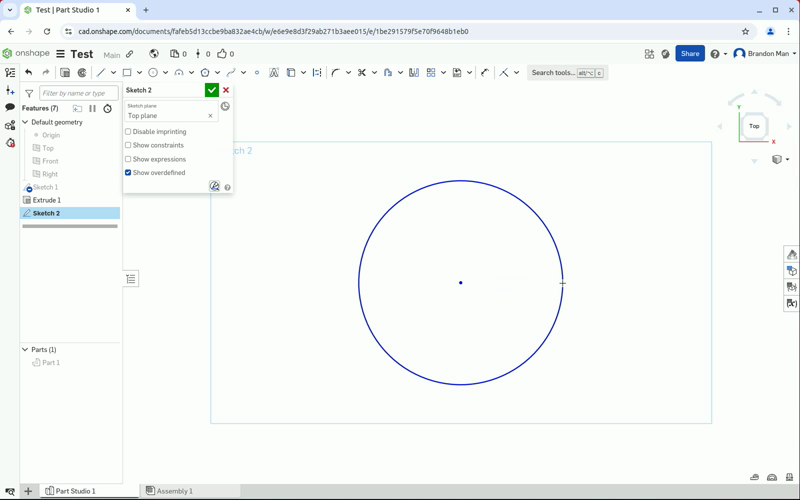
key_down(shift)
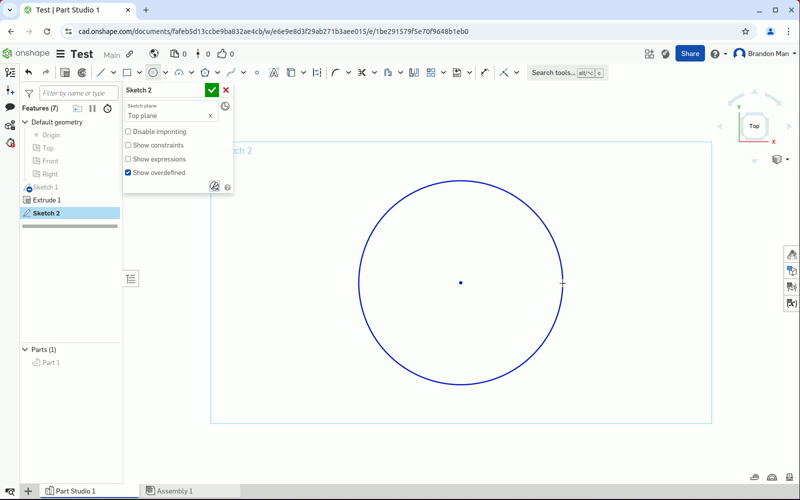
mouse_move(460, 282)
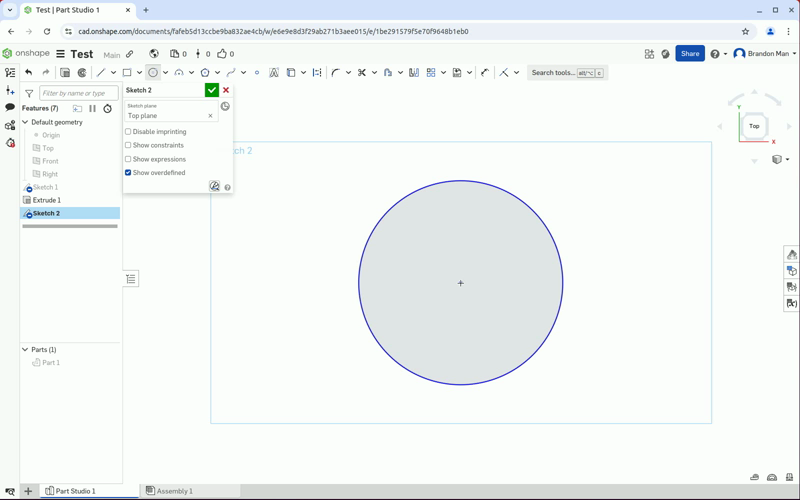
click(460, 282)
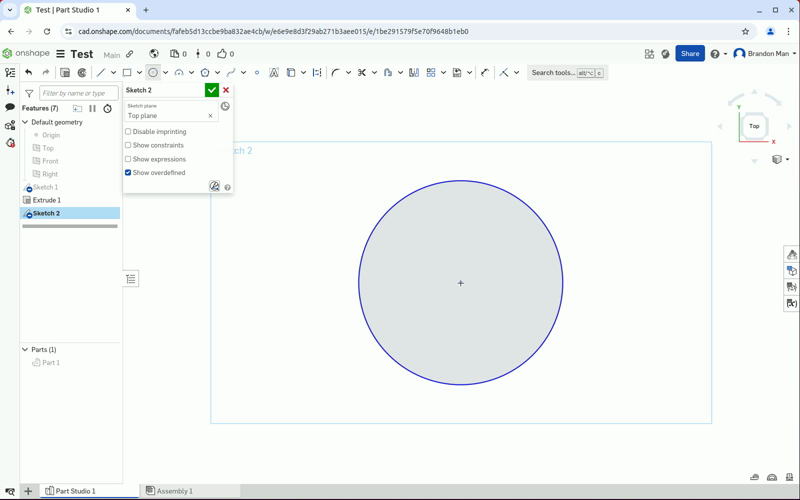
key_up(shift)
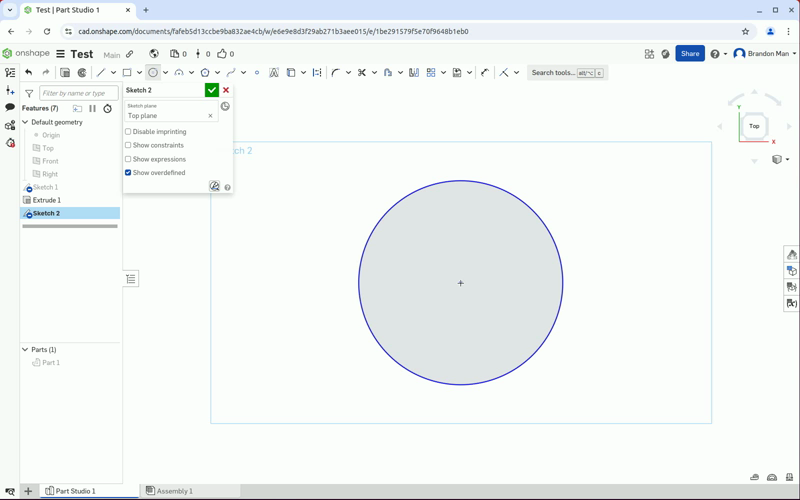
mouse_move(473, 282)
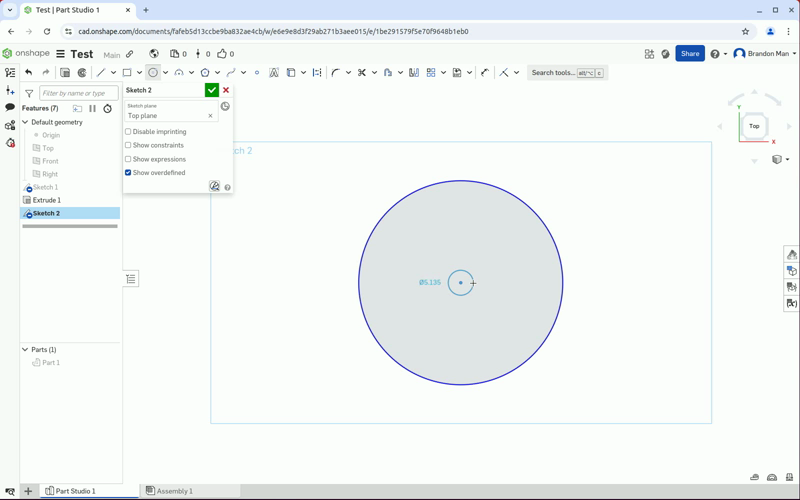
click(473, 282)
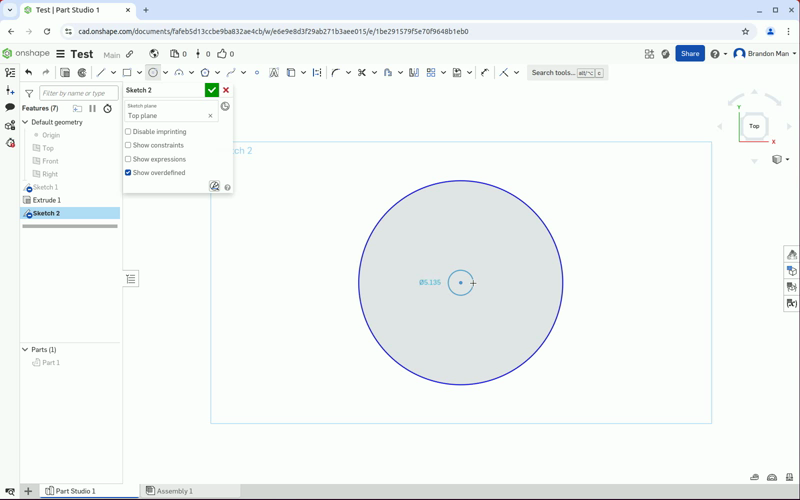
key(esc)
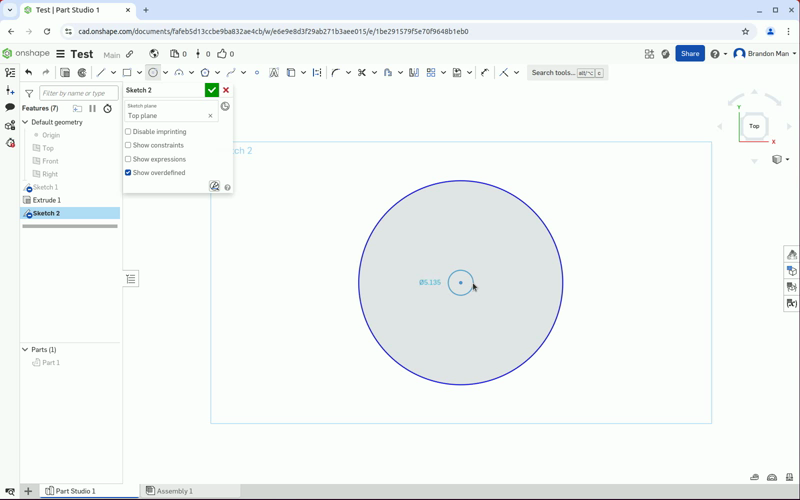
mouse_move(415, 218)
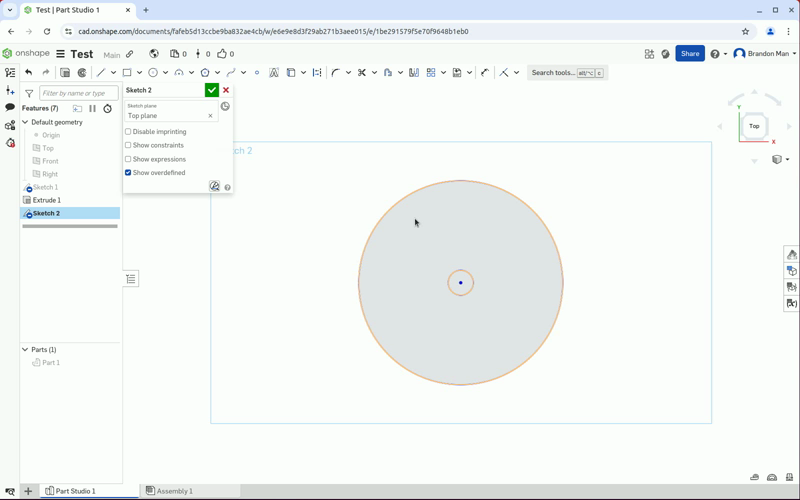
click(415, 218)
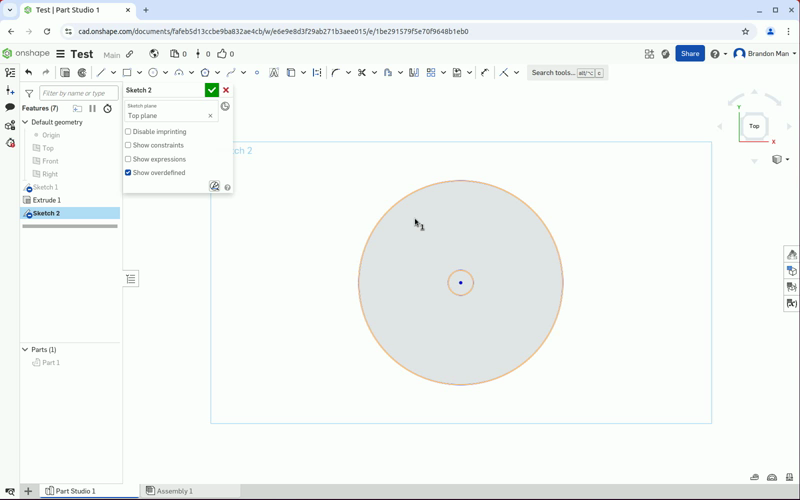
mouse_move(73, 352)
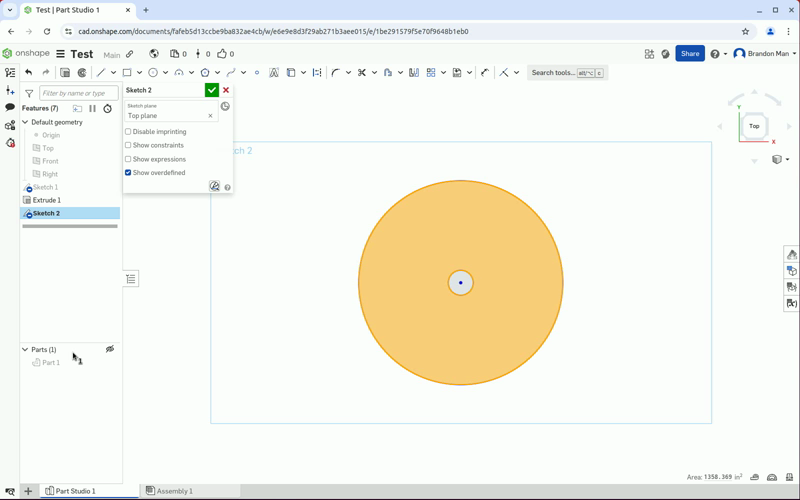
key(shift+y)
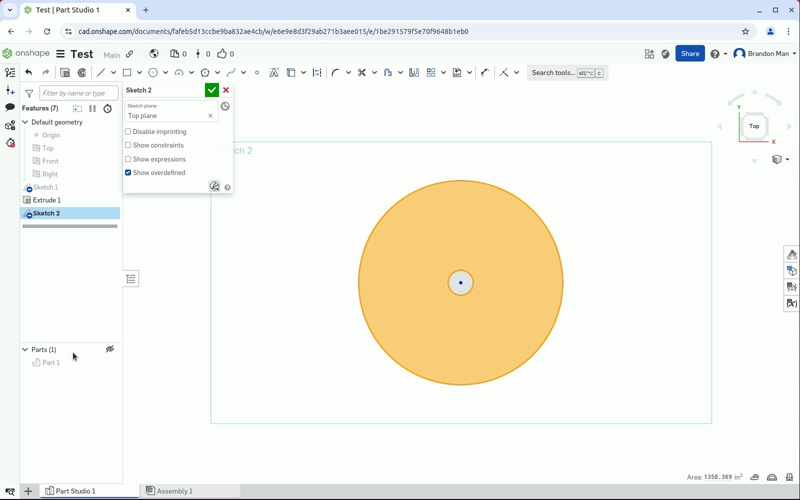
key(shift+e)
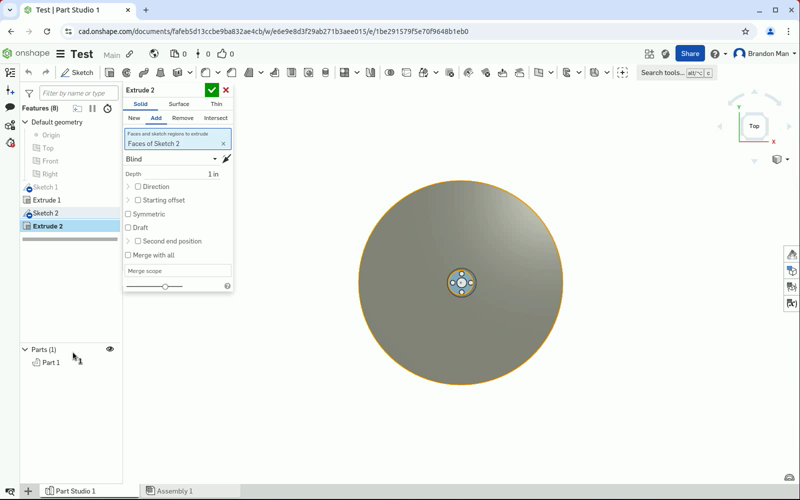
mouse_move(143, 106)
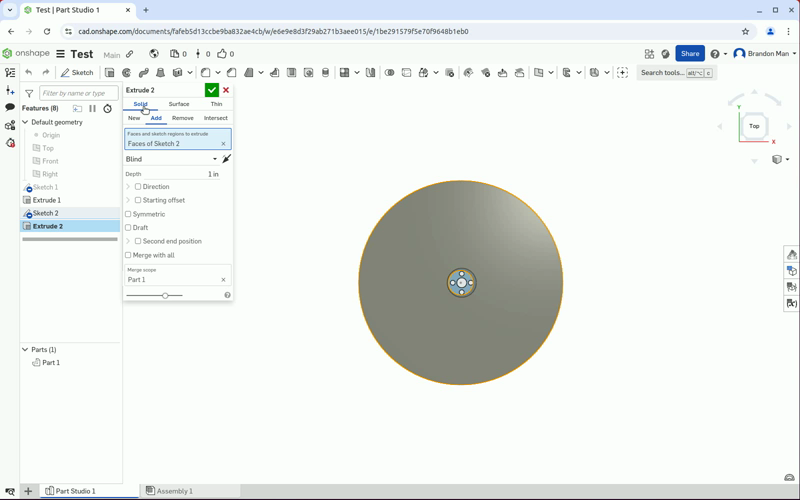
click(143, 106)
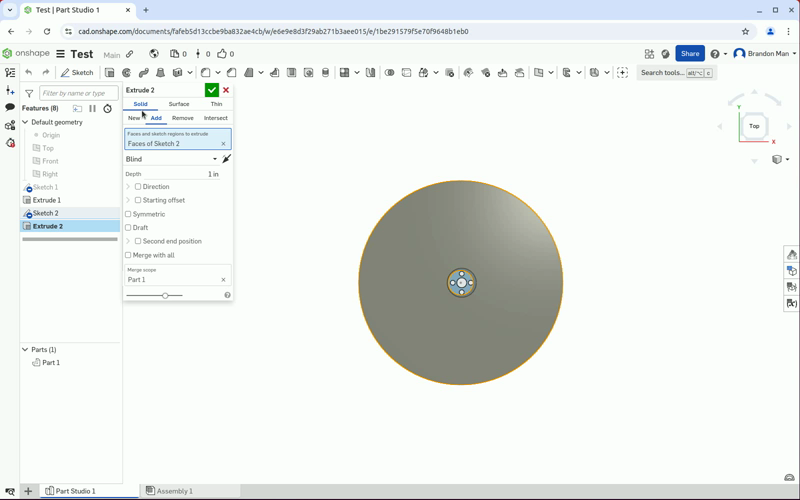
mouse_move(137, 120)
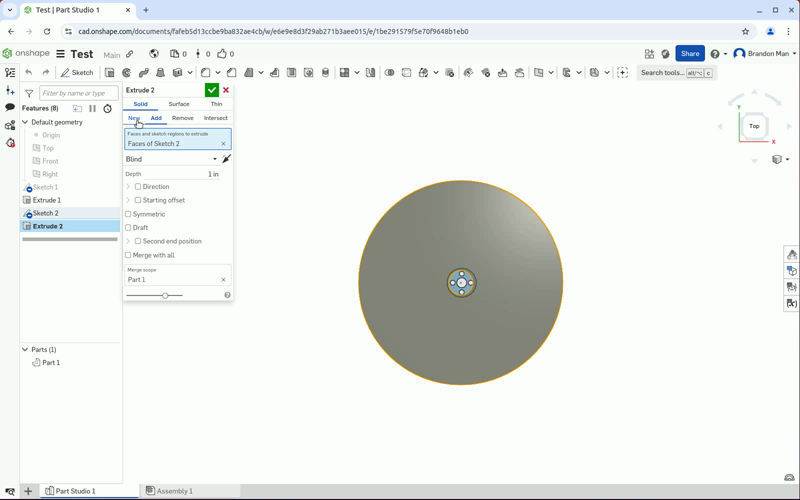
click(137, 120)
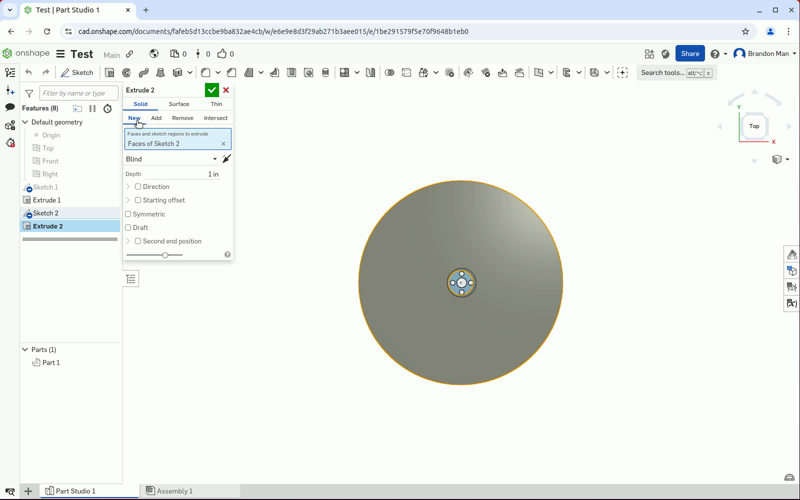
key(tab, 4)
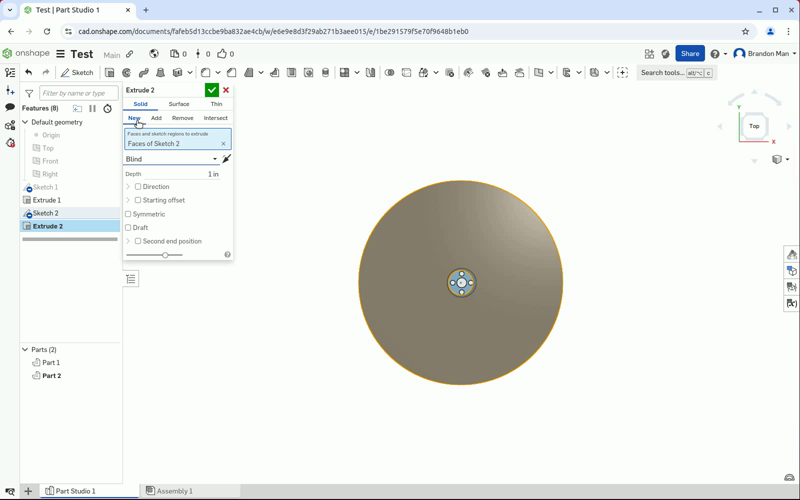
text(5.778)
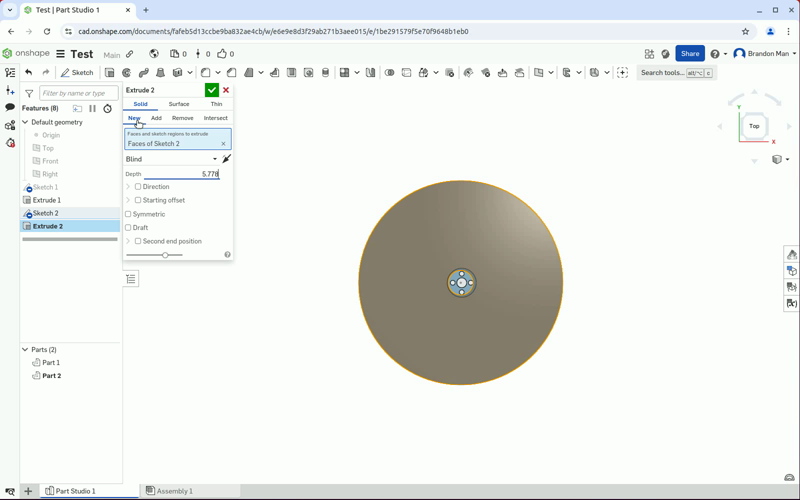
key(tab, 3)
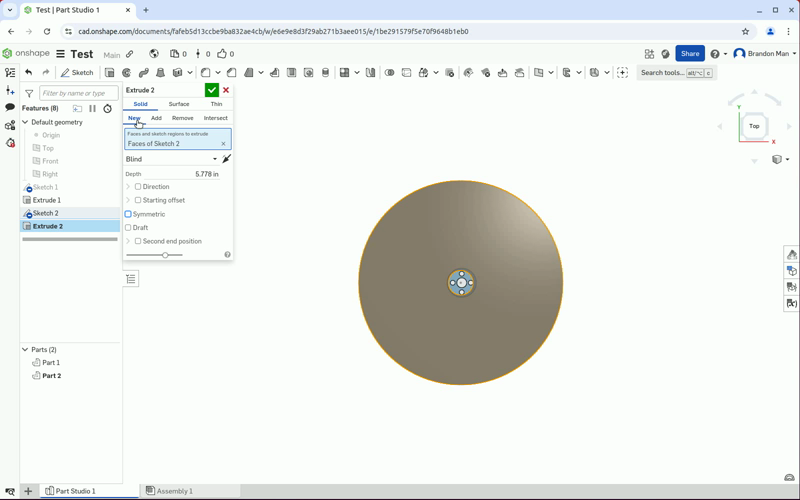
key(space)
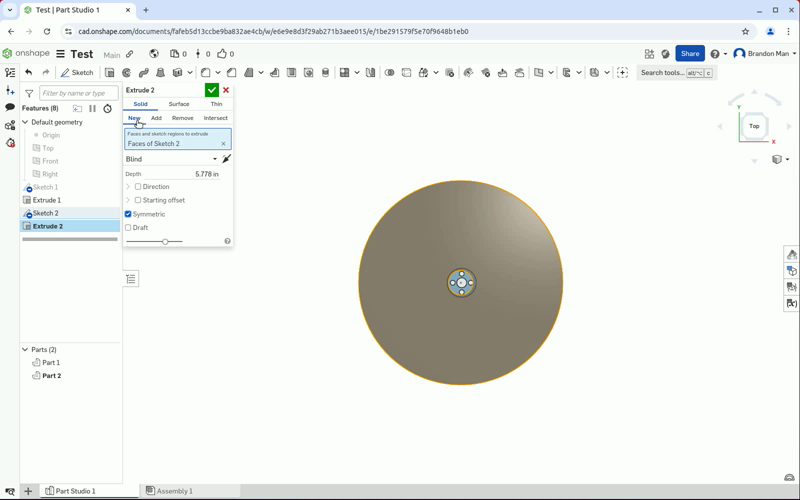
key(enter)
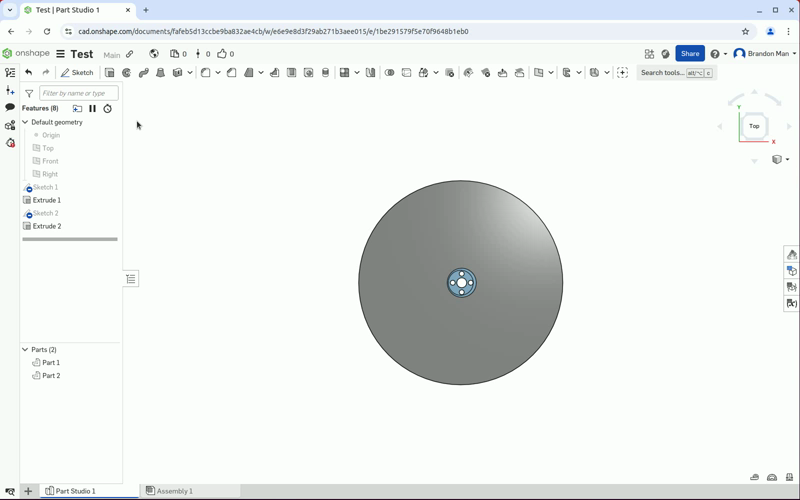
key(shift+h)
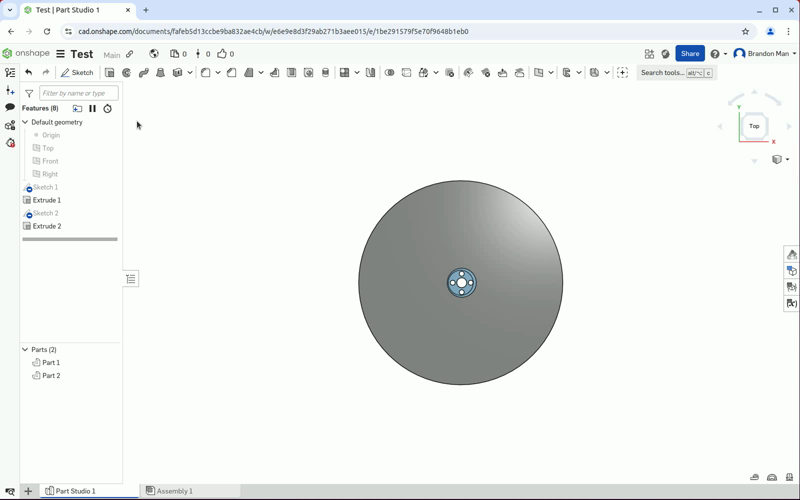
key(shift+h)
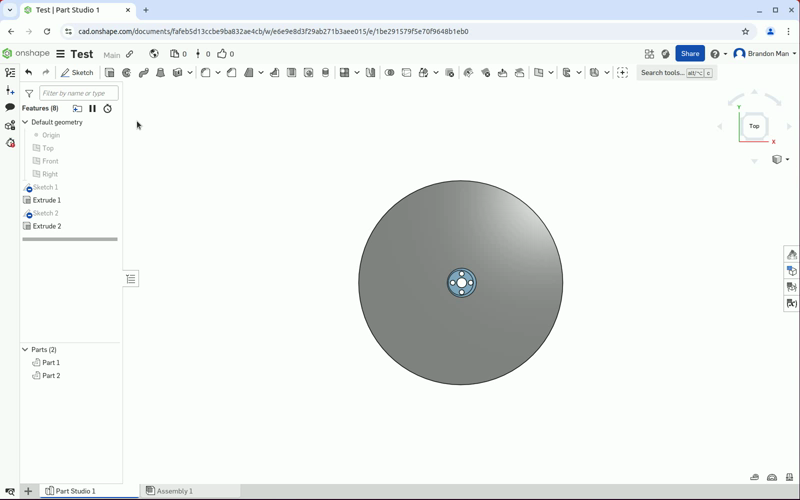
mouse_move(73, 189)
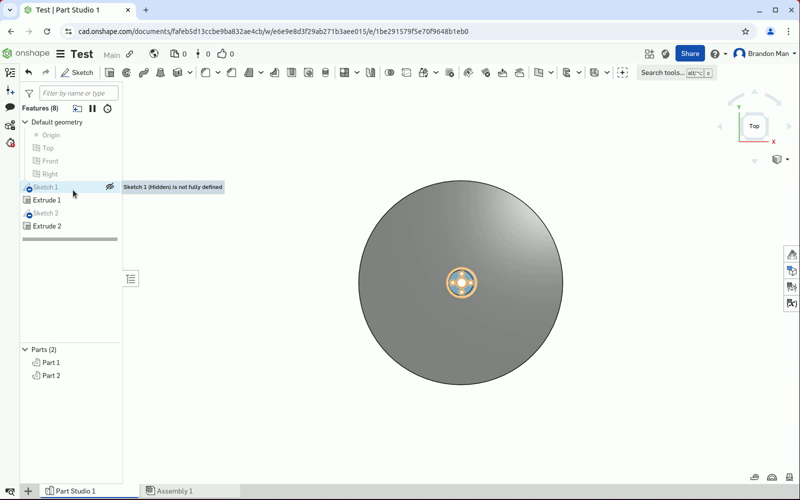
click(73, 189)
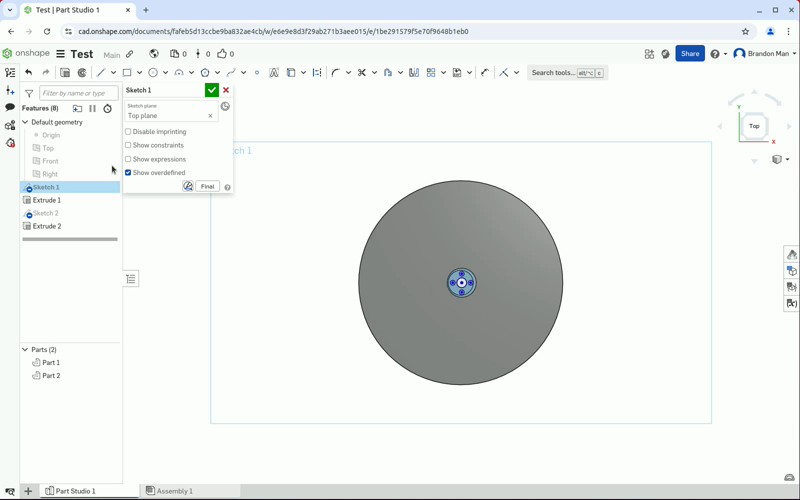
mouse_move(229, 92)
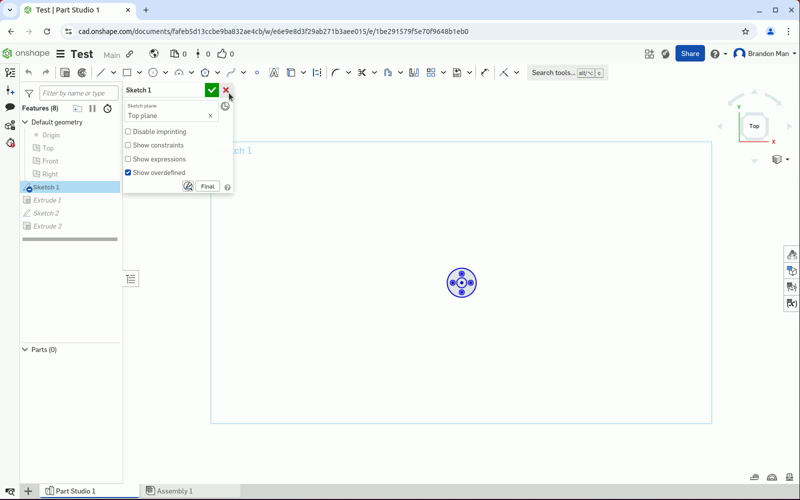
click(229, 92)
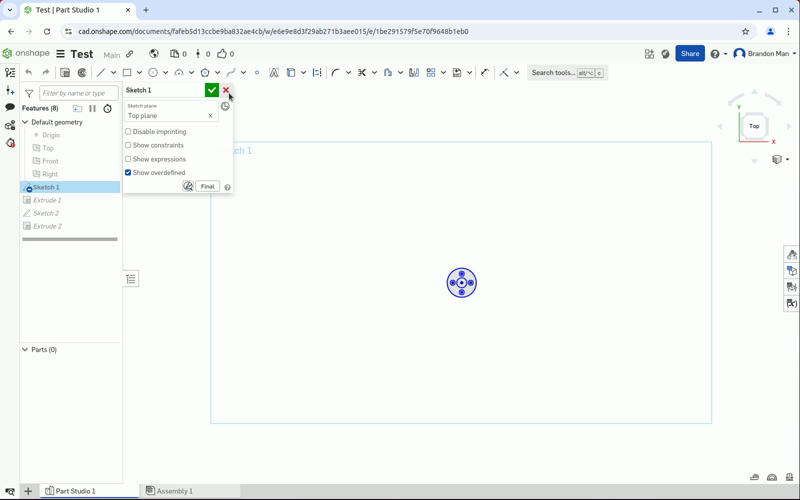
key(shift+s)
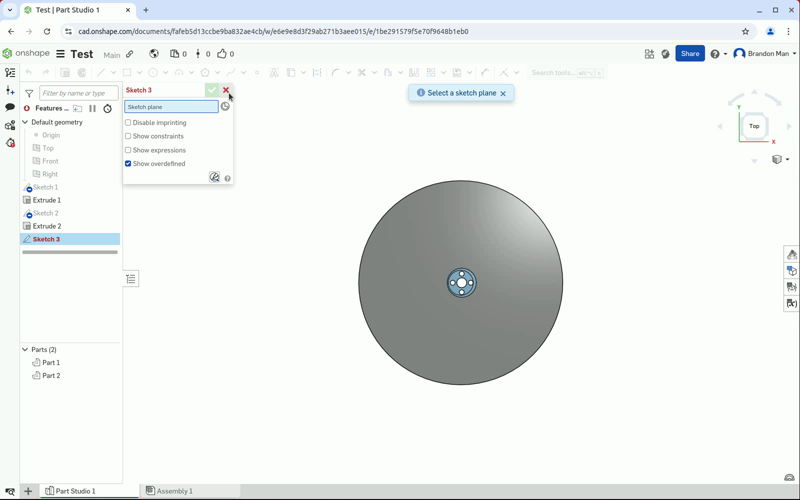
mouse_move(73, 150)
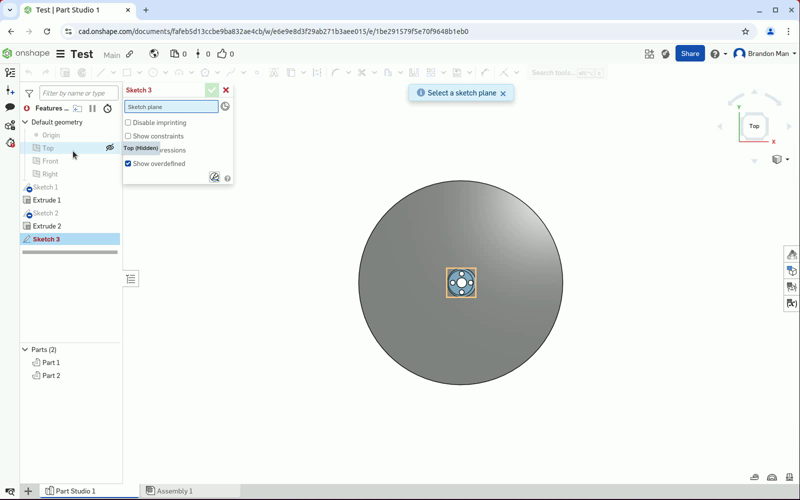
click(73, 150)
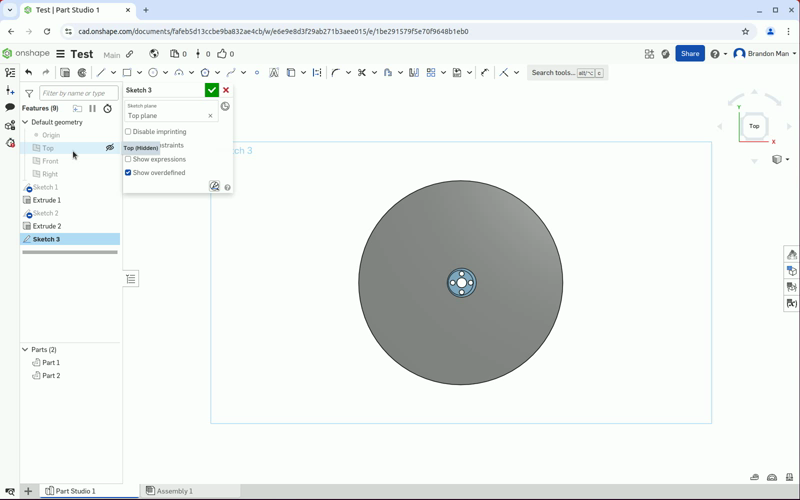
mouse_move(73, 352)
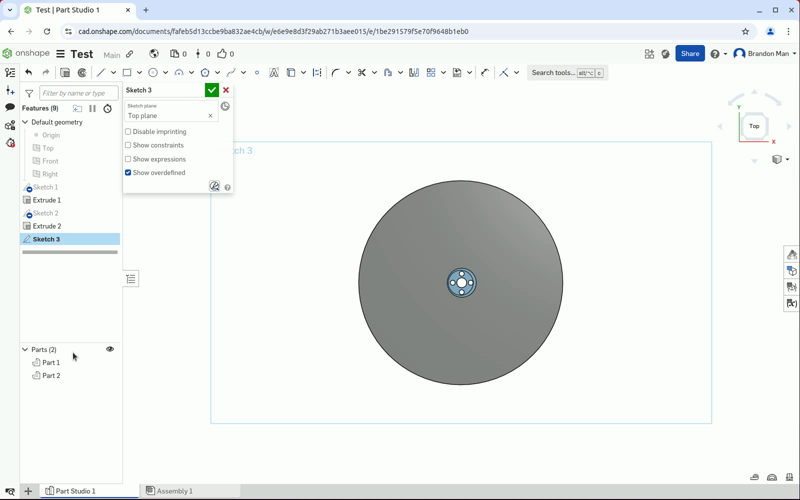
key(y)
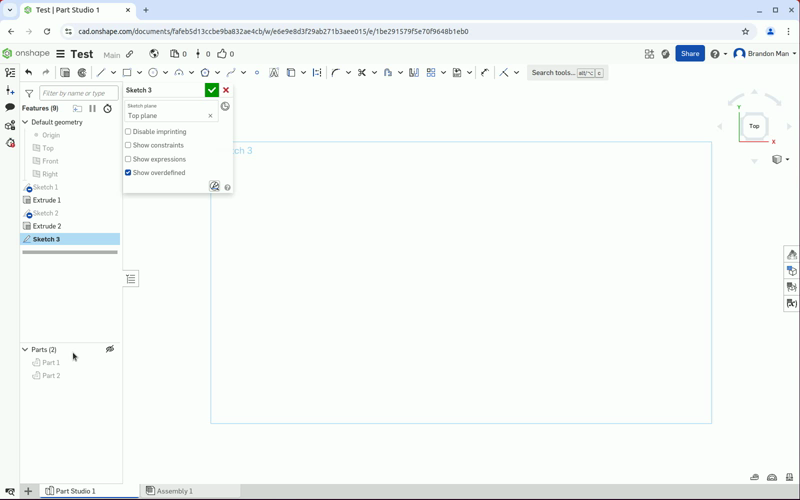
key(c)
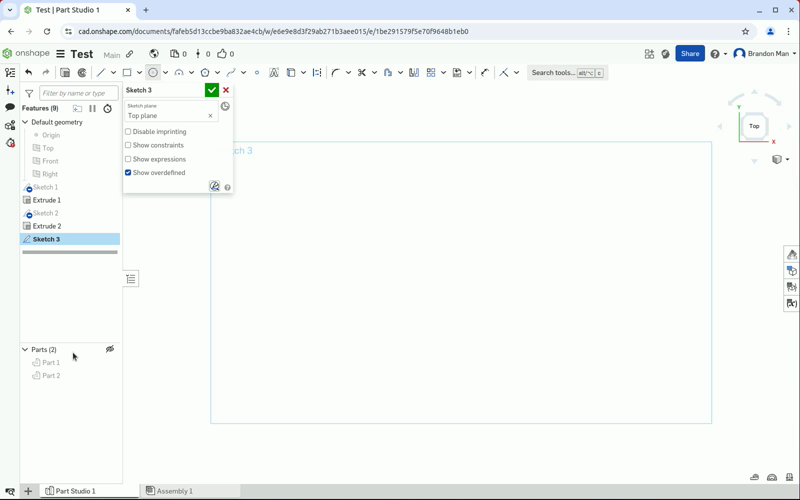
key_down(shift)
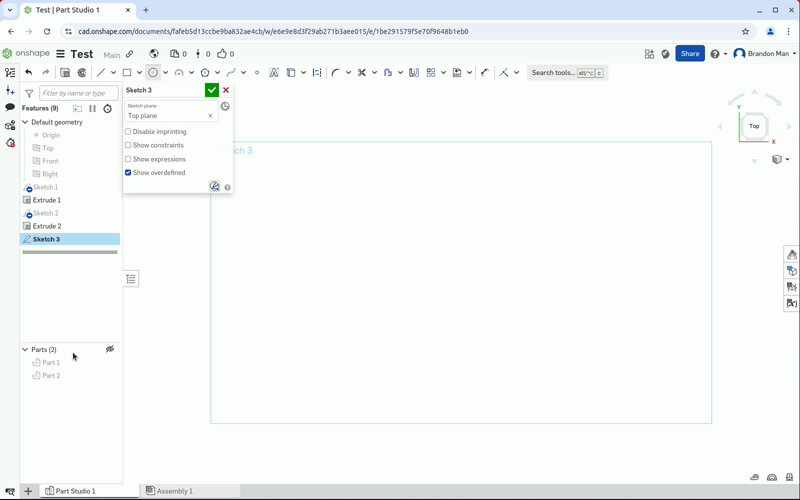
mouse_move(461, 282)
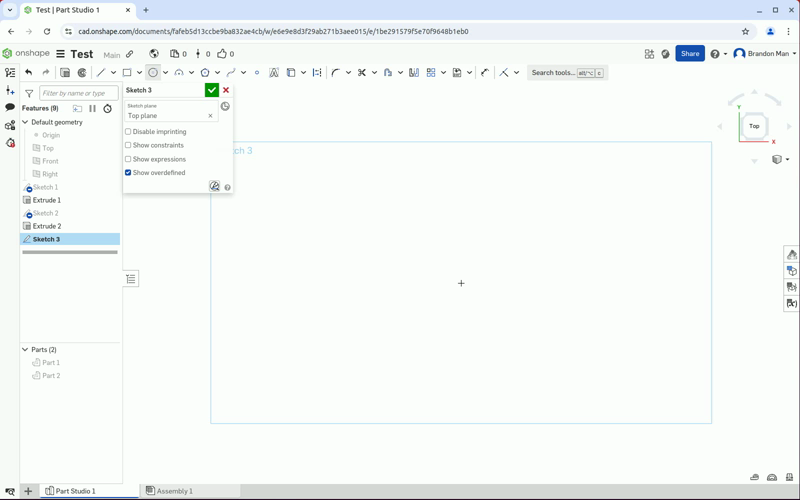
click(461, 282)
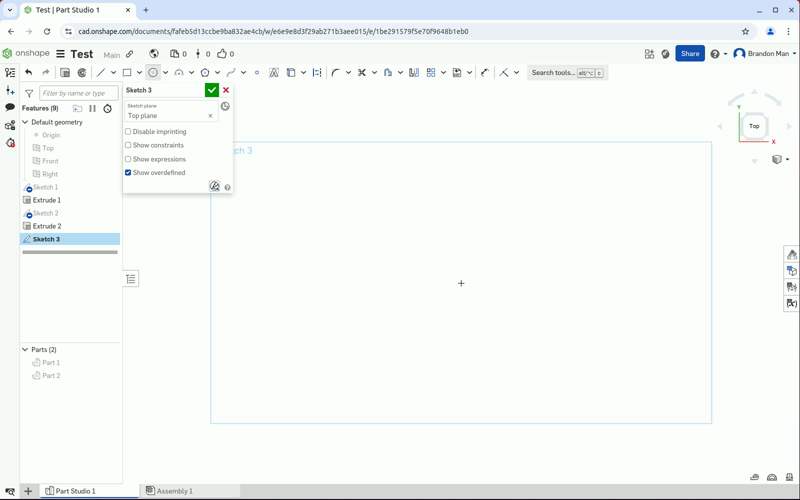
key_up(shift)
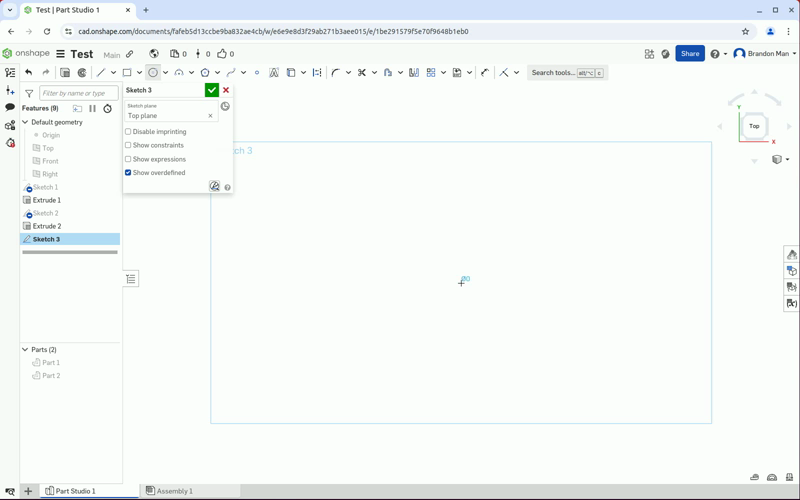
mouse_move(574, 282)
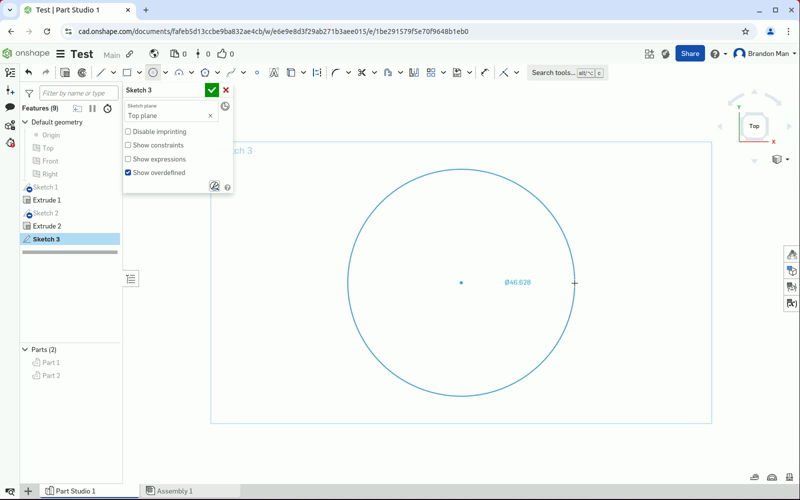
click(574, 282)
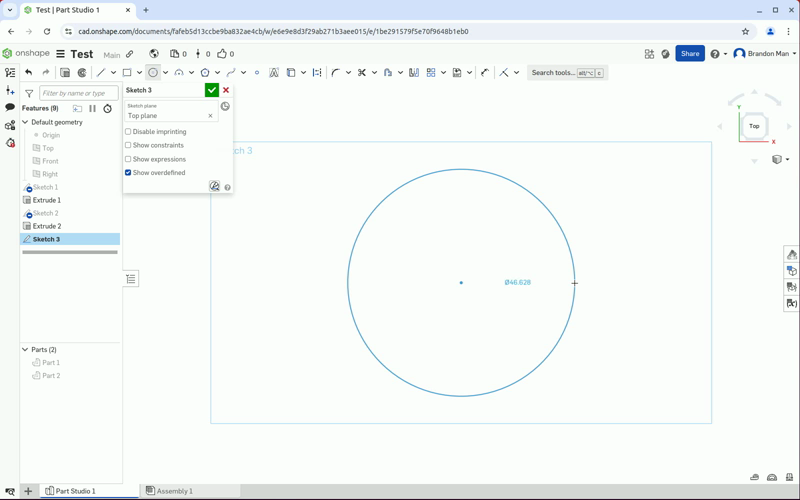
key(esc)
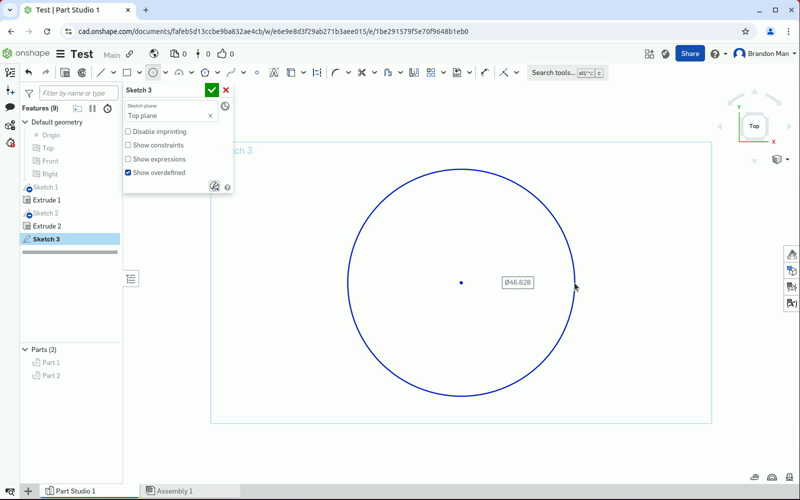
key(c)
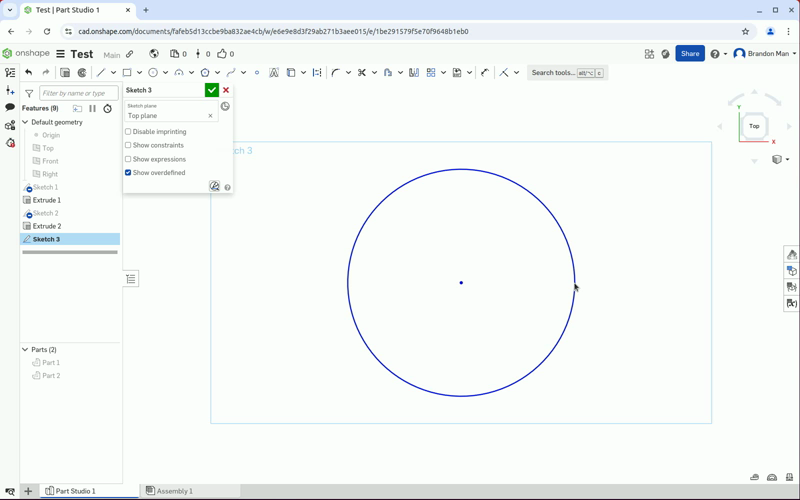
key_down(shift)
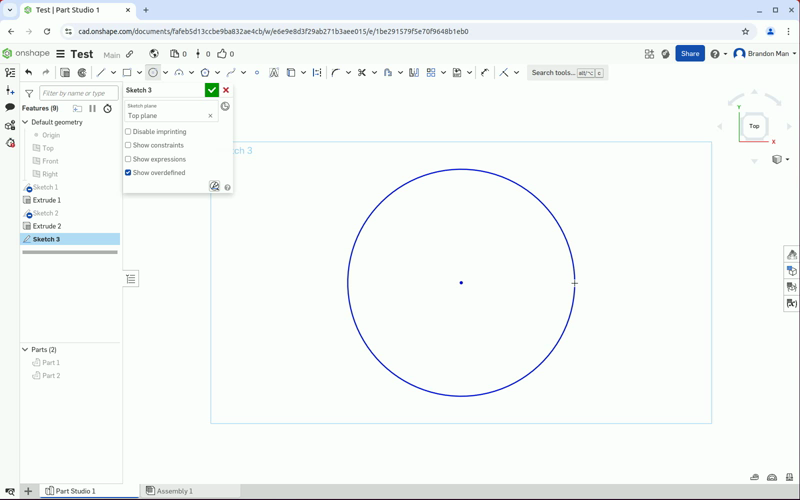
mouse_move(461, 282)
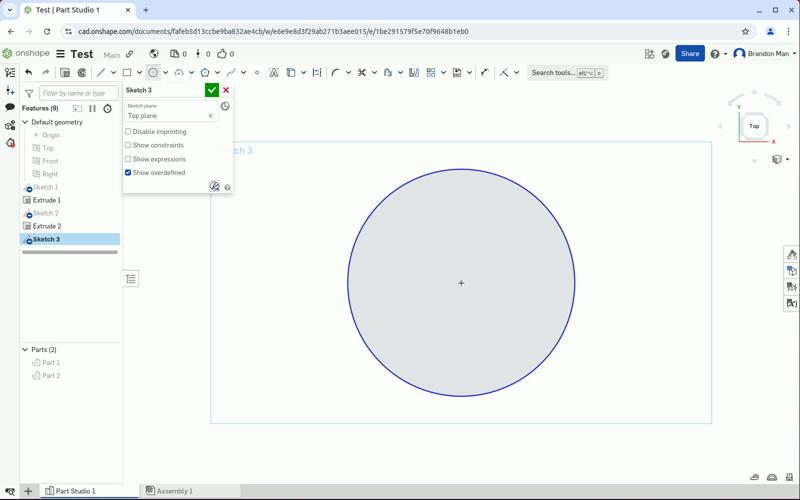
click(461, 282)
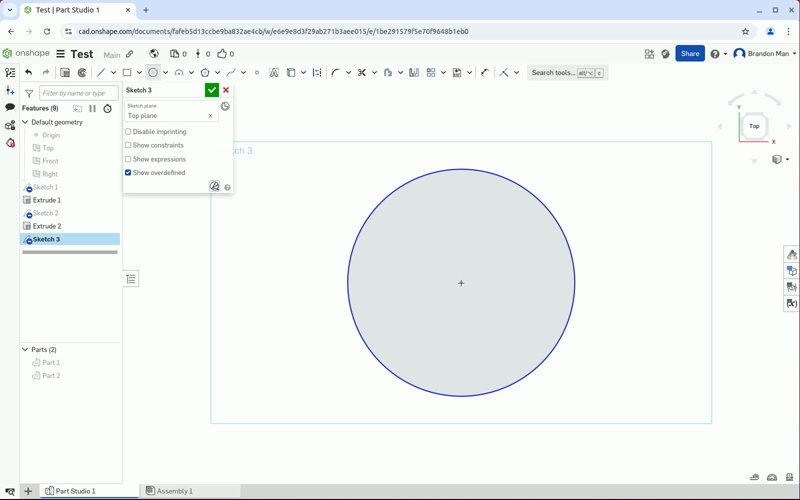
key_up(shift)
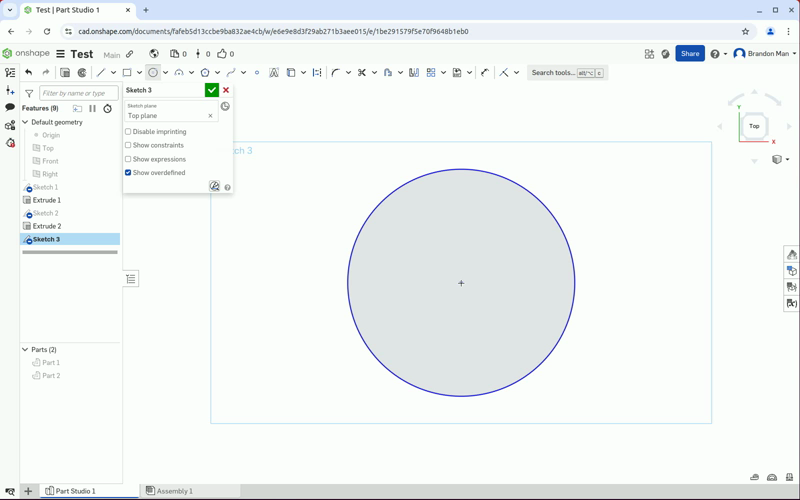
mouse_move(562, 282)
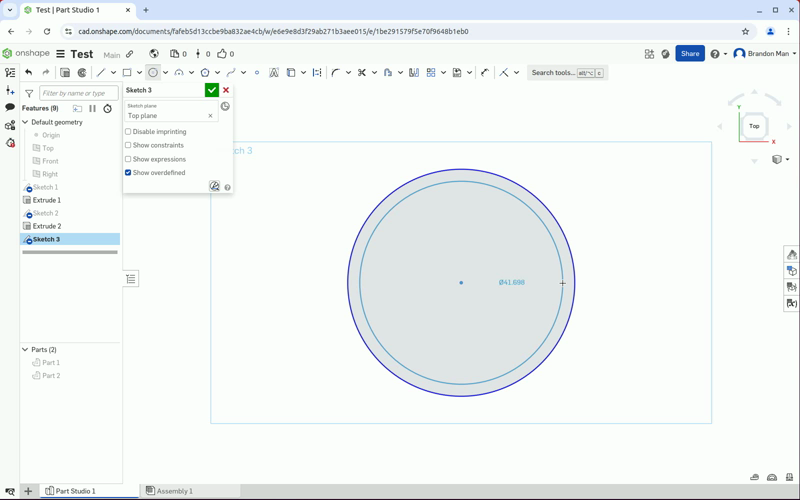
click(562, 282)
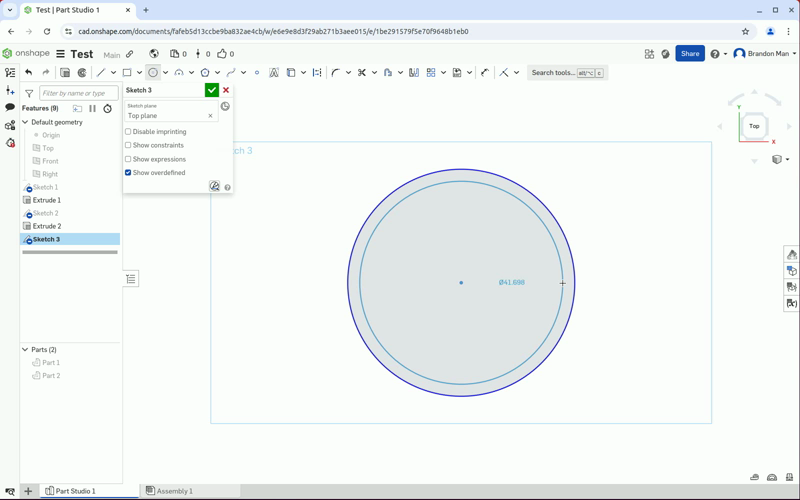
key(esc)
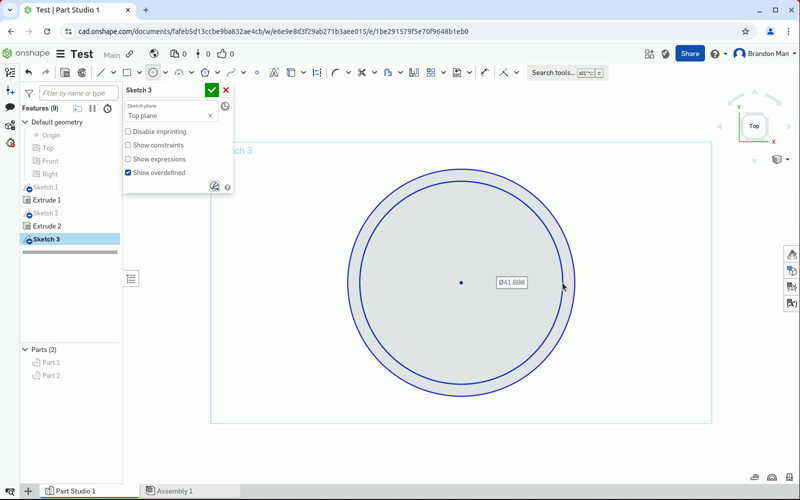
mouse_move(517, 191)
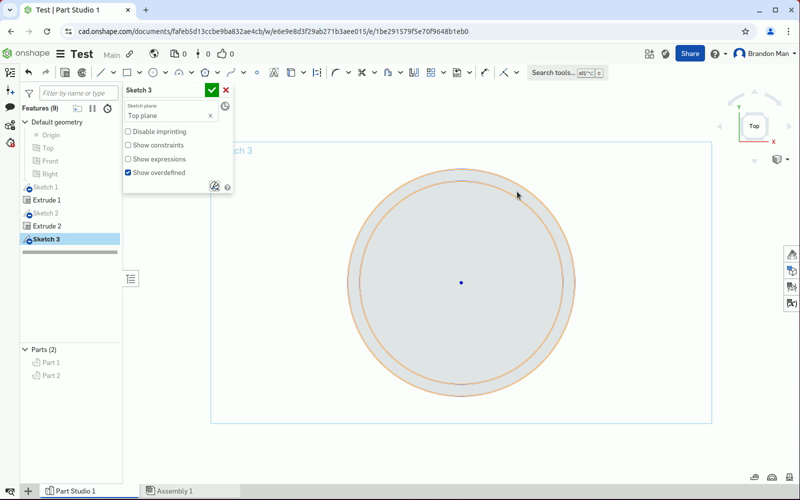
click(517, 191)
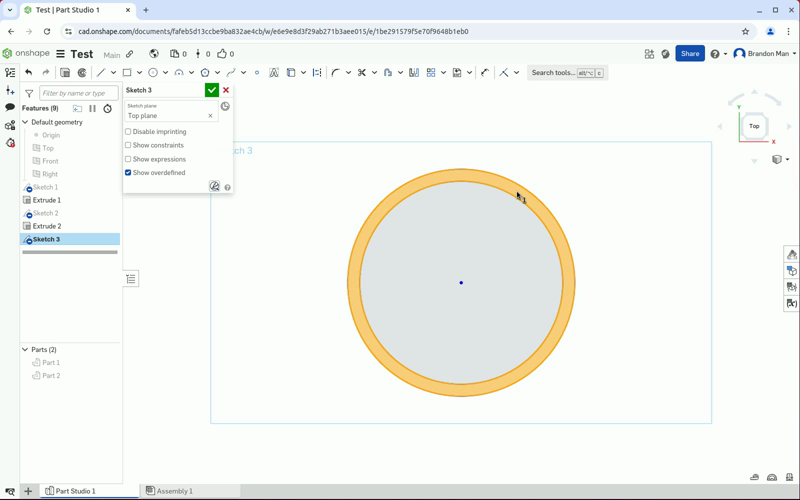
mouse_move(73, 352)
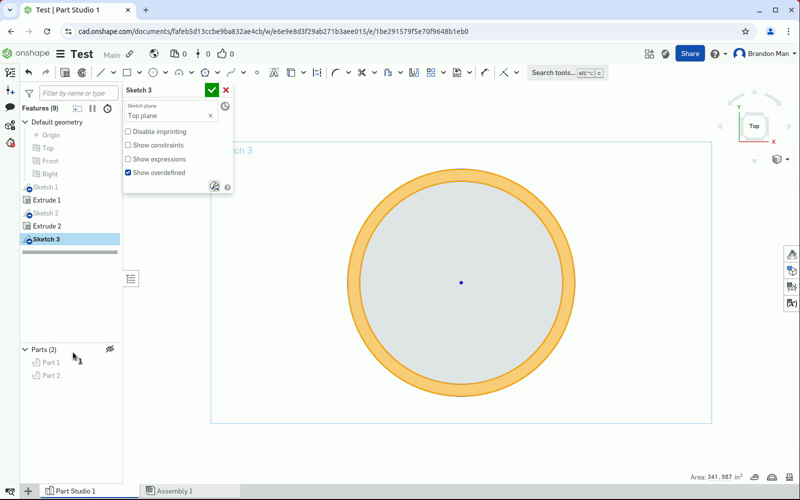
key(shift+y)
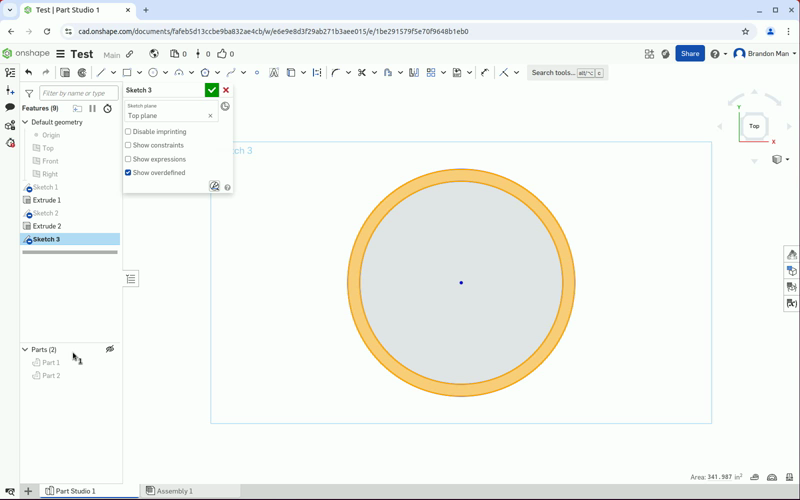
key(shift+e)
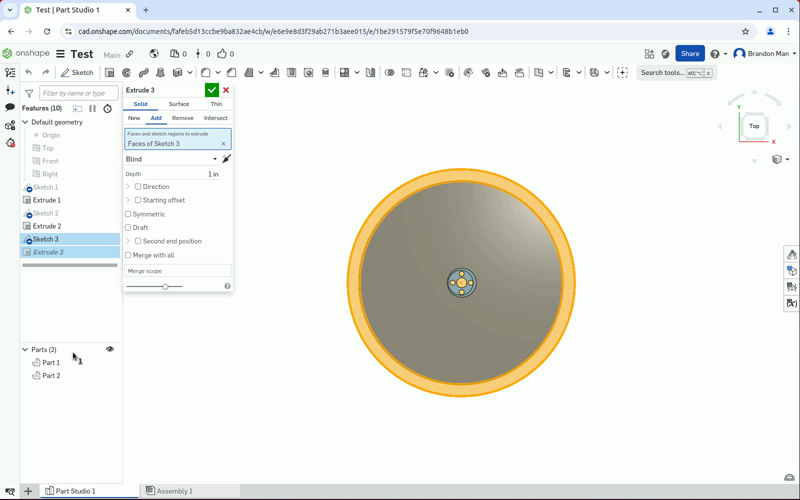
mouse_move(143, 106)
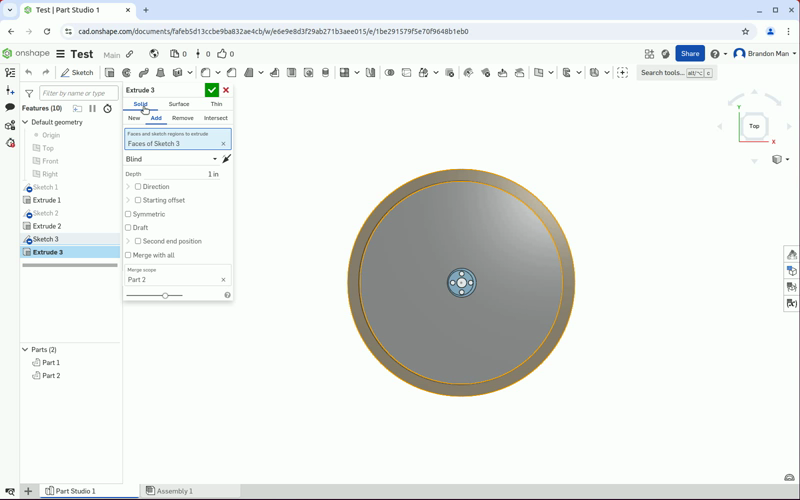
click(143, 106)
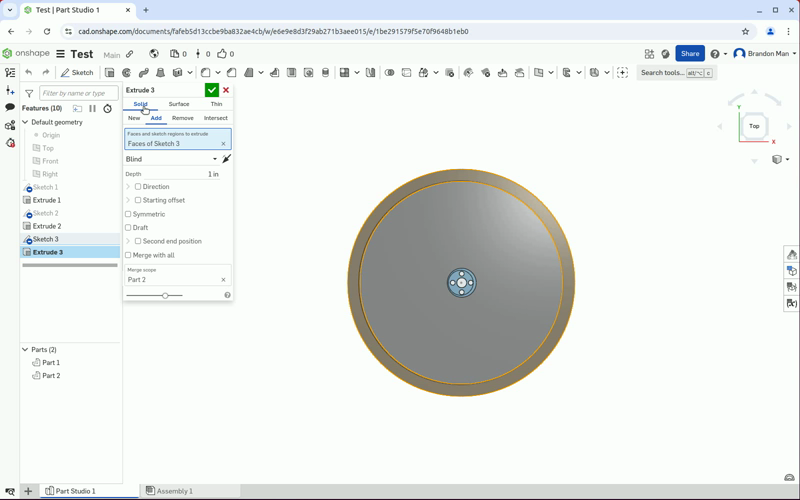
mouse_move(137, 120)
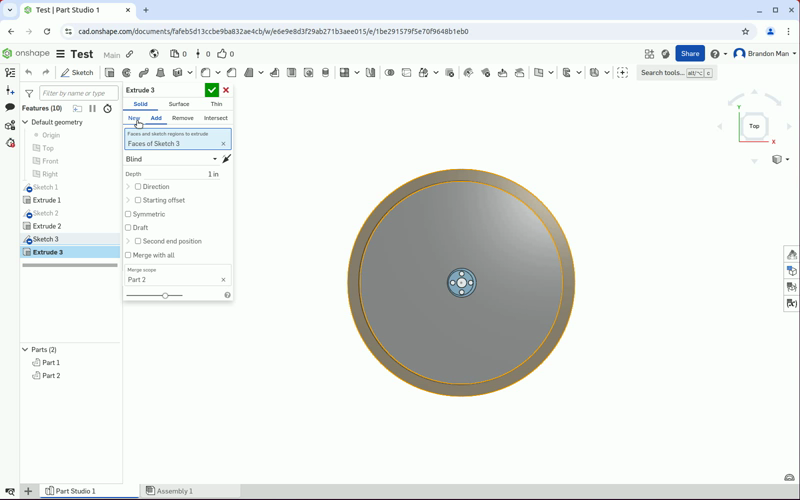
click(137, 120)
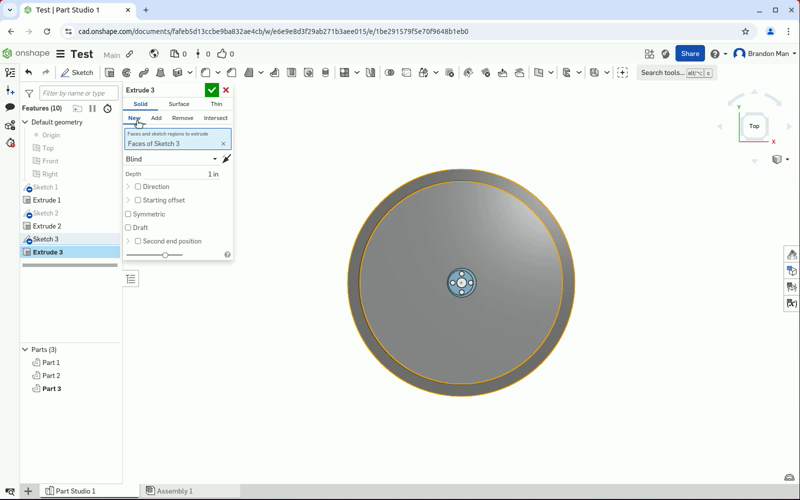
key(tab, 4)
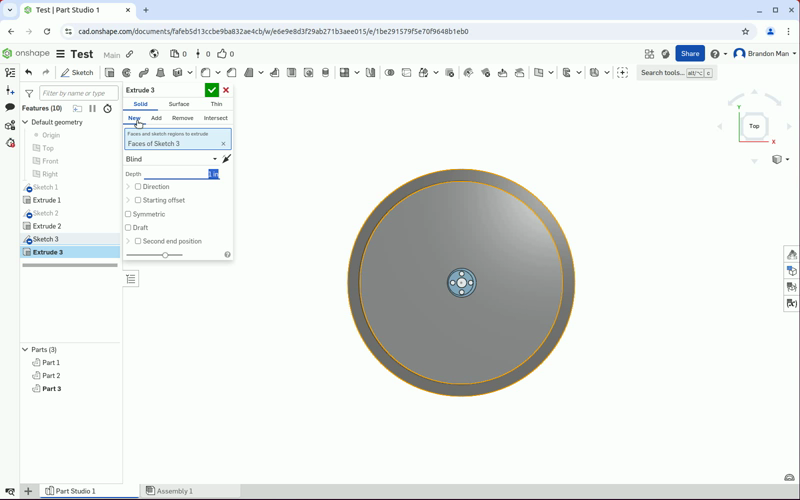
text(5.778)
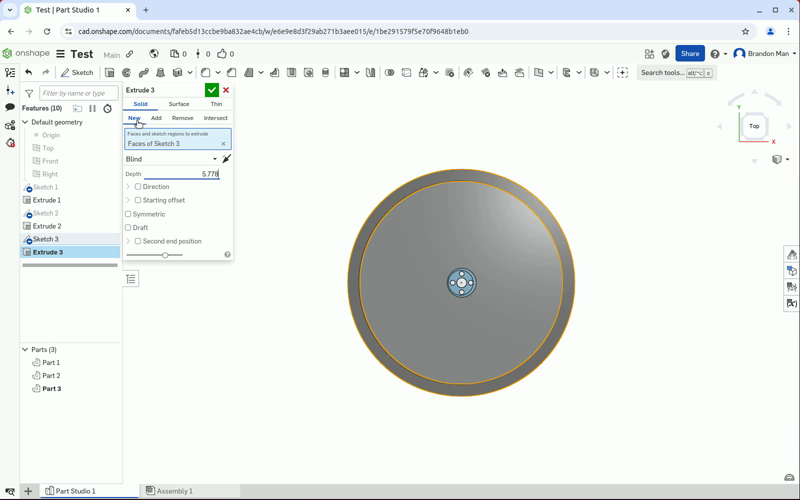
key(tab, 3)
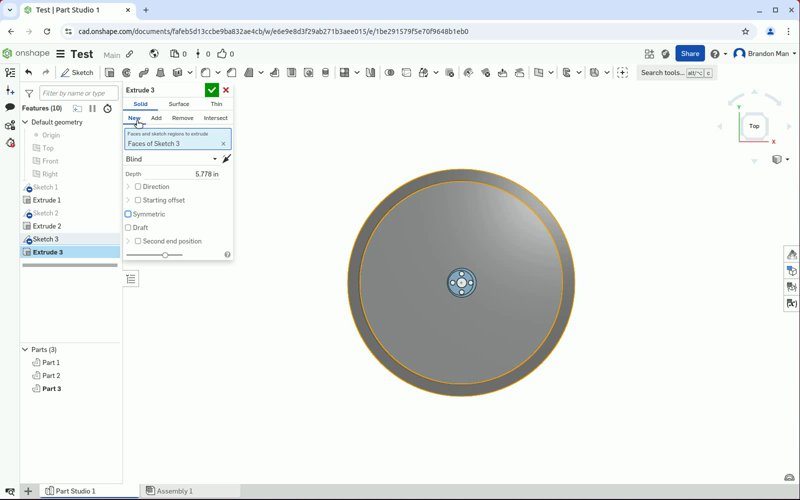
key(space)
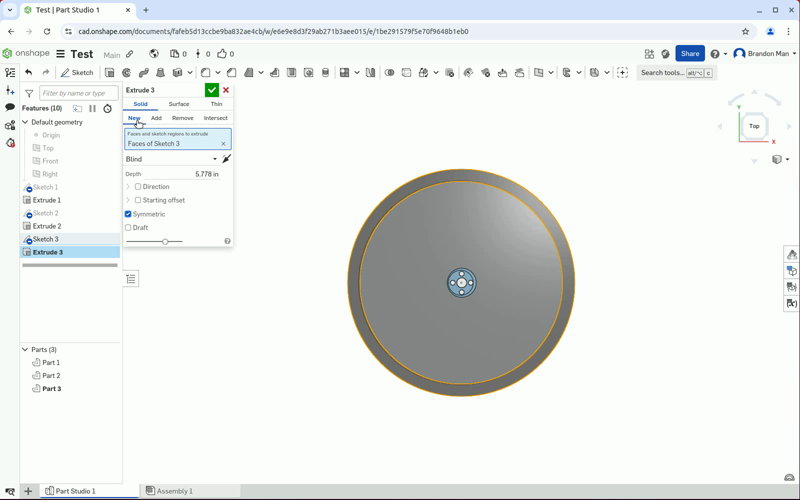
key(enter)
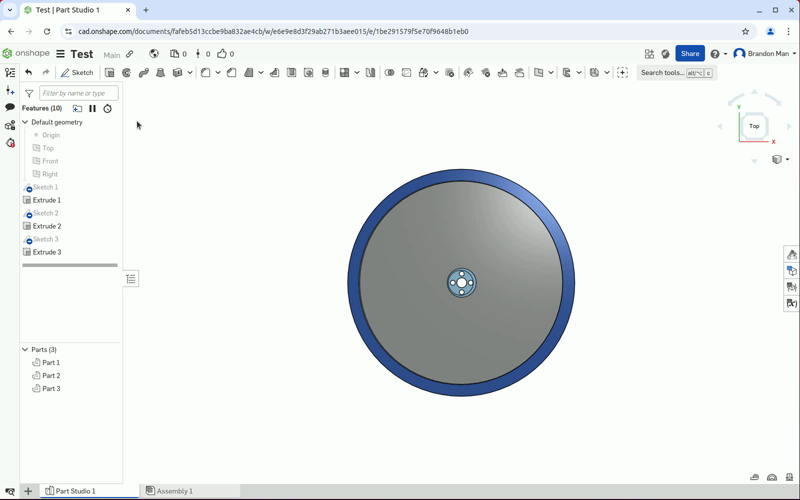
key(shift+h)
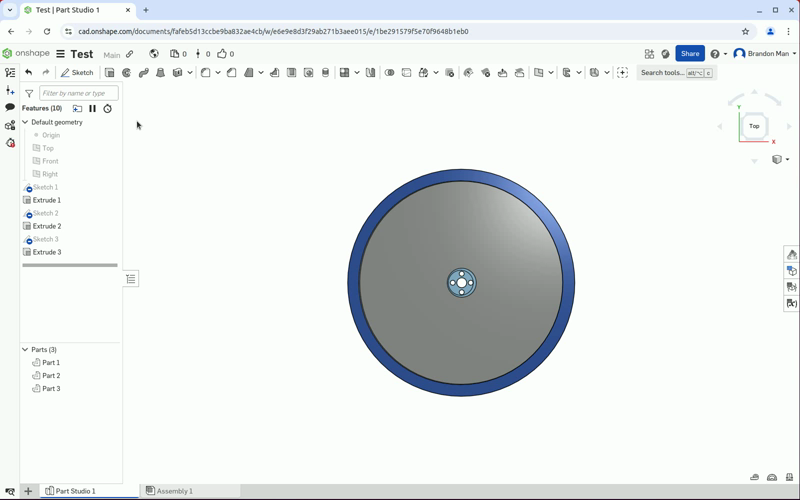
key(shift+h)
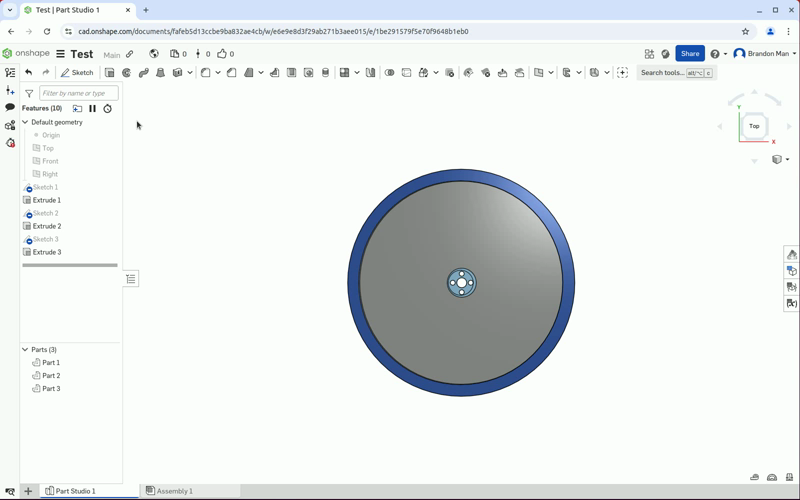
mouse_move(73, 189)
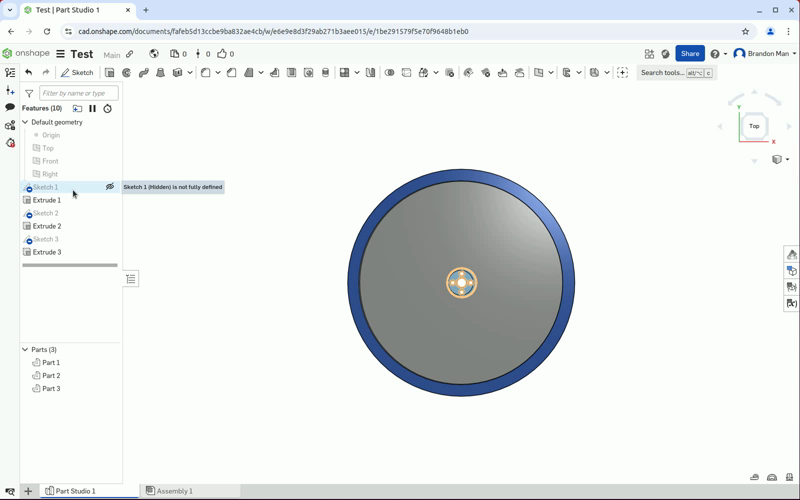
click(73, 189)
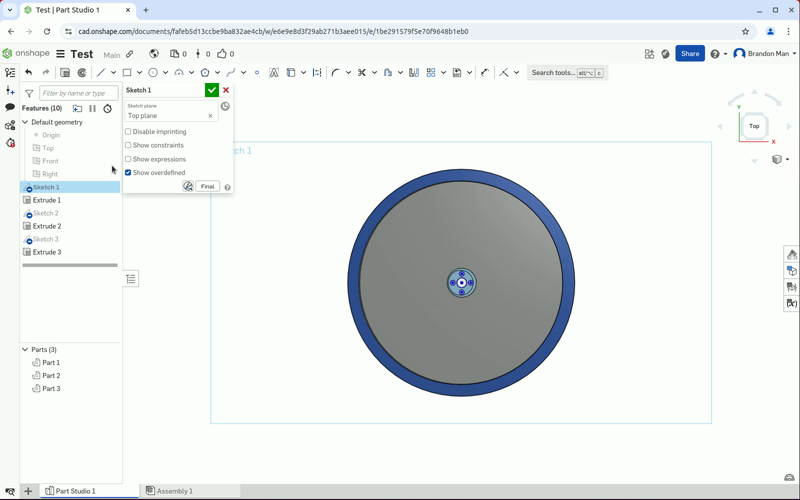
mouse_move(229, 92)
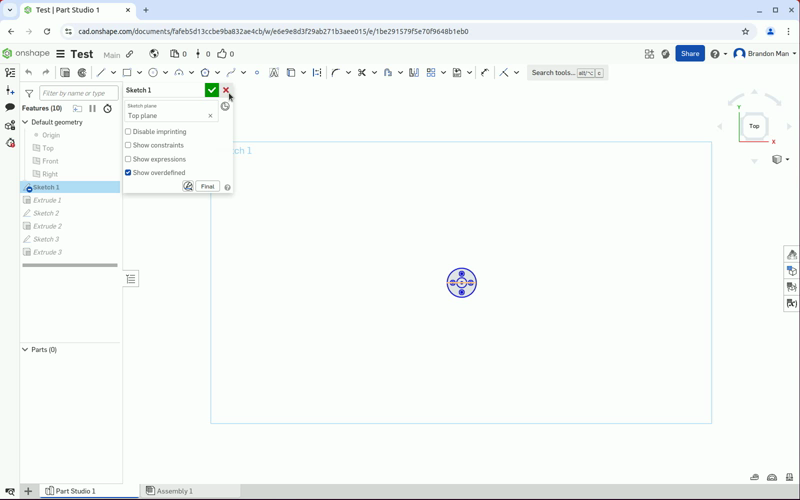
click(229, 92)
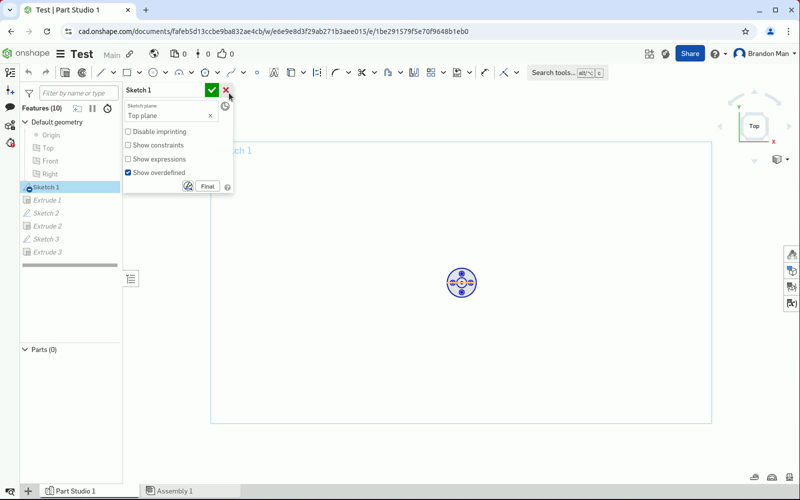
key(shift+s)
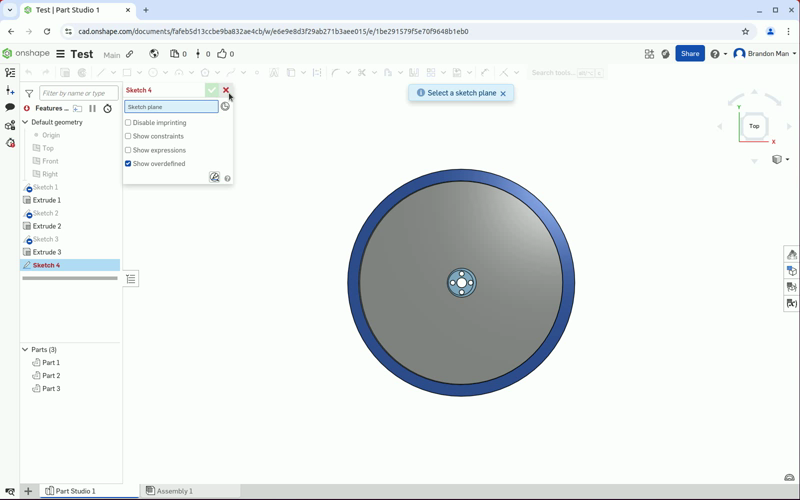
mouse_move(73, 150)
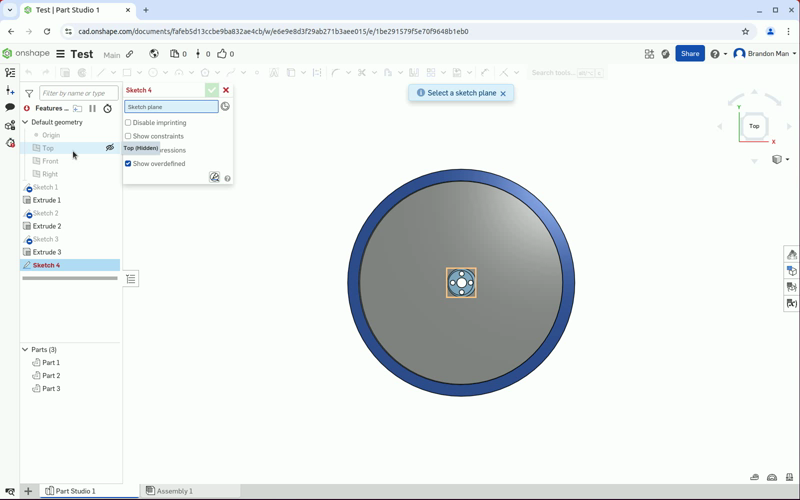
click(73, 150)
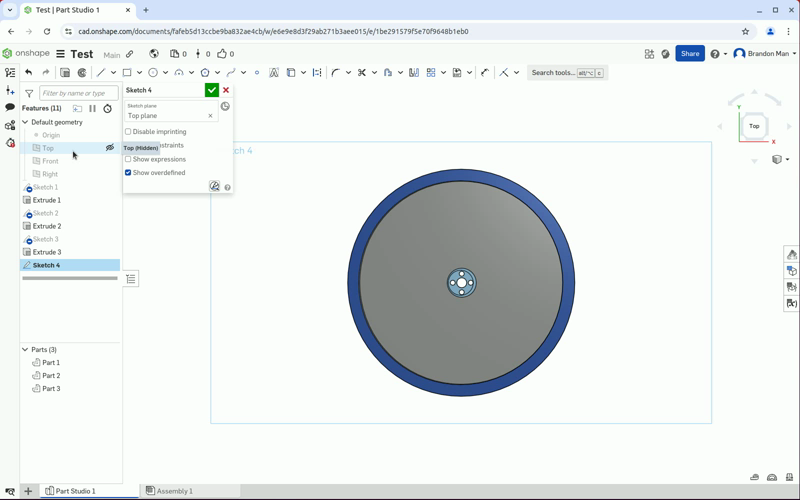
mouse_move(73, 352)
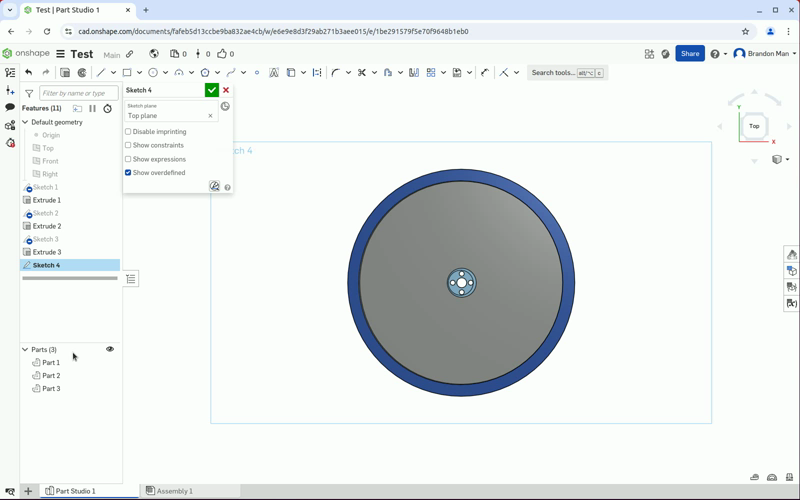
key(y)
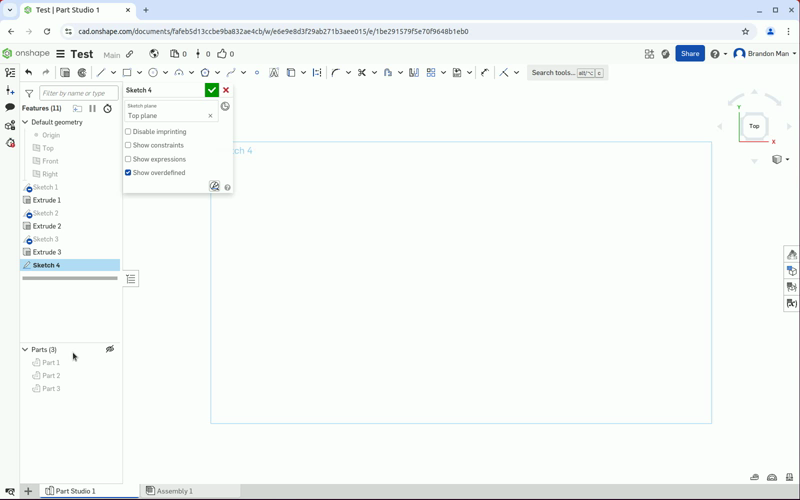
key(c)
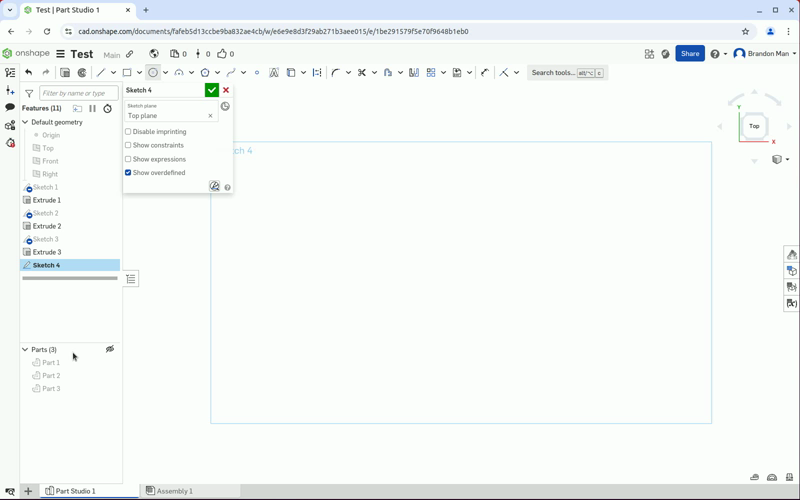
key_down(shift)
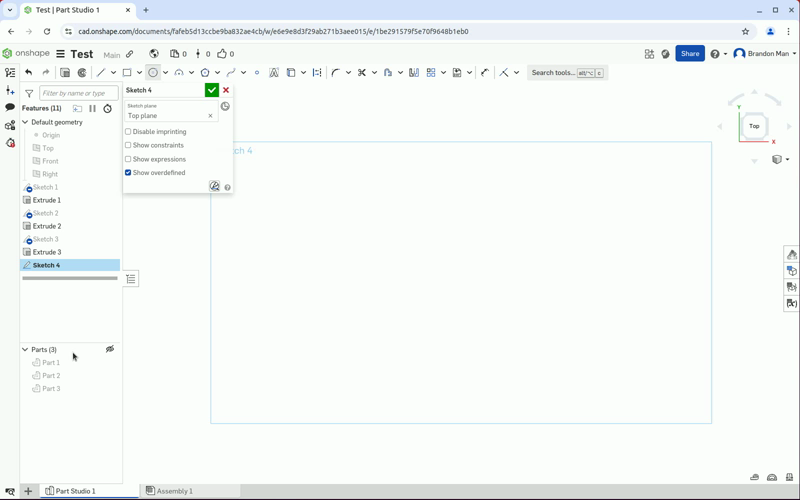
mouse_move(461, 282)
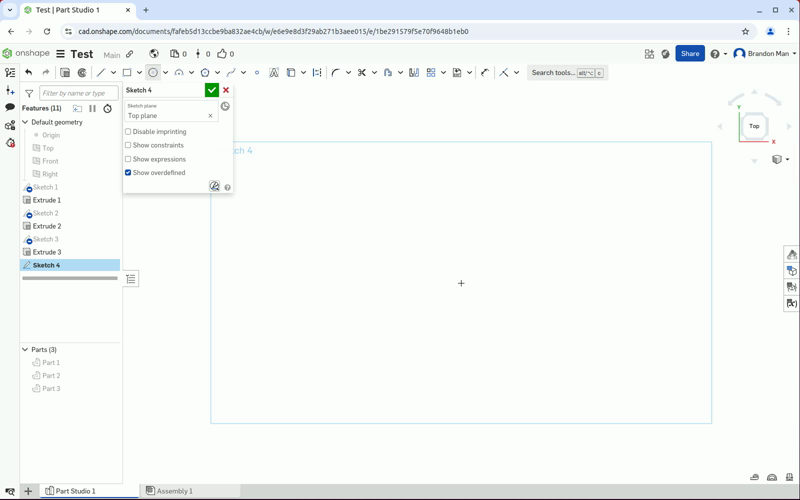
click(461, 282)
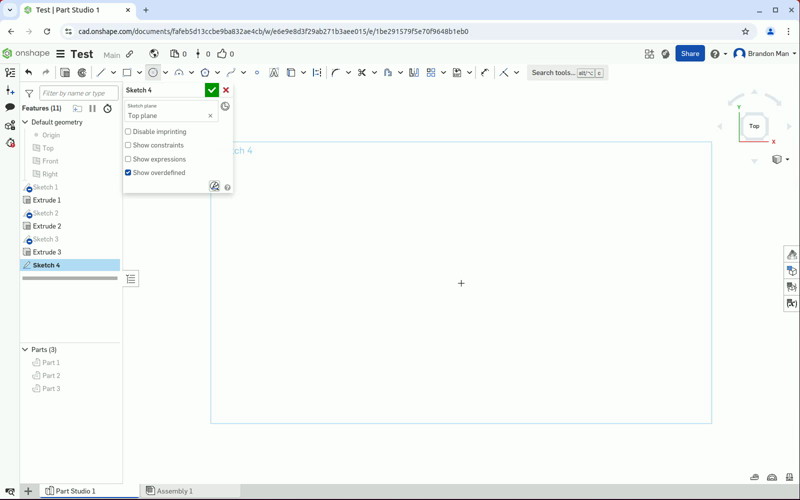
key_up(shift)
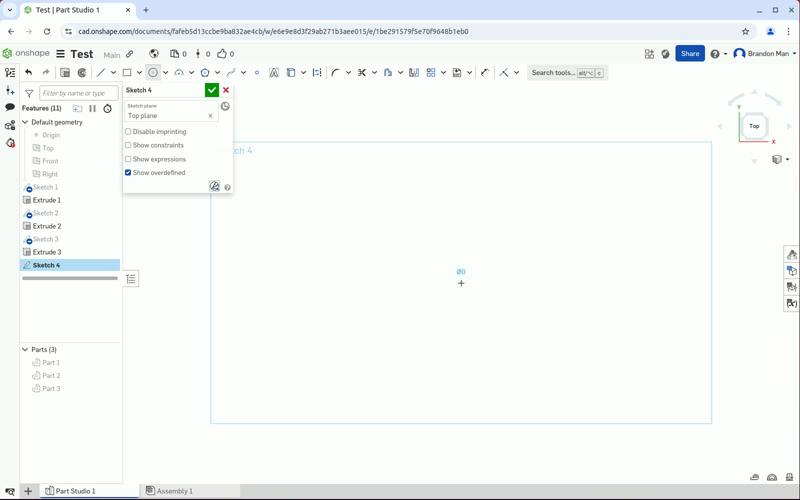
mouse_move(574, 282)
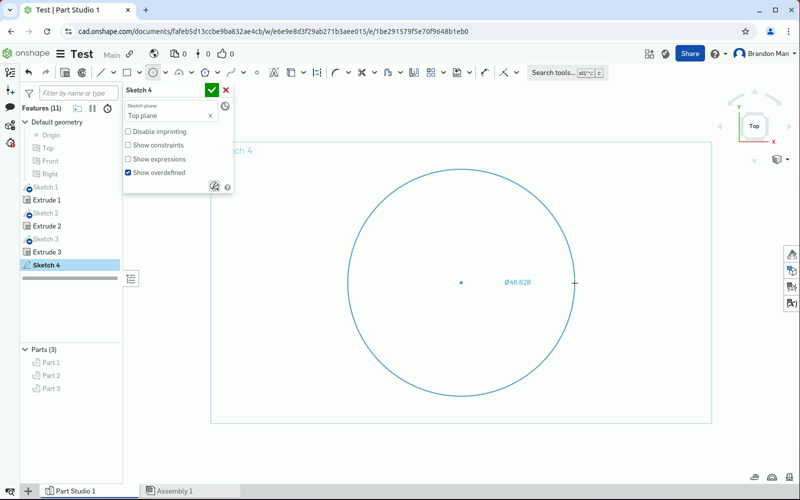
click(574, 282)
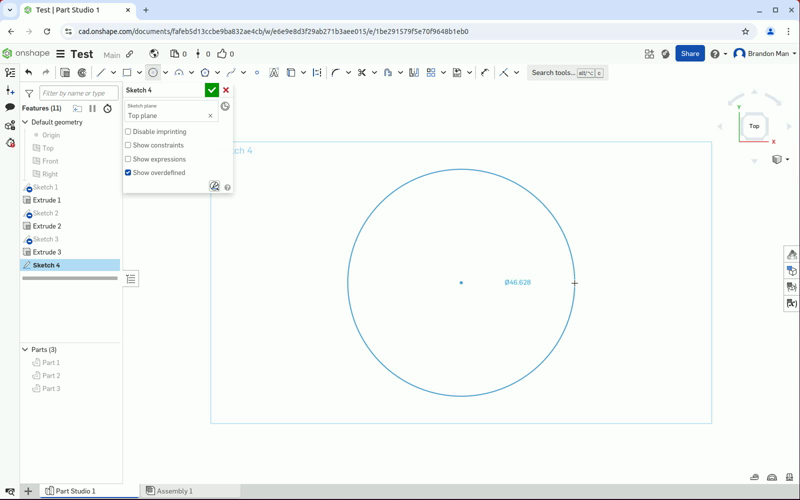
key(esc)
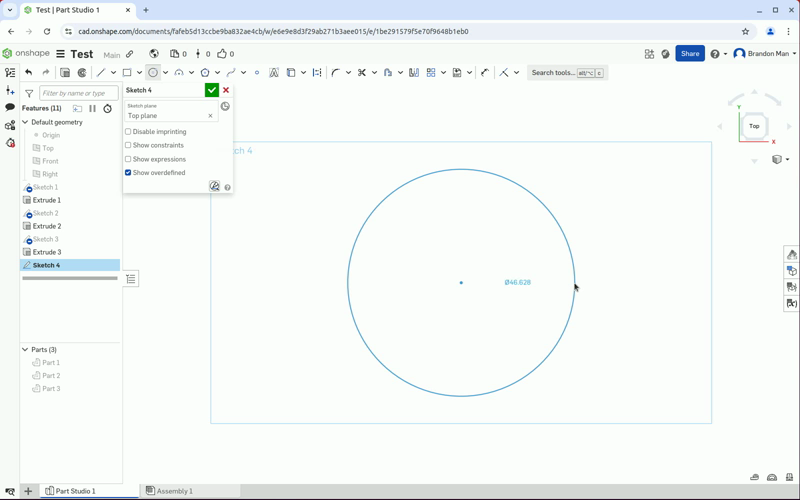
key(c)
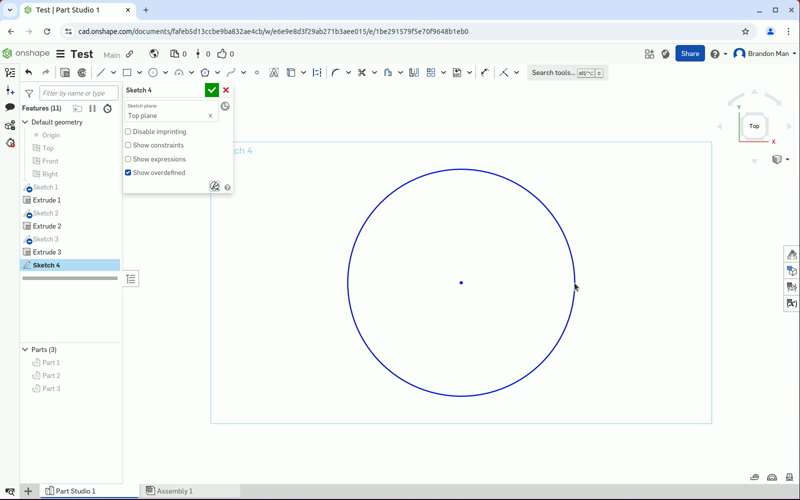
key_down(shift)
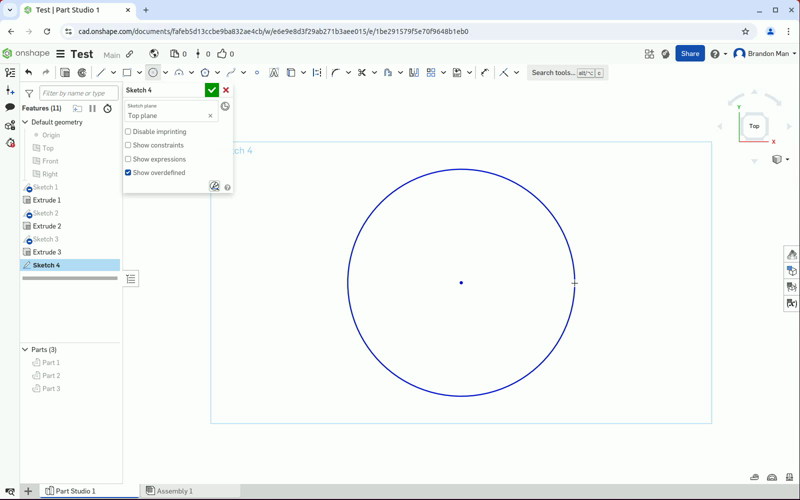
mouse_move(461, 282)
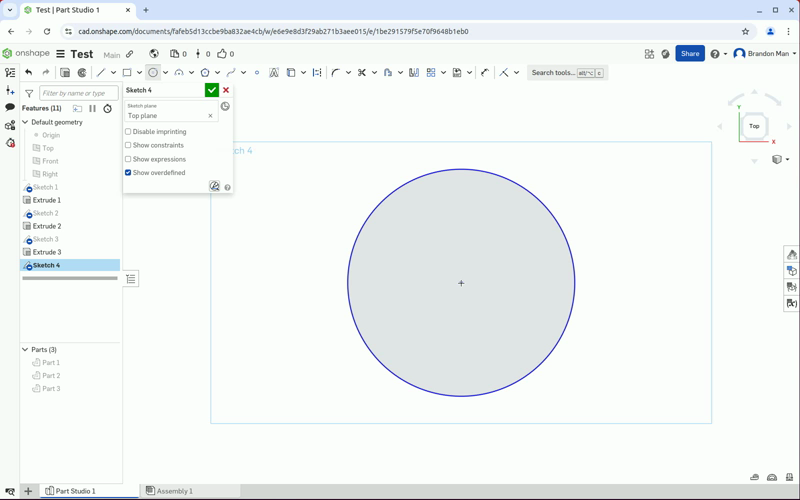
click(461, 282)
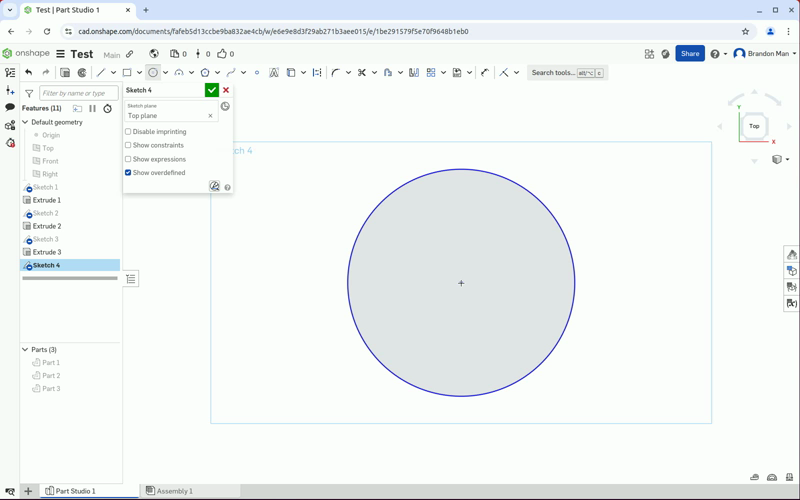
key_up(shift)
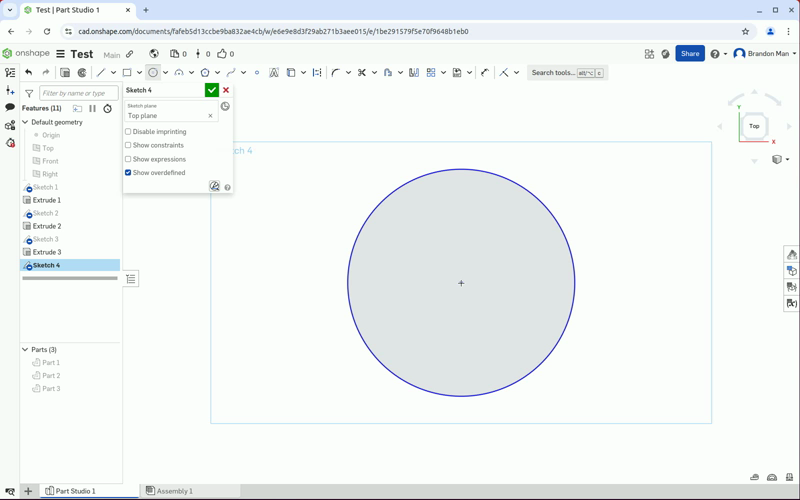
mouse_move(562, 282)
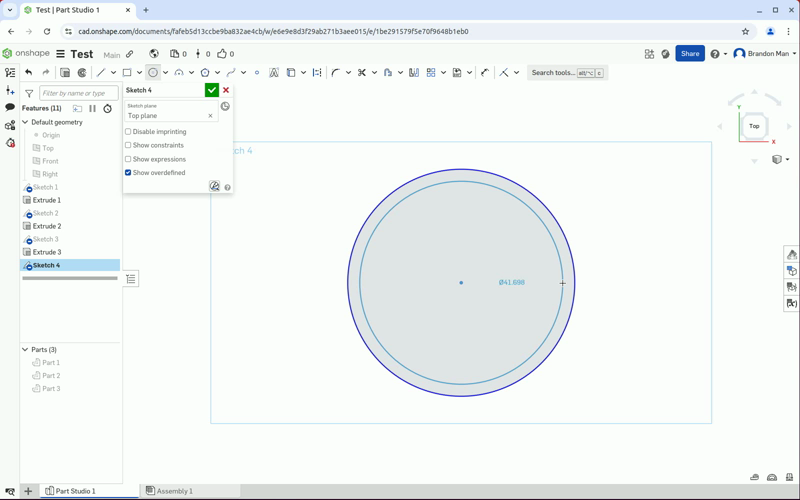
click(562, 282)
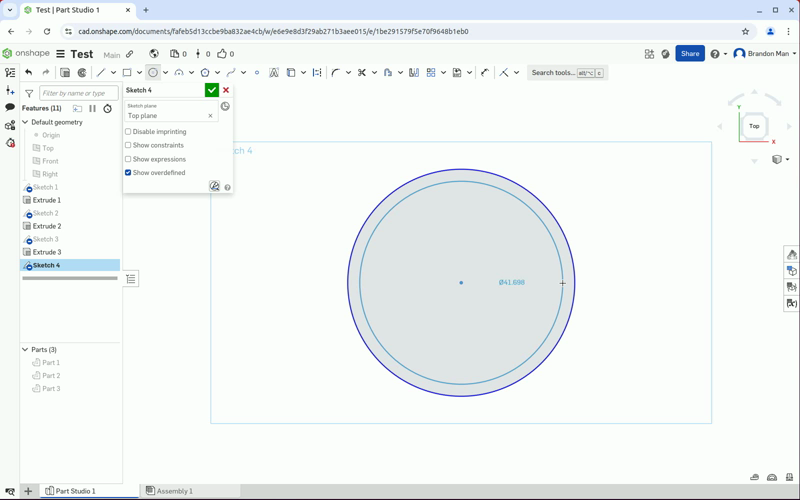
key(esc)
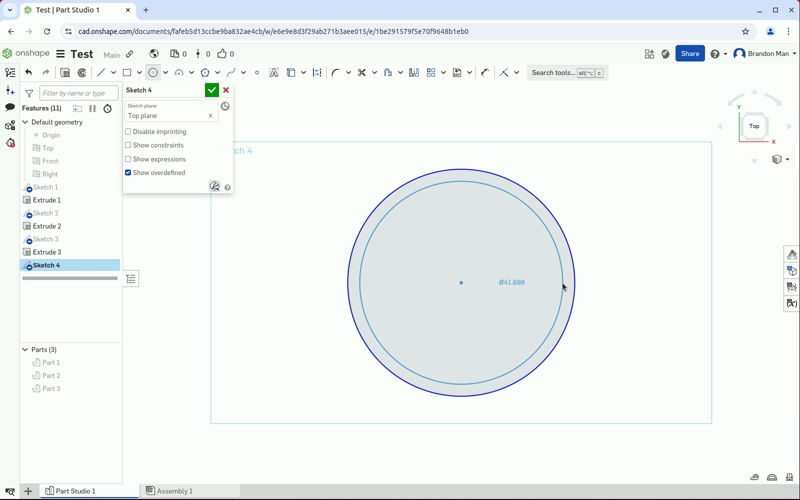
mouse_move(422, 382)
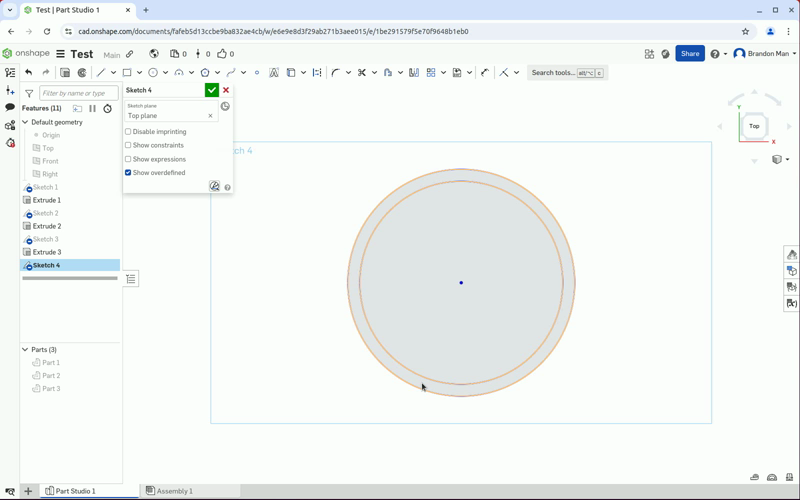
click(422, 382)
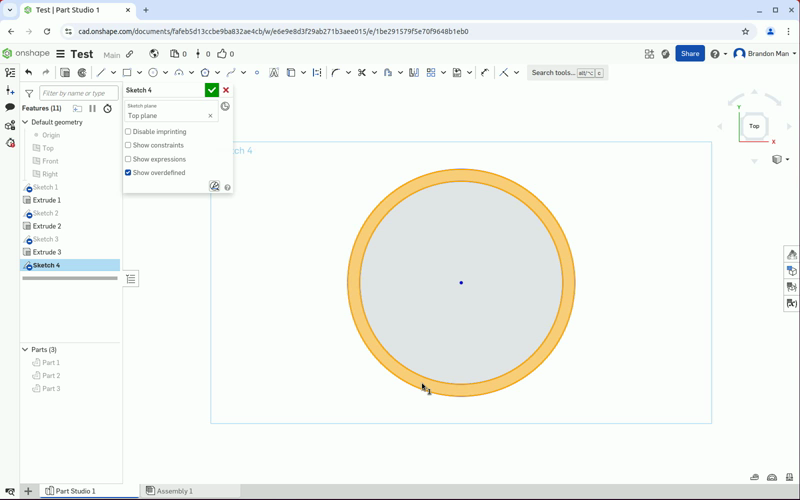
mouse_move(73, 352)
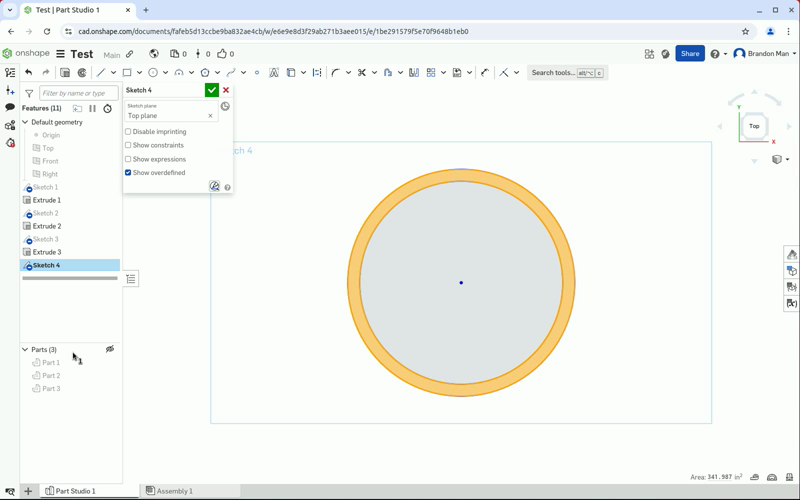
key(shift+y)
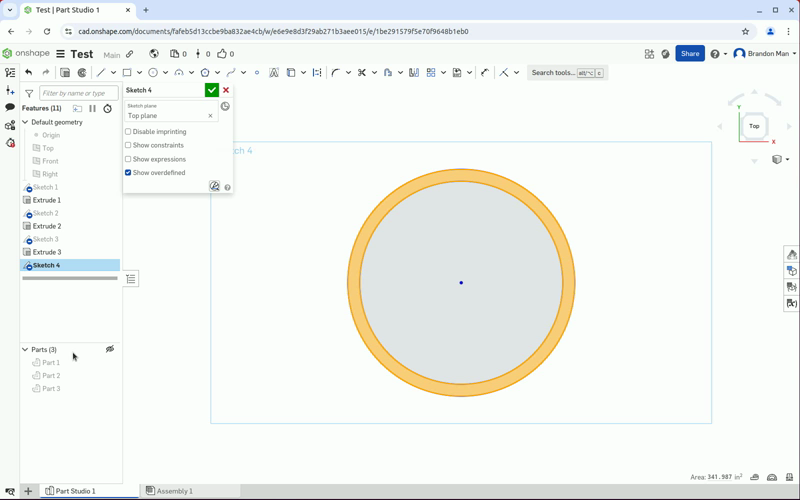
key(shift+e)
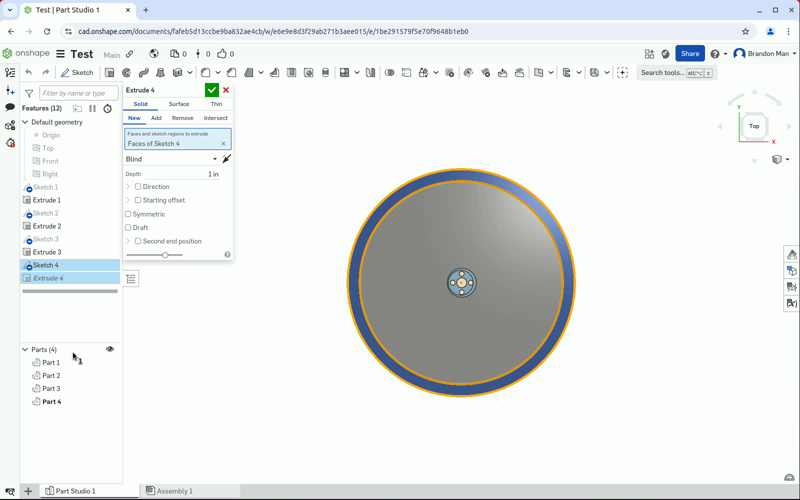
mouse_move(143, 106)
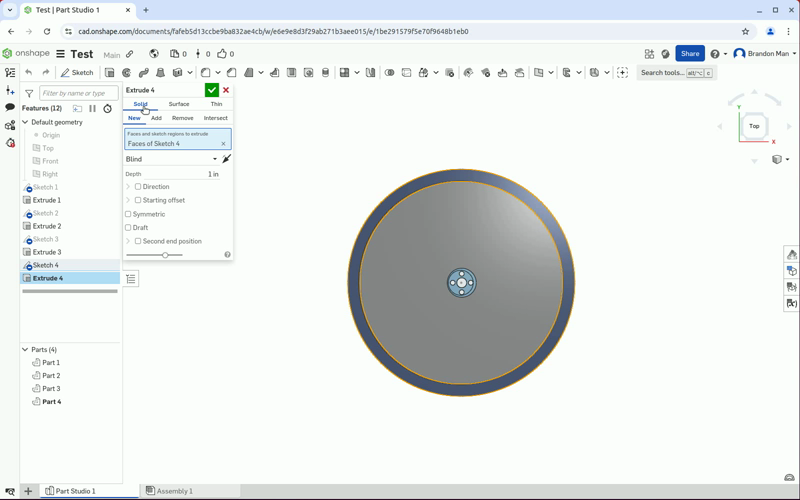
click(143, 106)
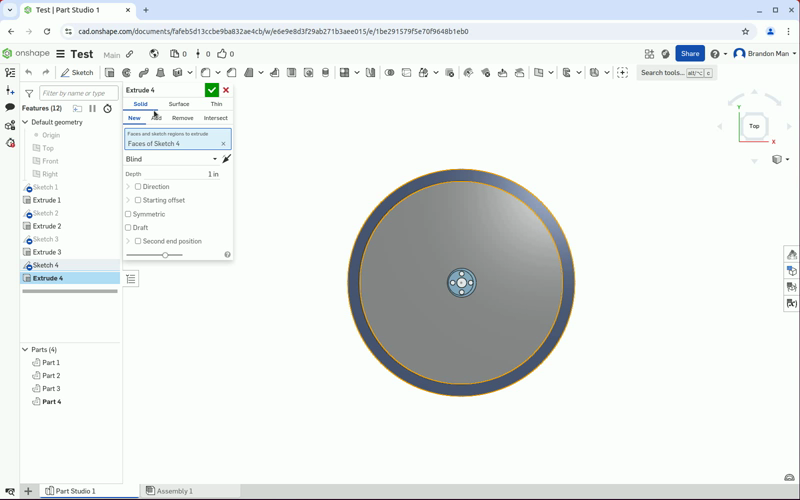
mouse_move(186, 120)
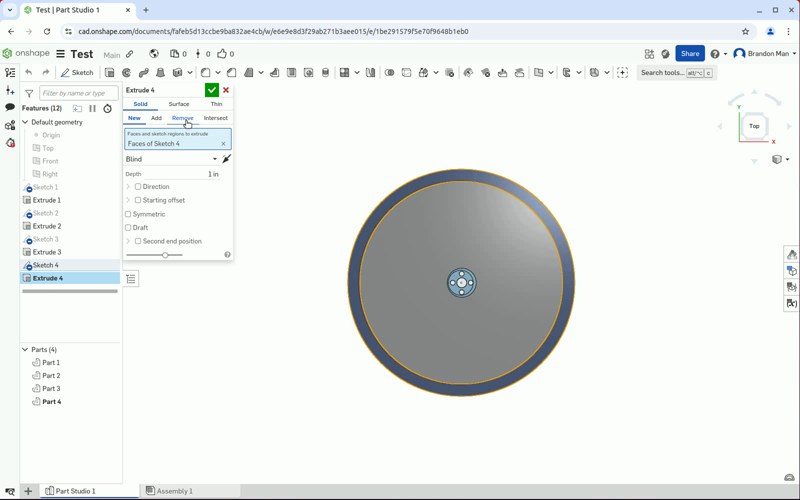
click(186, 120)
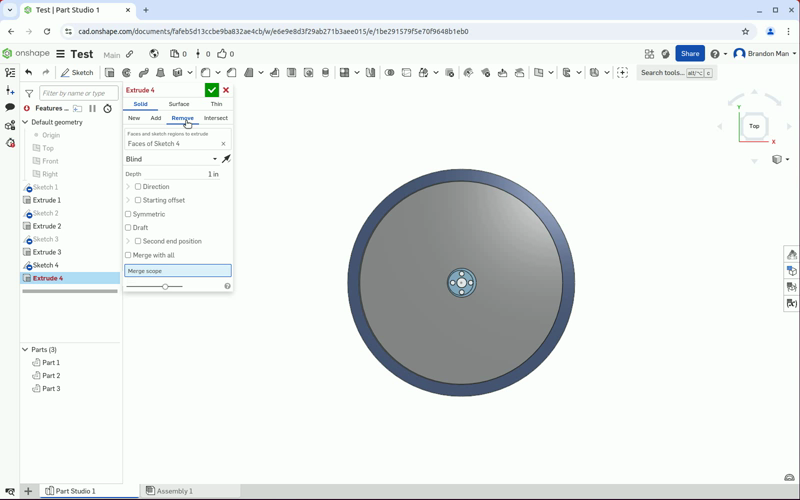
key(tab, 4)
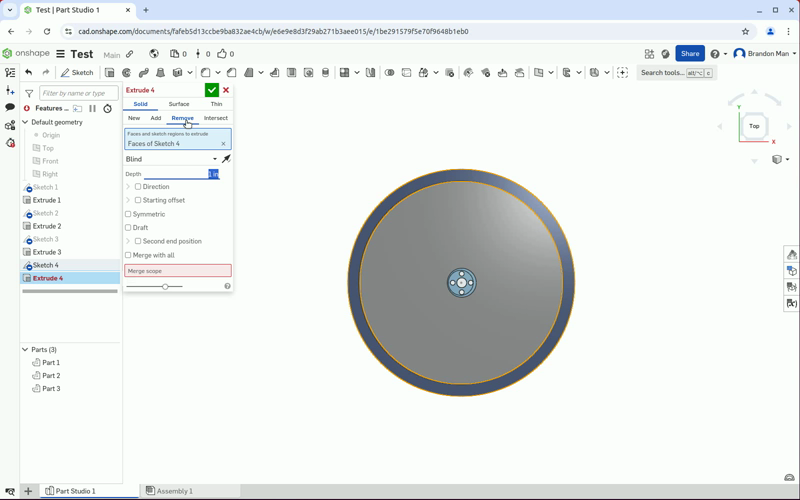
text(4.332)
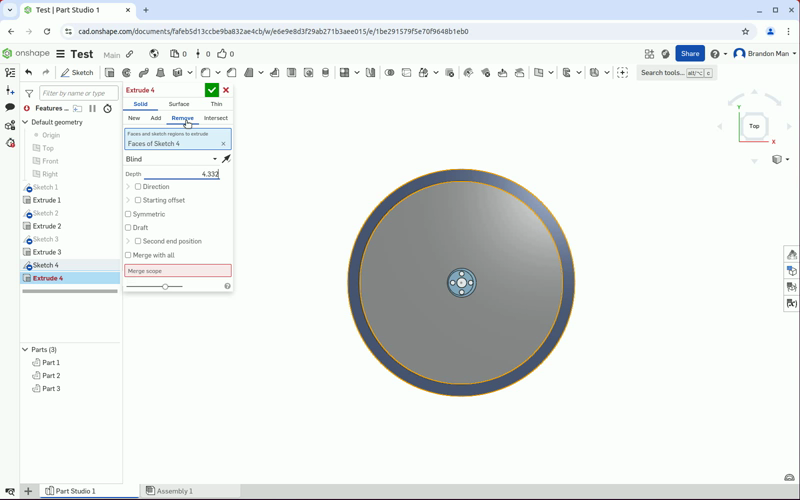
key(tab, 3)
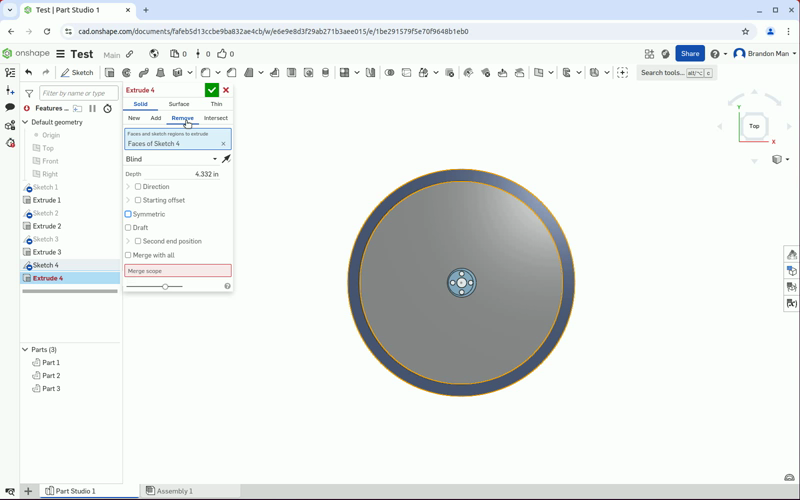
key(space)
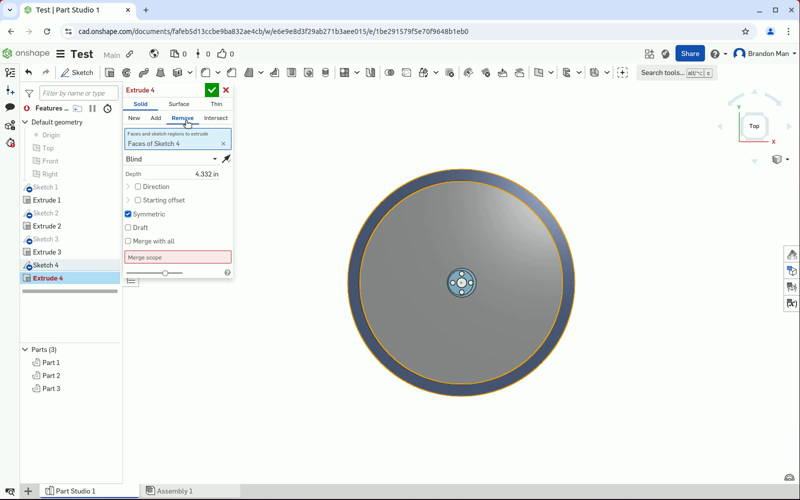
key(tab, 2)
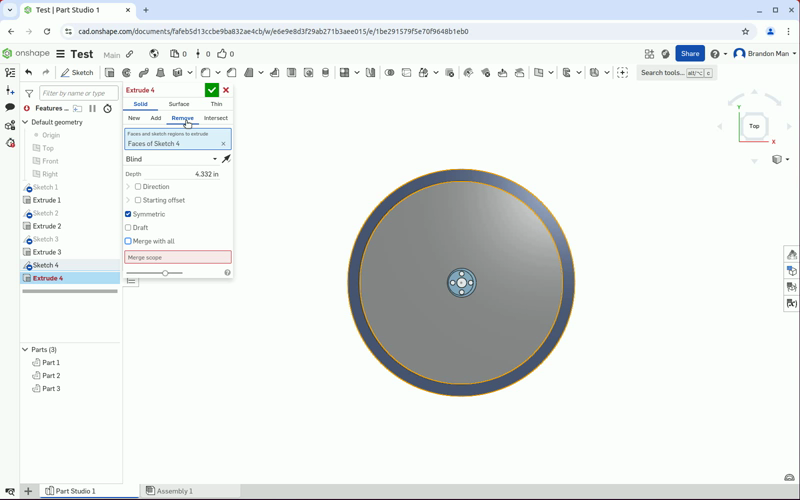
key(space)
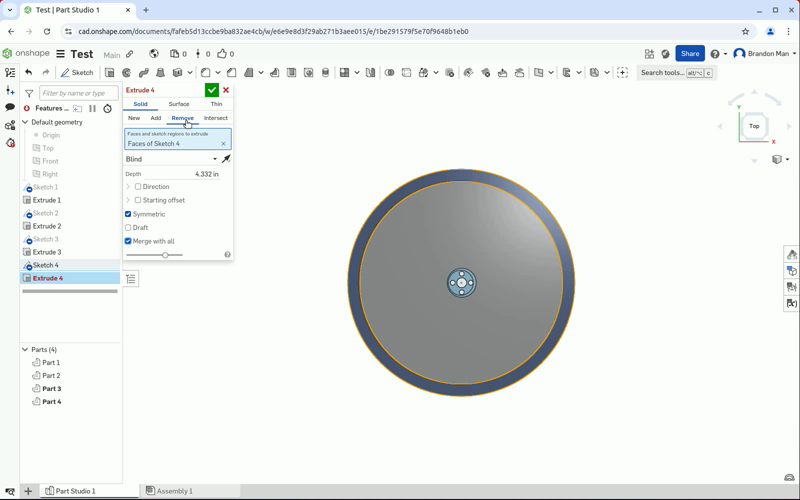
key(enter)
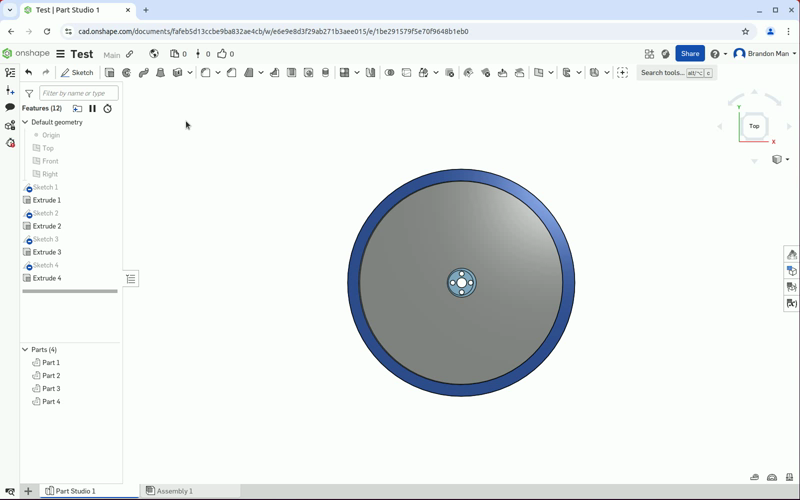
key(shift+h)
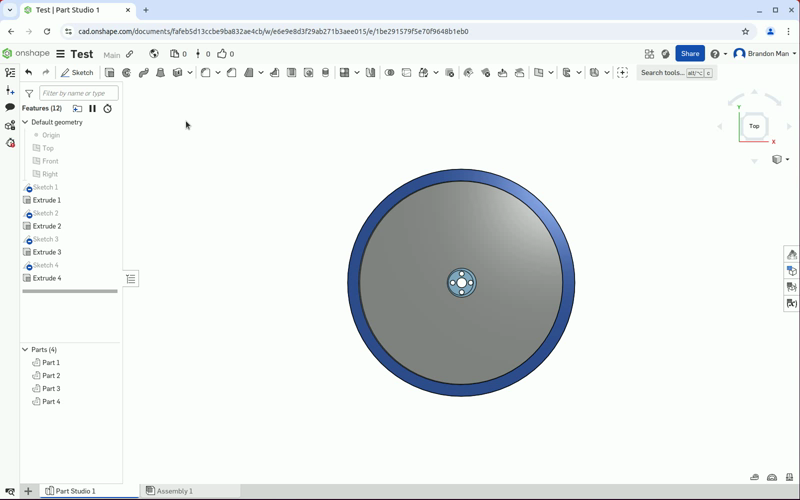
key(shift+h)
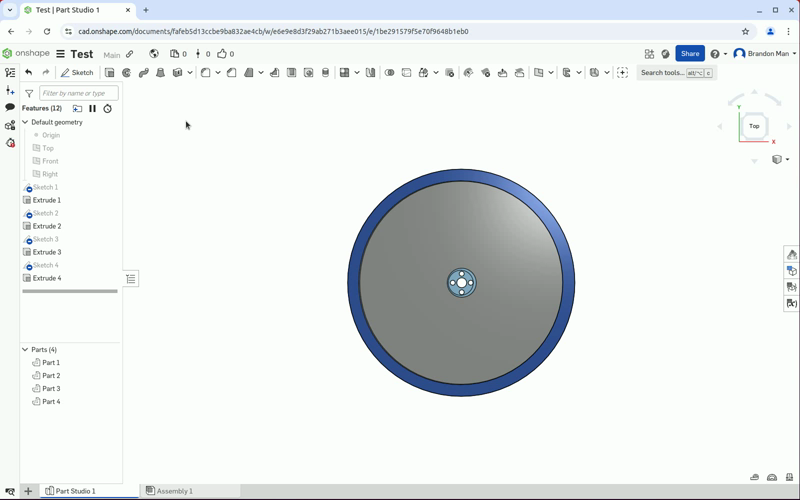
key(shift+7)
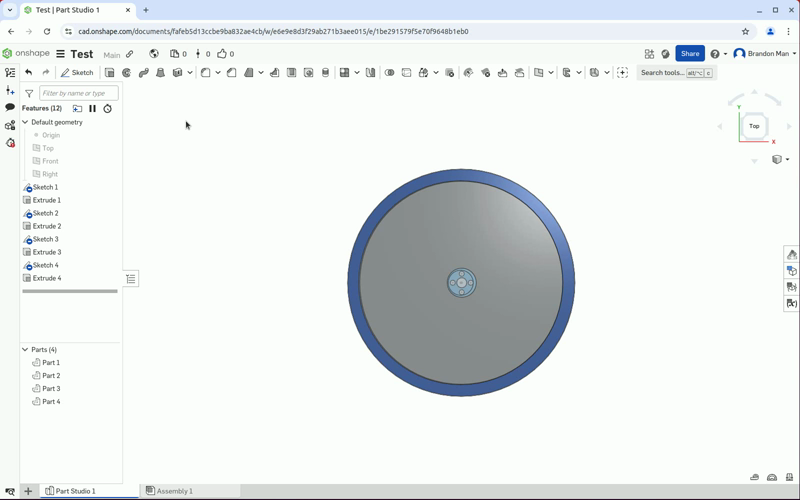
key(up, 3)
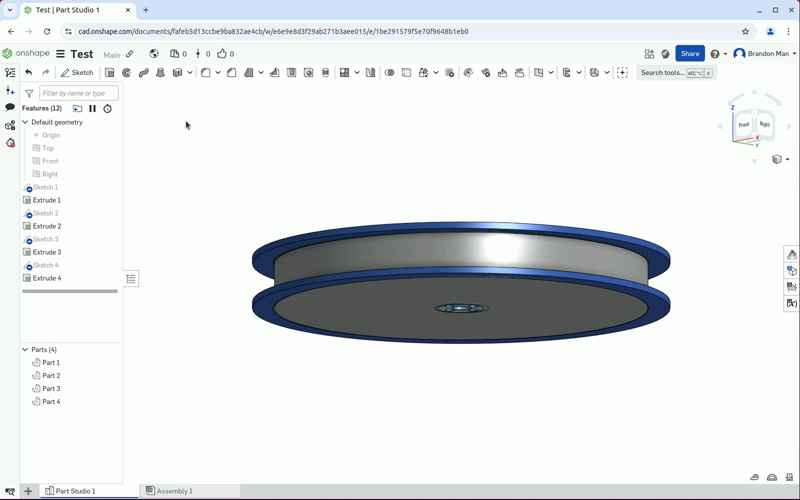
key(left, 3)
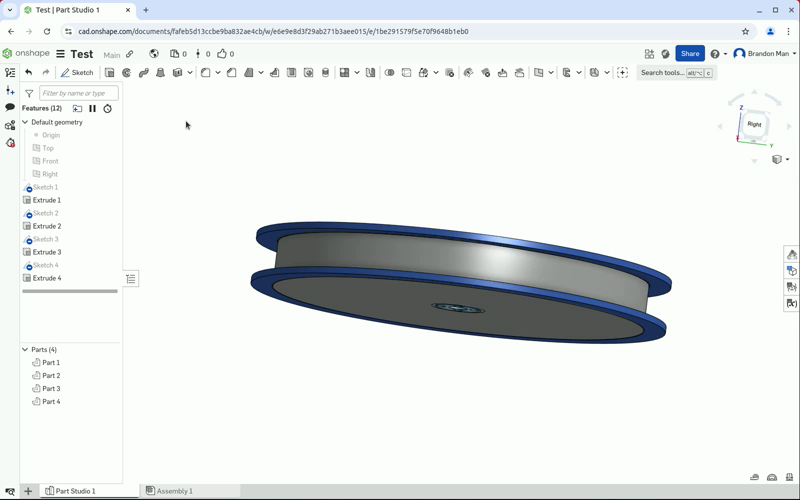
key(right, 3)
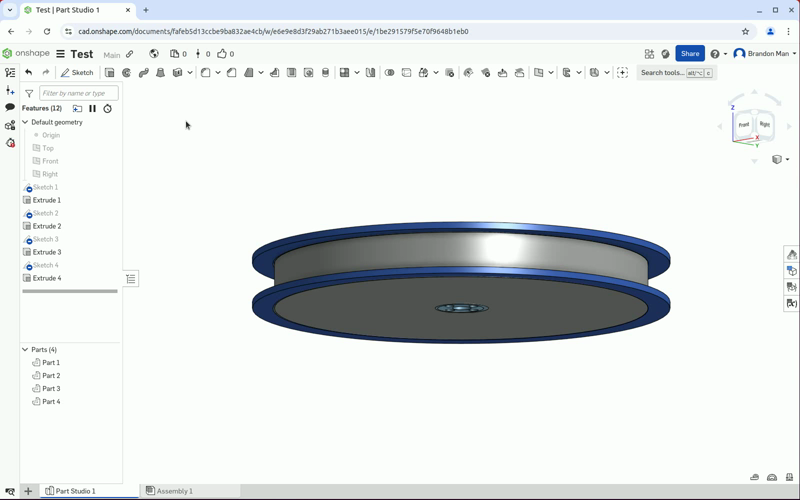
key(down, 3)
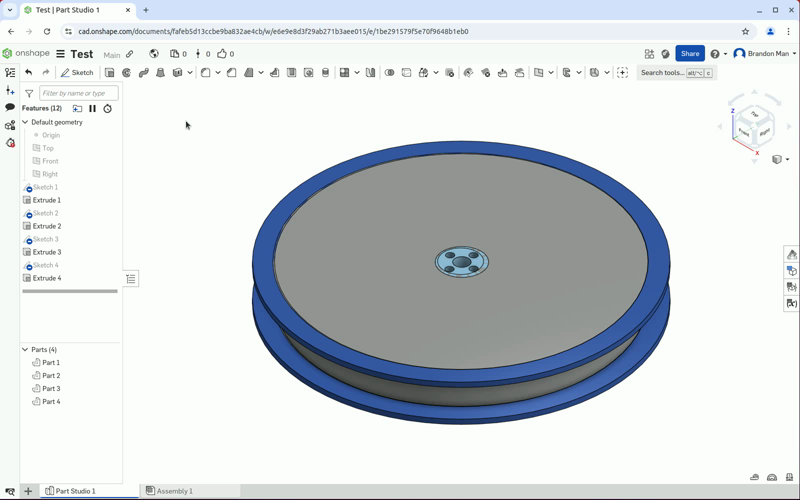
mouse_move(73, 189)
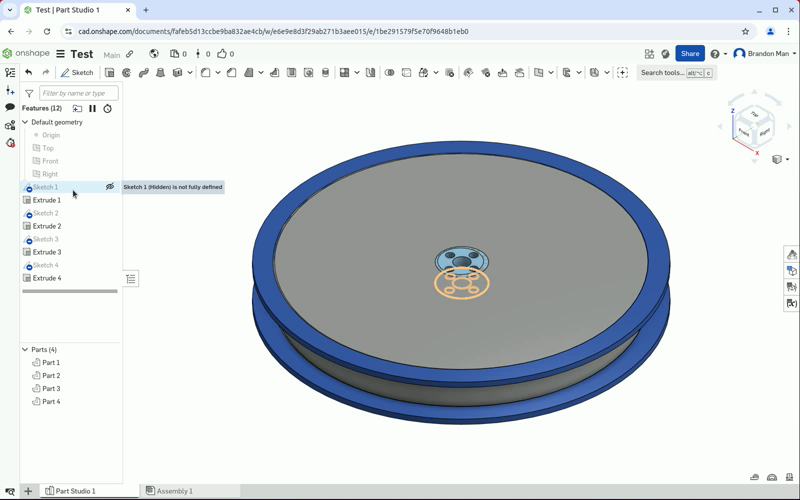
click(73, 189)